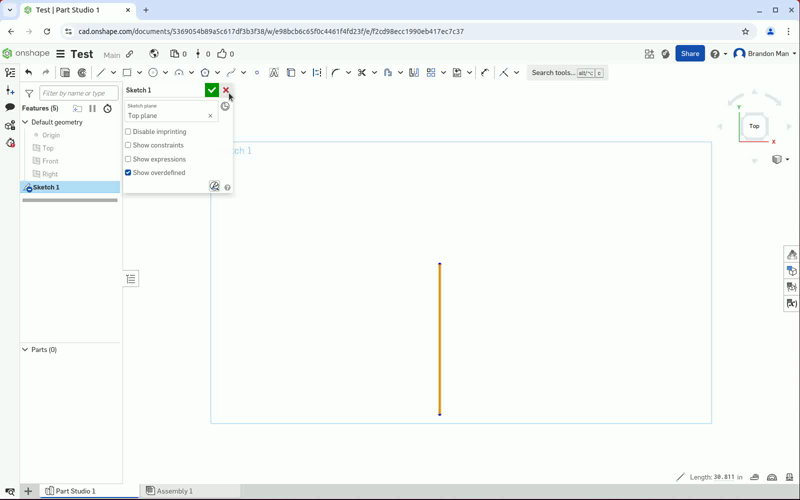
key(shift+h)
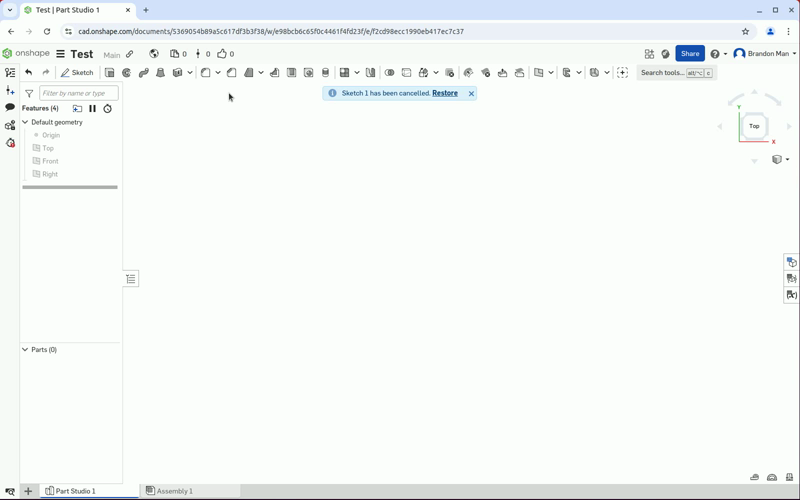
mouse_move(73, 352)
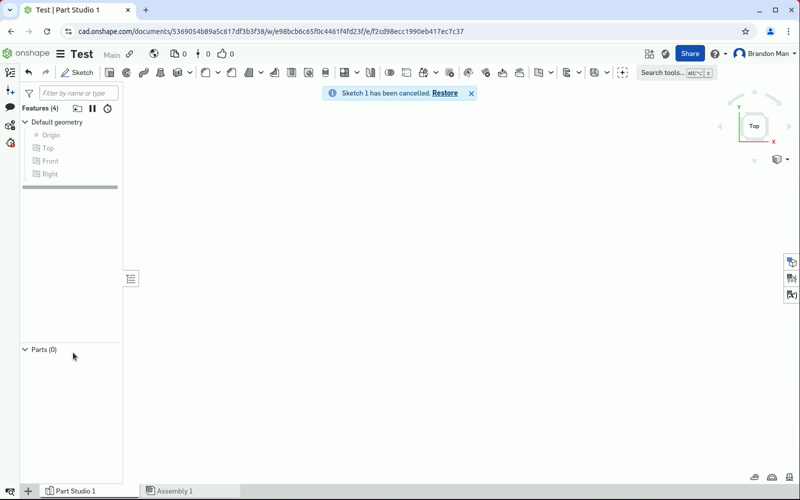
key(y)
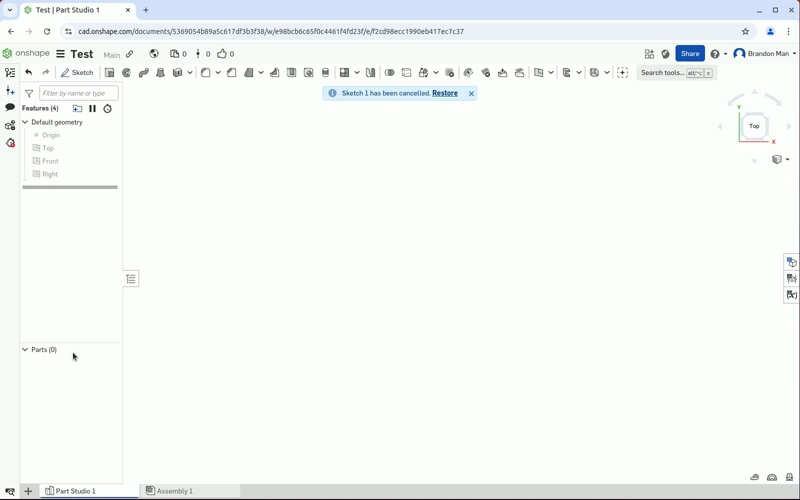
key(shift+p)
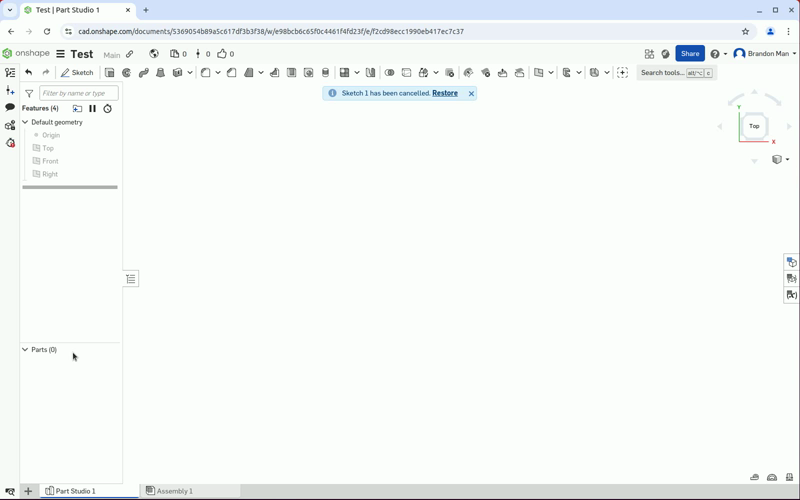
key(space)
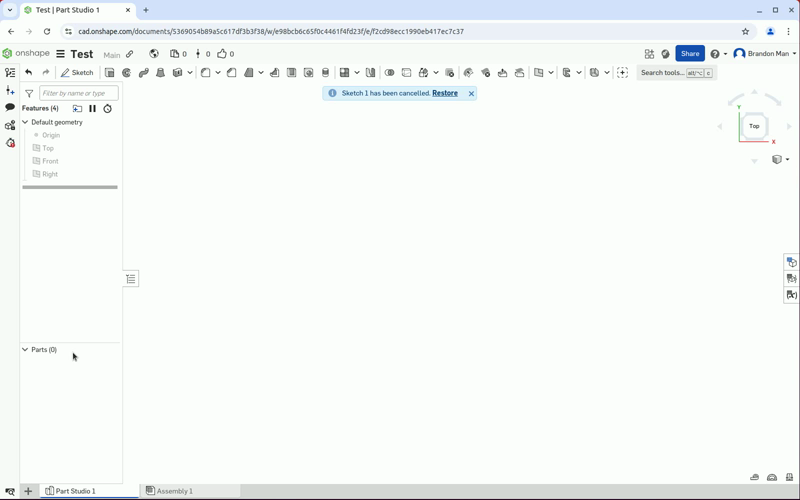
key_down(shift)
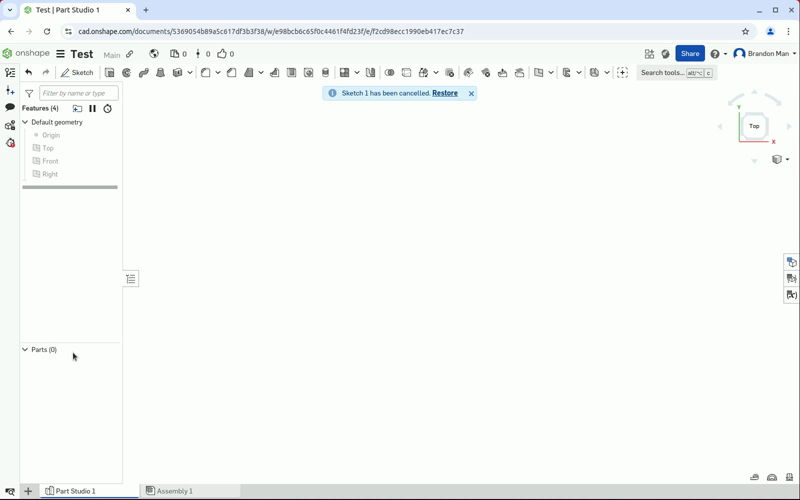
key(up)
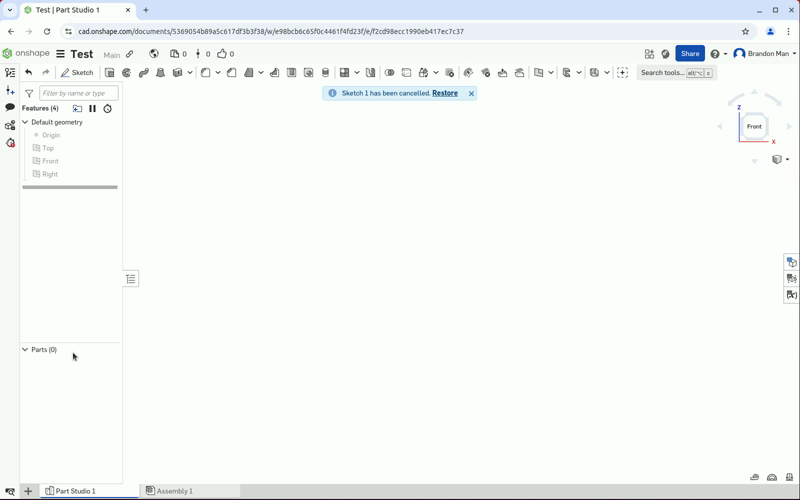
key_up(shift)
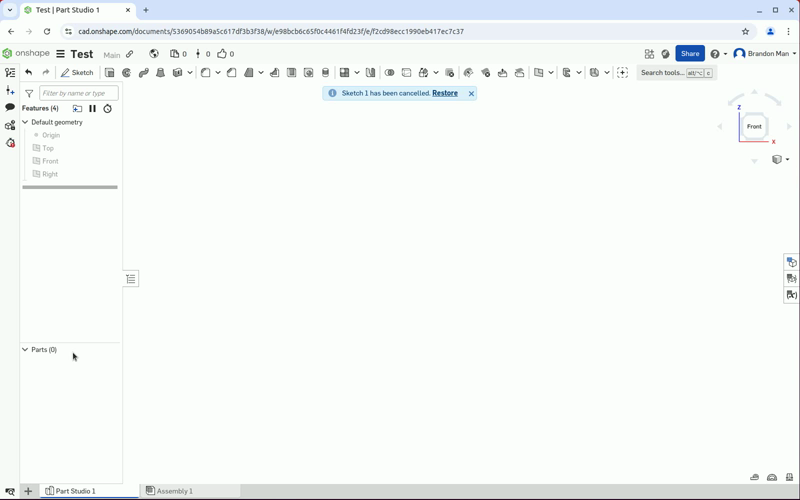
mouse_move(73, 352)
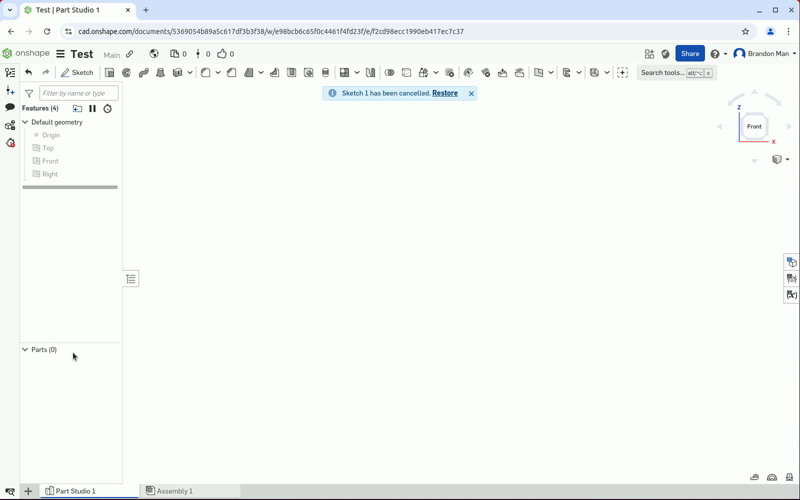
key(shift+y)
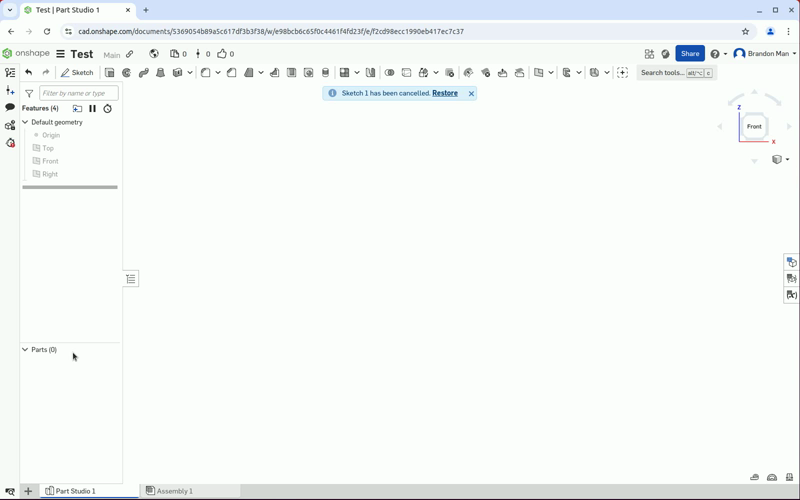
key(shift+s)
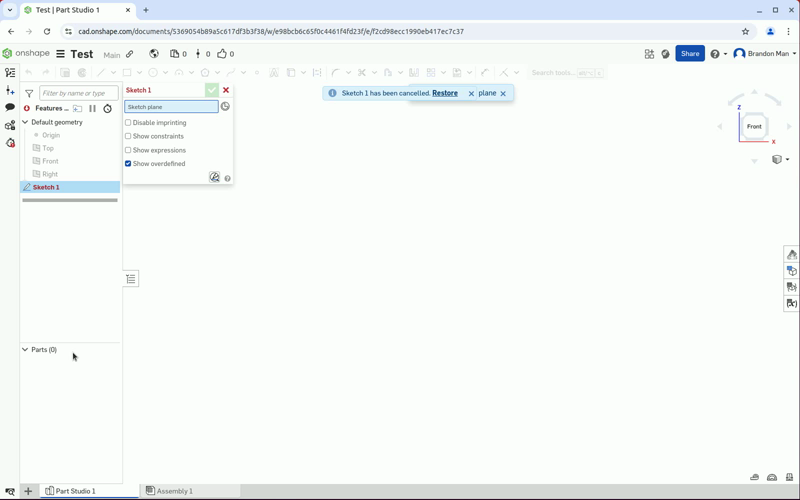
mouse_move(73, 163)
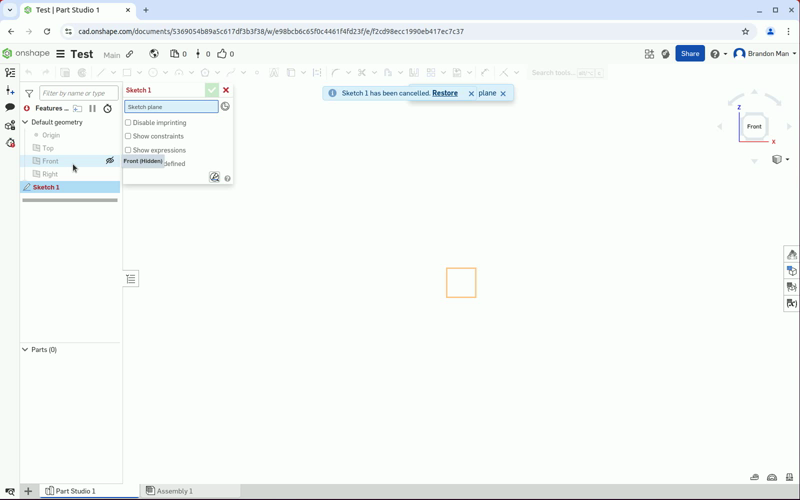
click(73, 163)
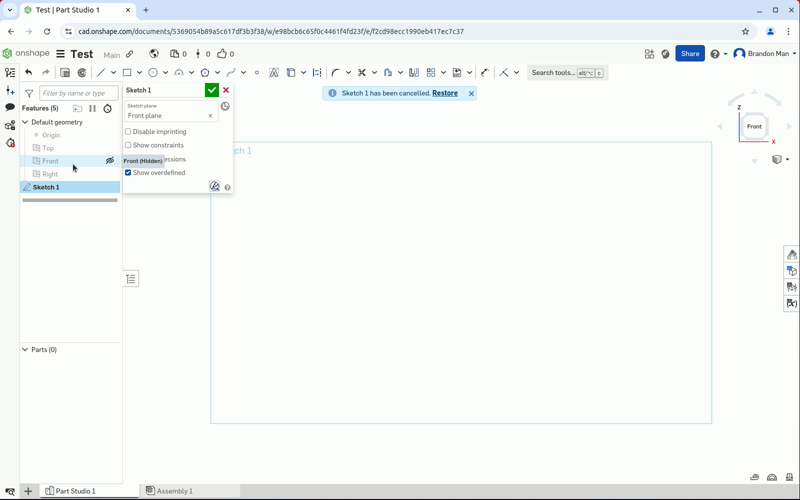
mouse_move(73, 352)
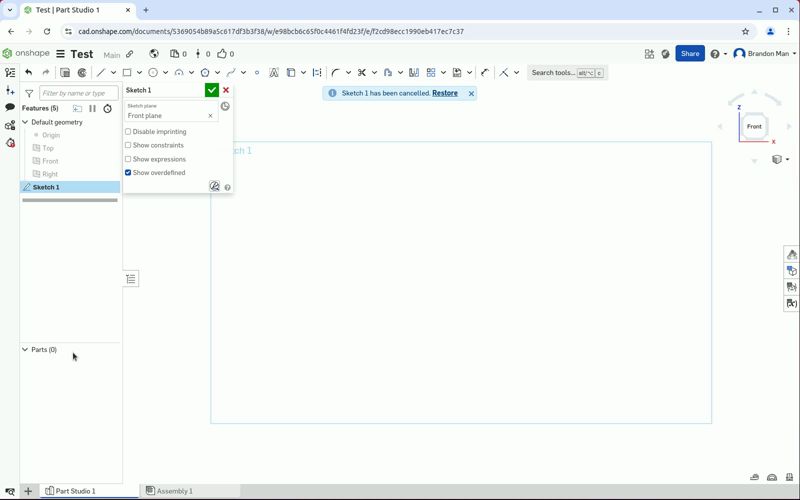
key(y)
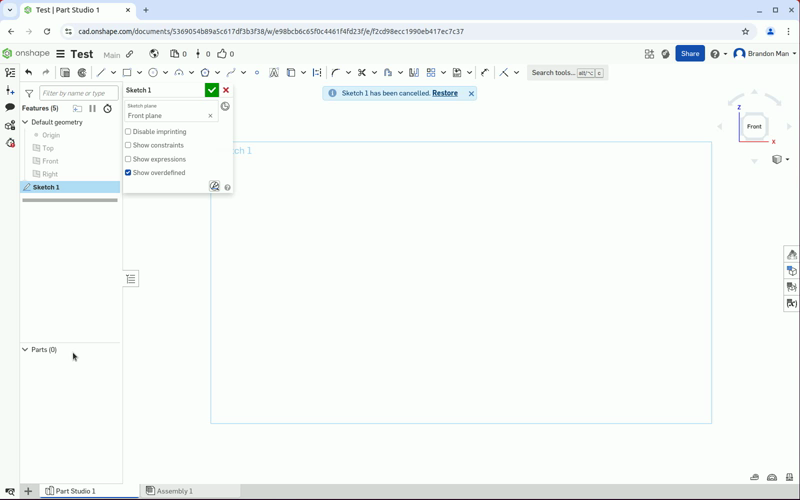
key(c)
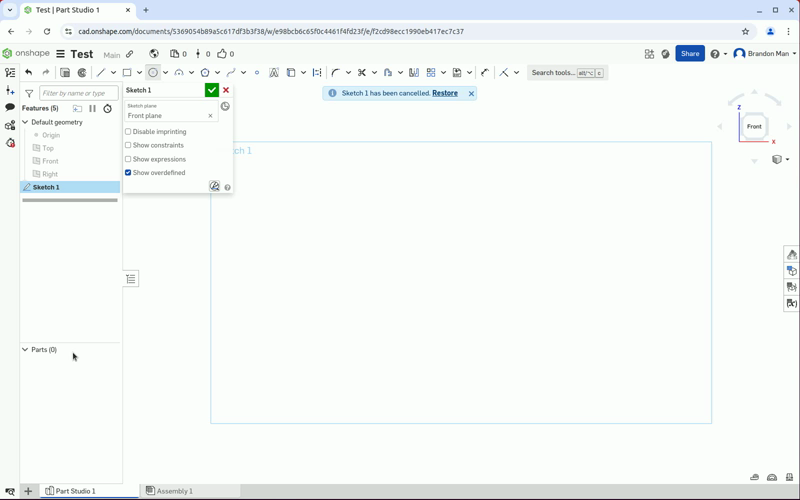
key_down(shift)
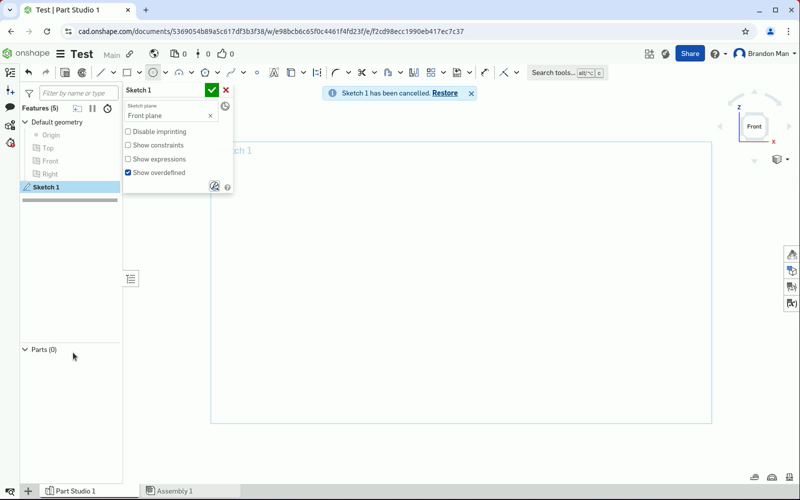
mouse_move(461, 282)
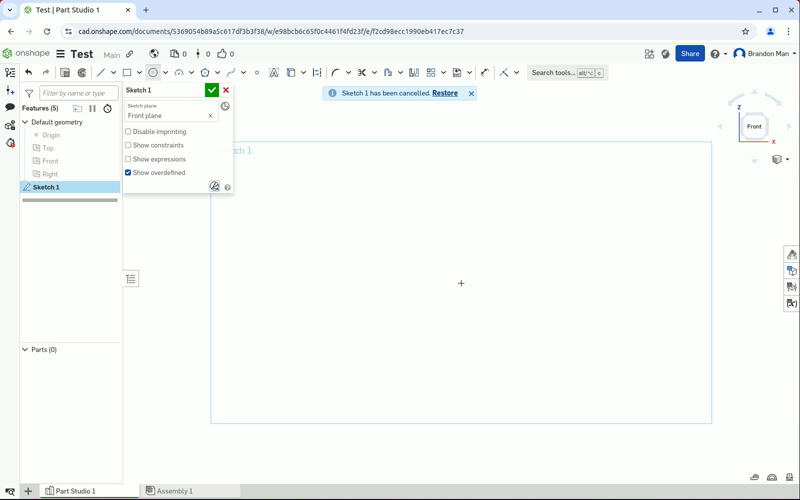
click(461, 282)
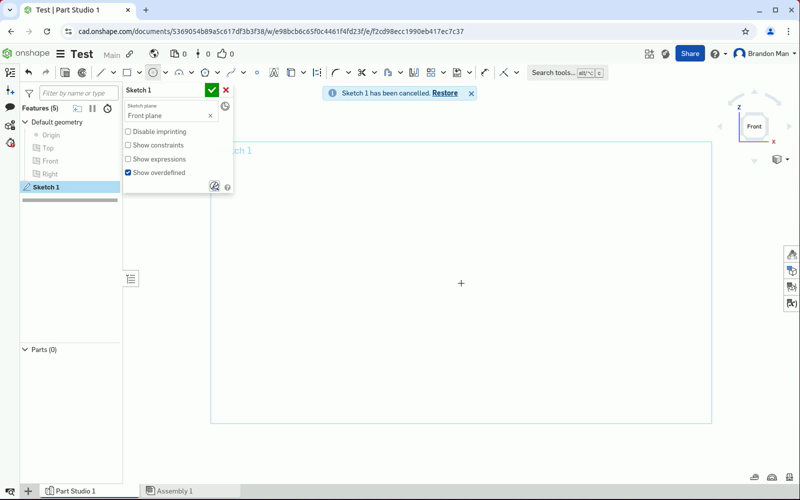
key_up(shift)
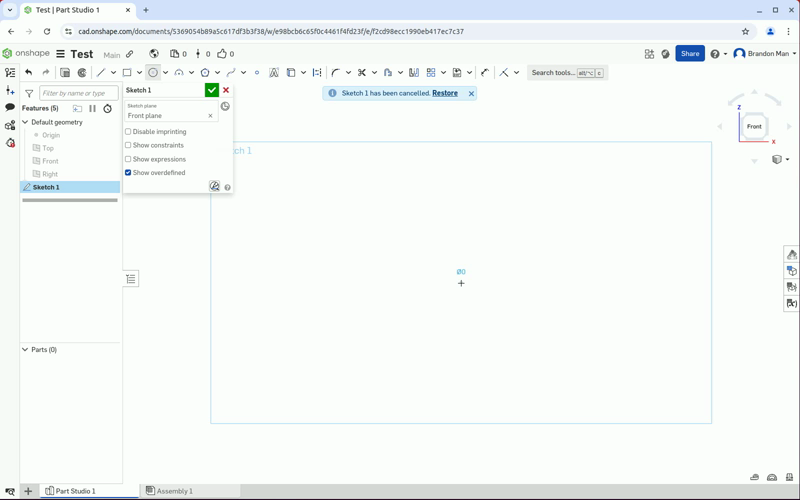
mouse_move(556, 282)
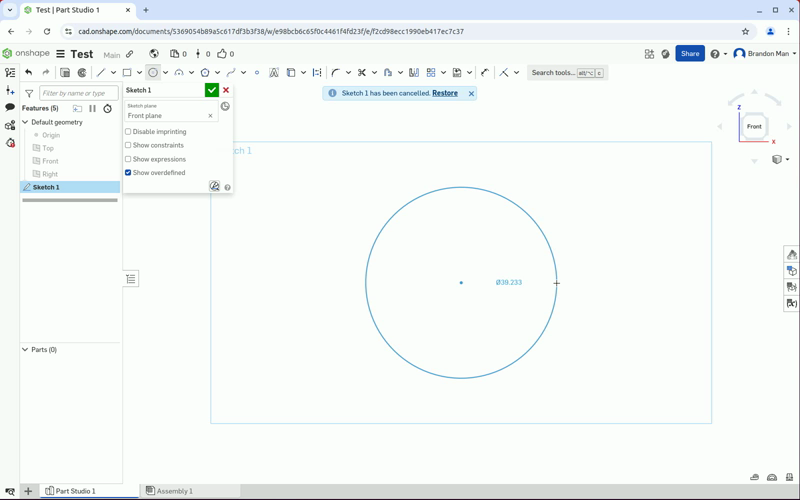
click(556, 282)
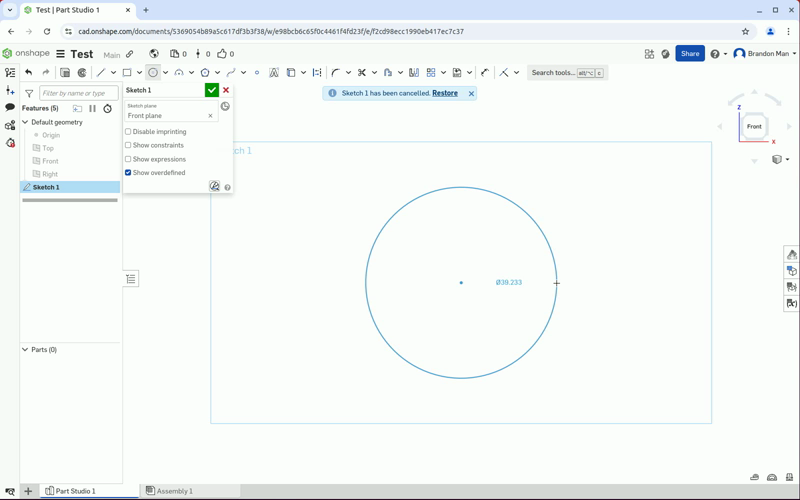
key(esc)
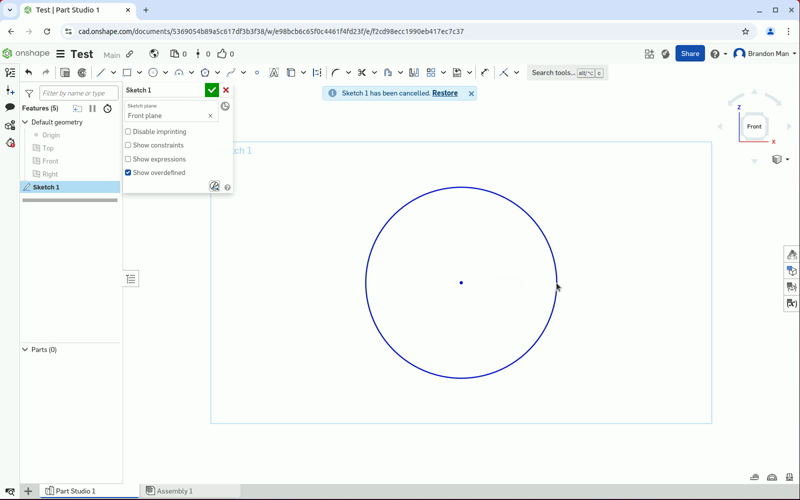
key(c)
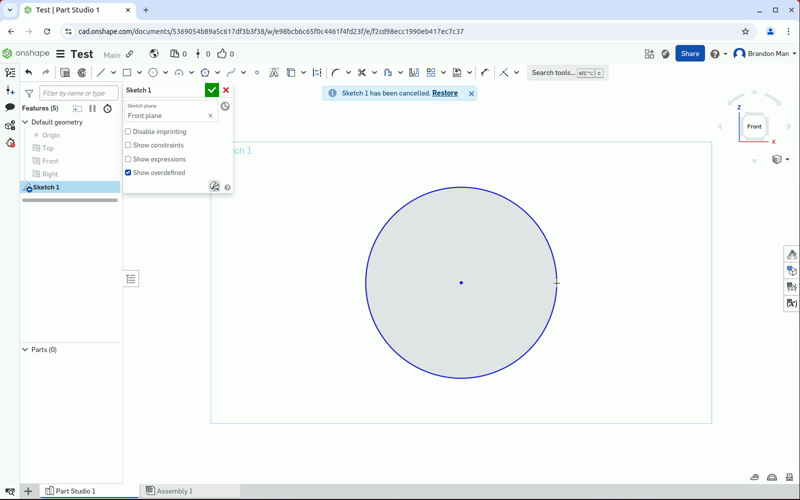
key_down(shift)
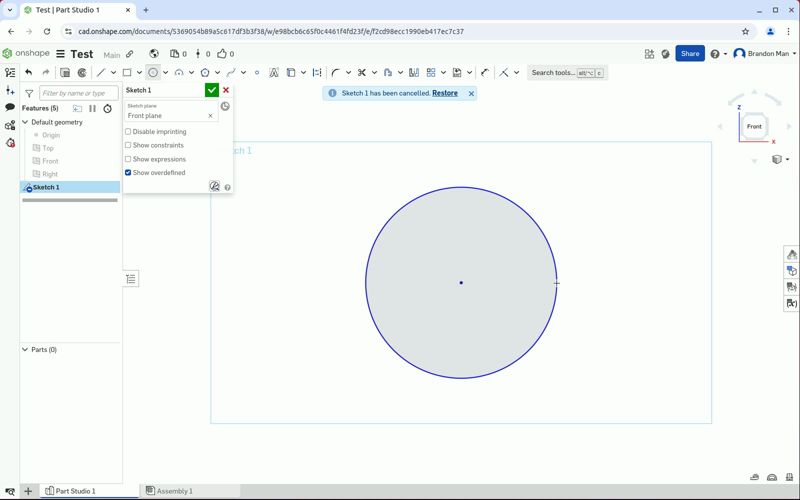
mouse_move(461, 282)
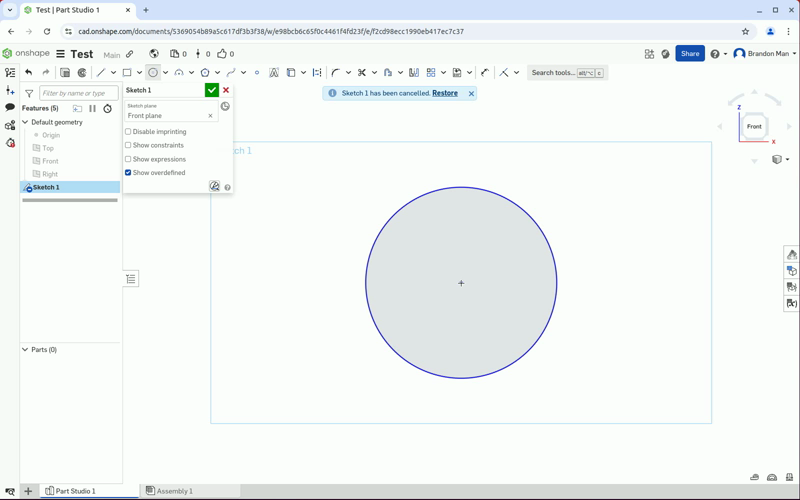
click(461, 282)
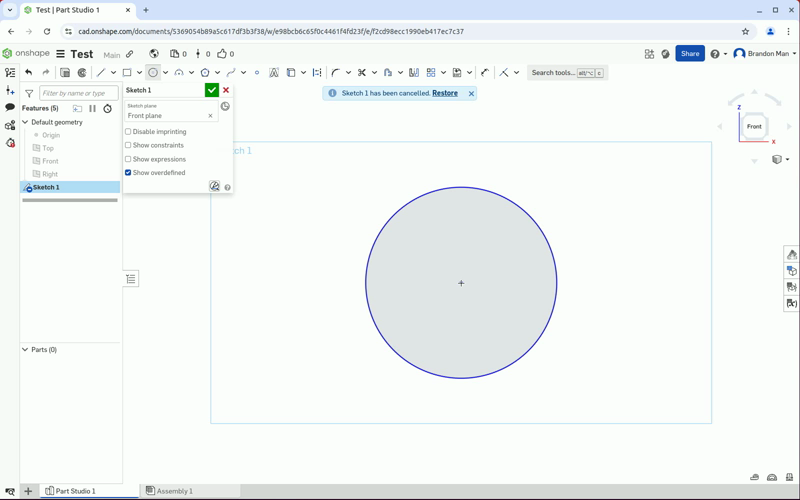
key_up(shift)
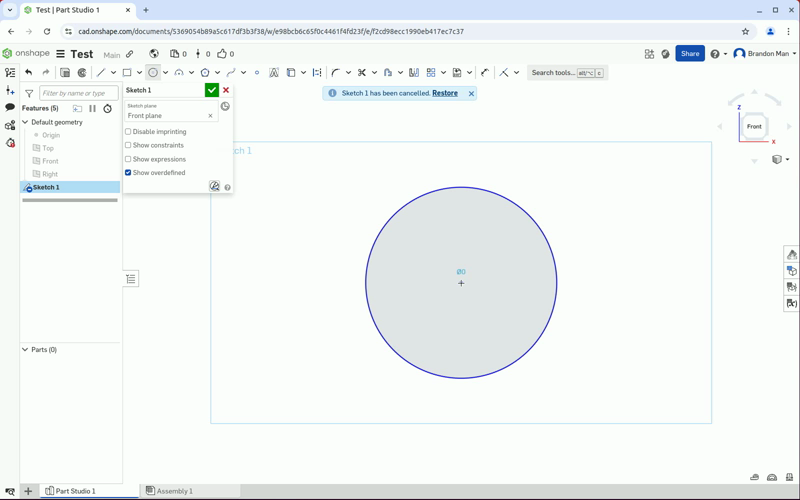
mouse_move(546, 282)
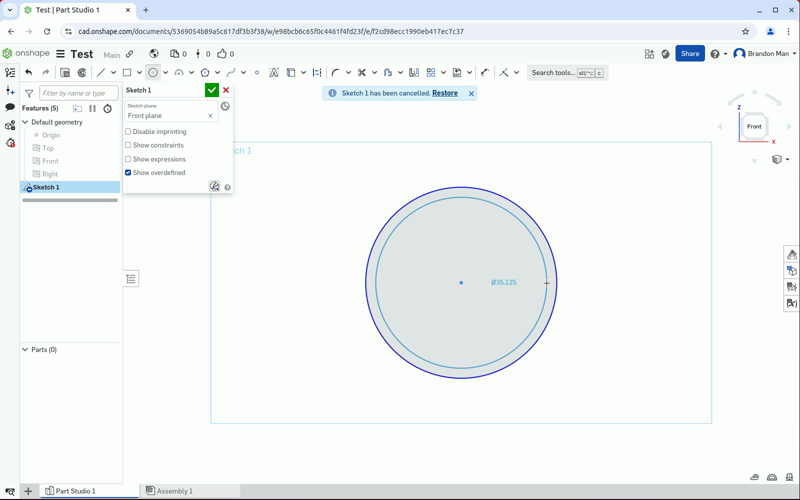
click(546, 282)
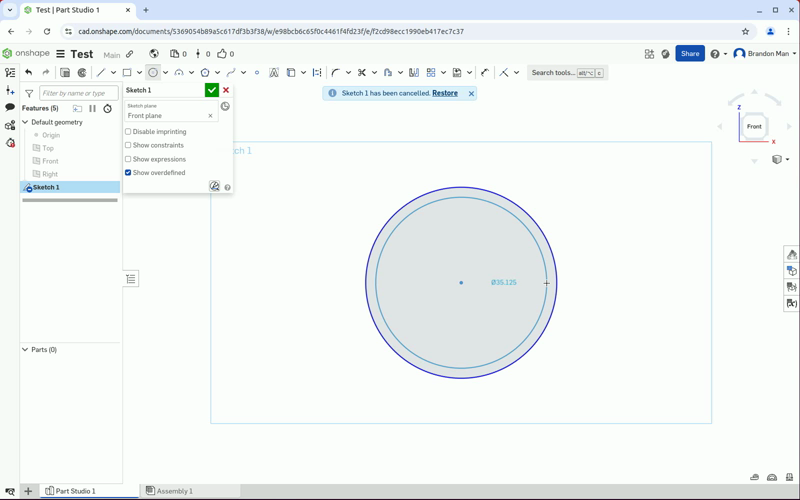
key(esc)
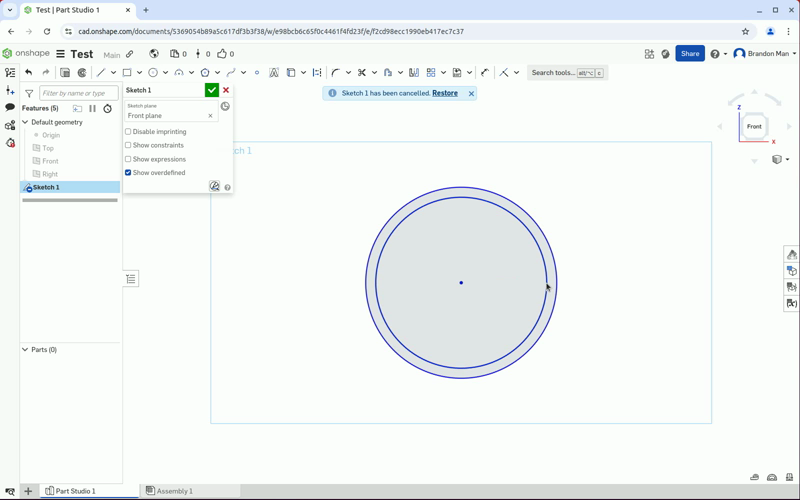
mouse_move(441, 371)
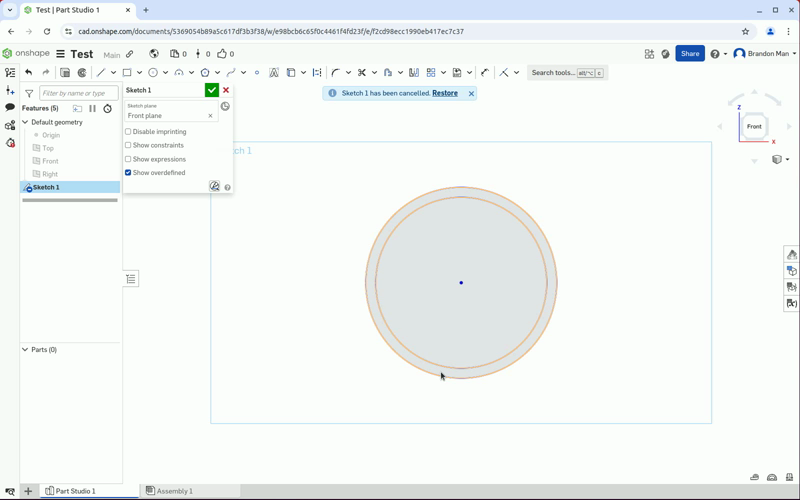
click(441, 371)
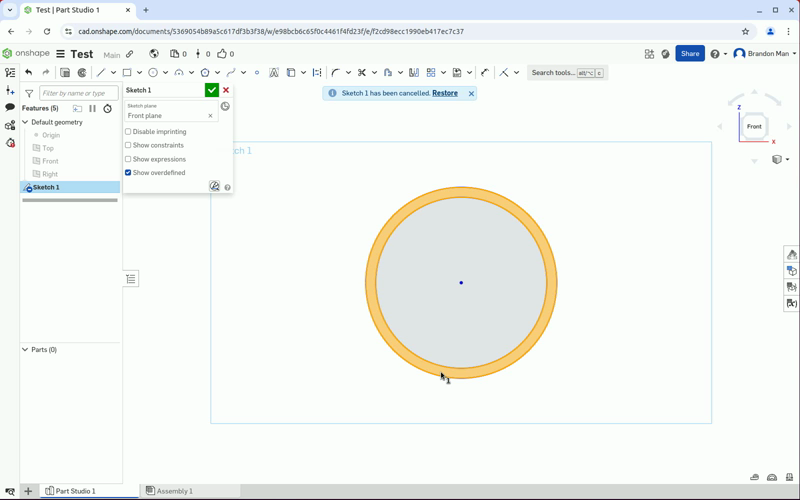
mouse_move(73, 352)
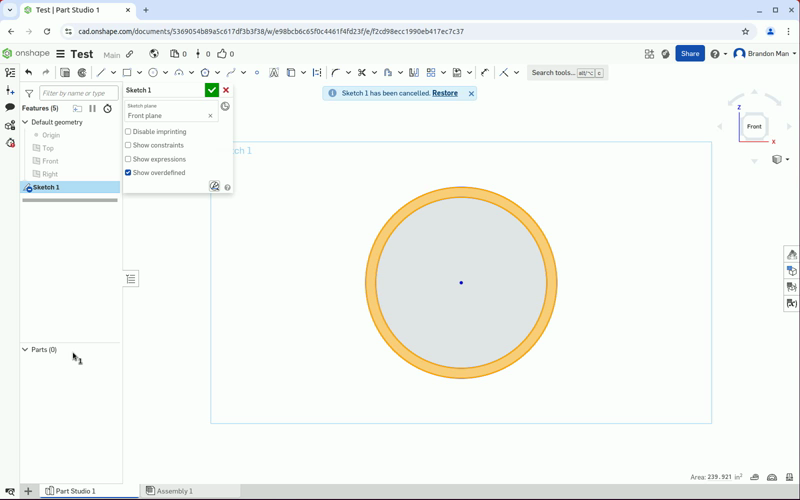
key(shift+y)
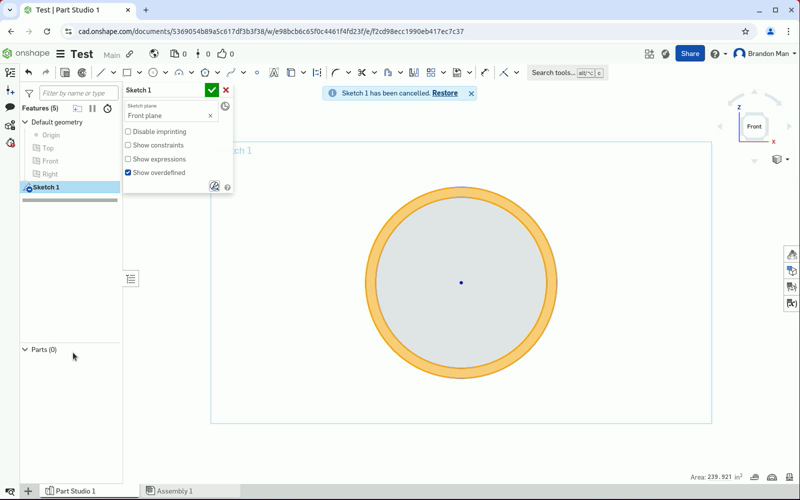
key(shift+e)
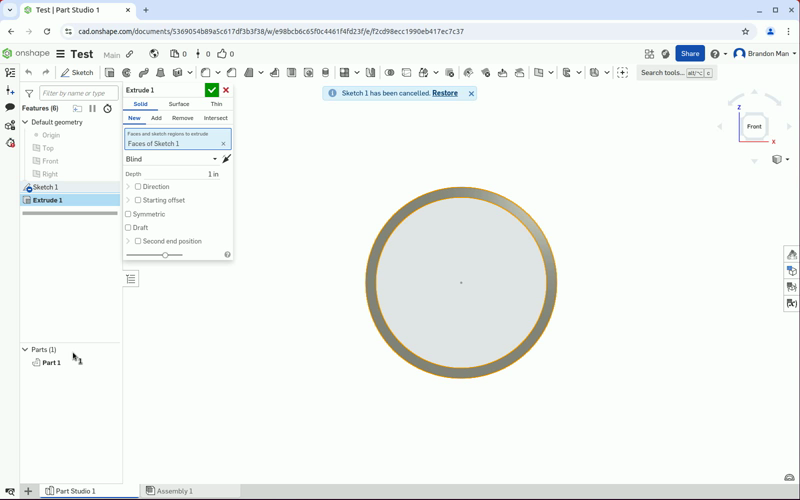
mouse_move(143, 106)
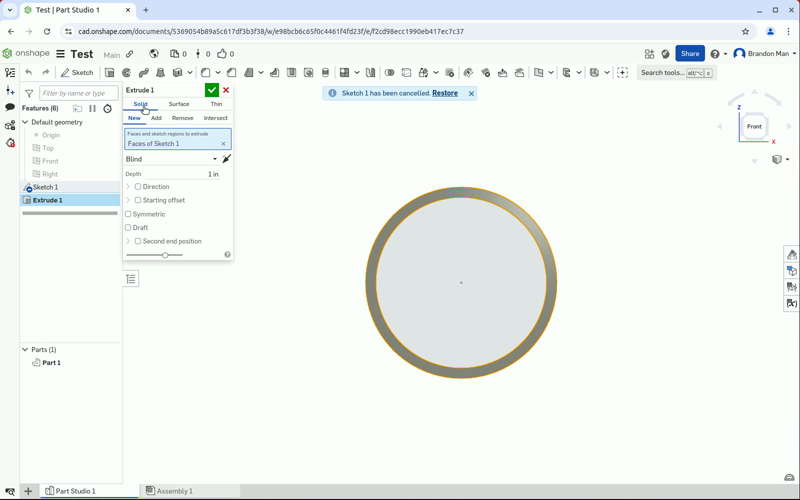
click(143, 106)
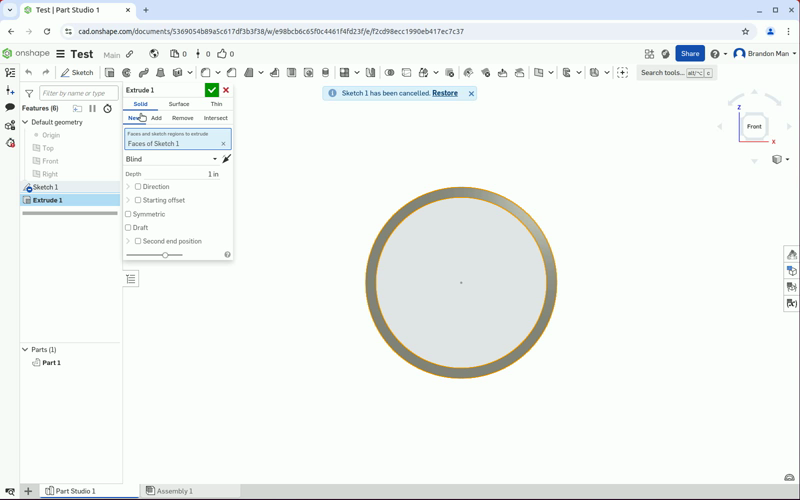
mouse_move(137, 120)
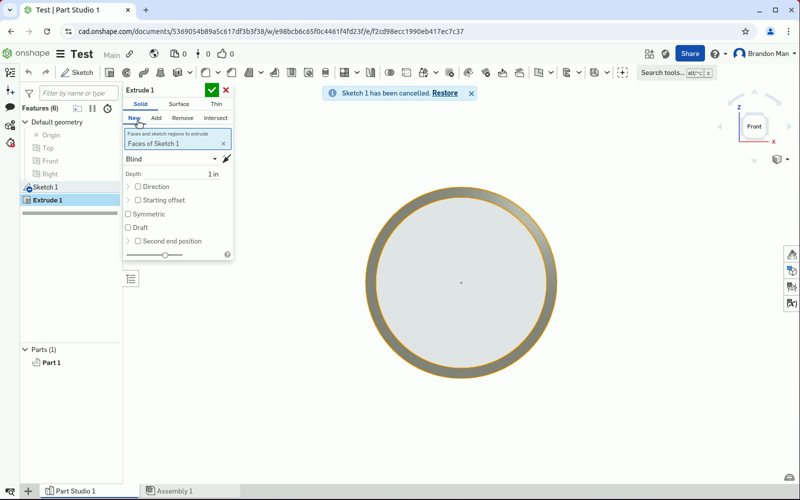
click(137, 120)
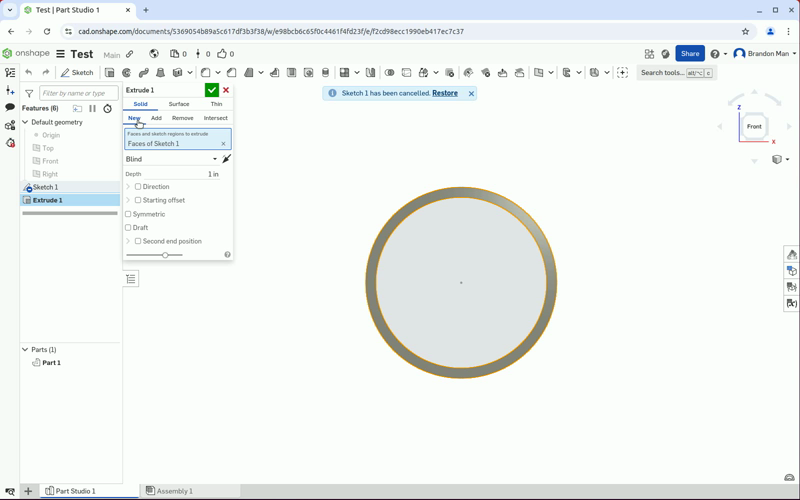
key(tab, 4)
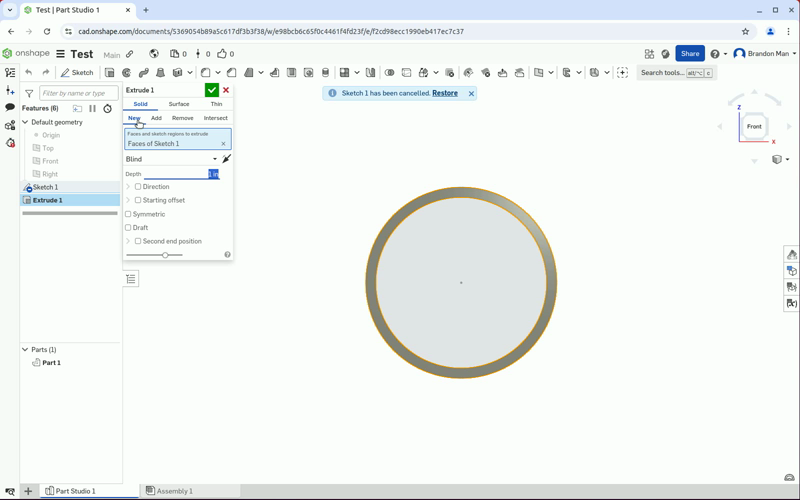
text(11.073)
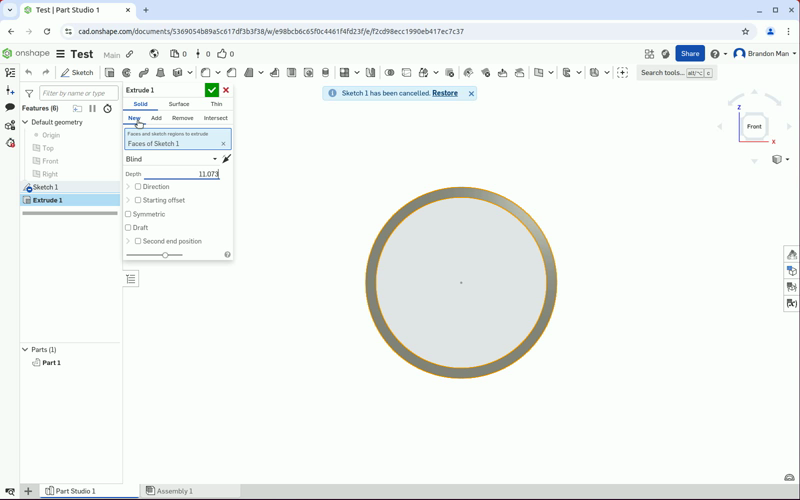
key(enter)
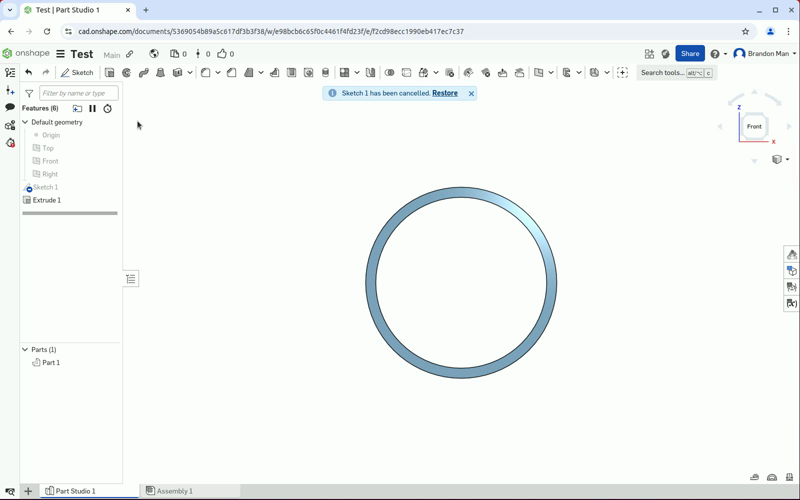
key(shift+h)
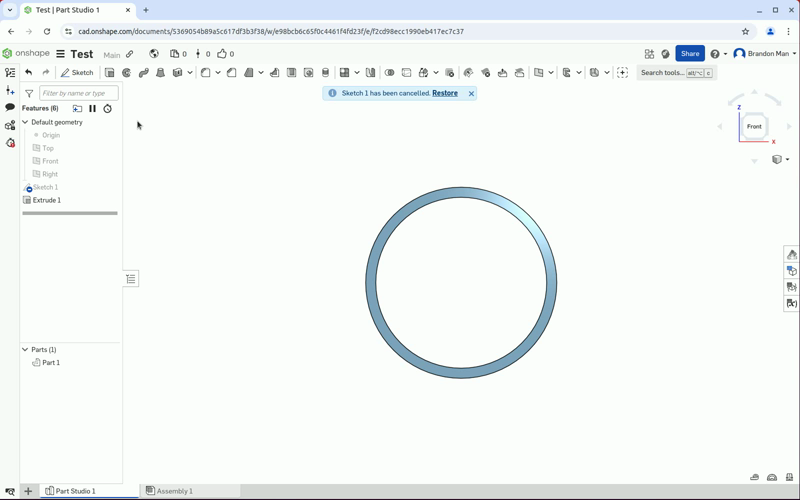
key(shift+h)
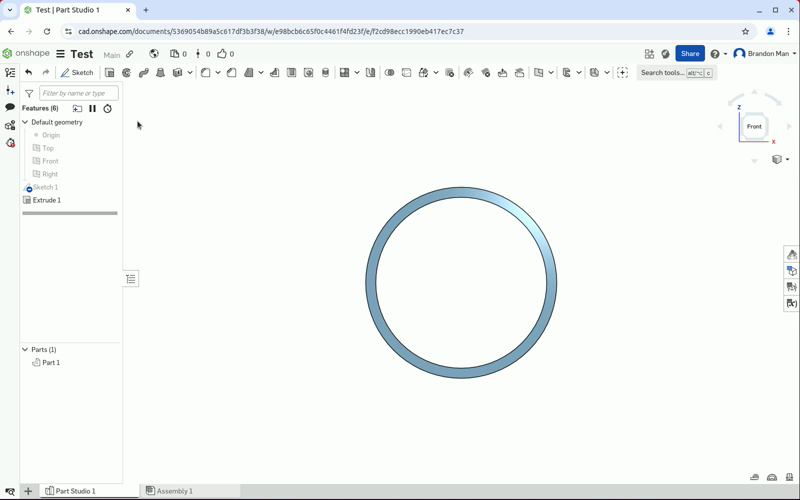
mouse_move(73, 189)
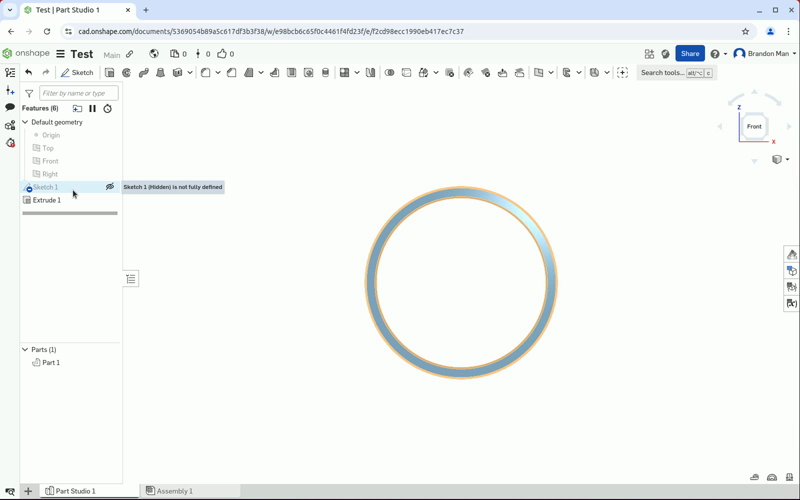
click(73, 189)
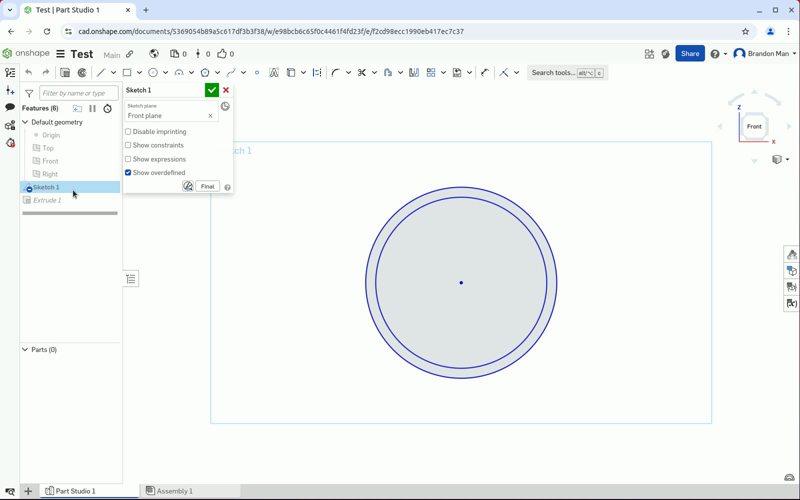
mouse_move(229, 92)
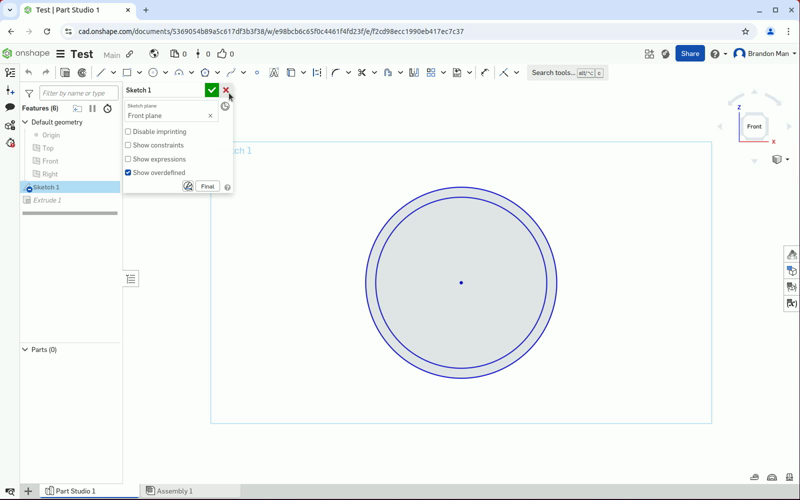
click(229, 92)
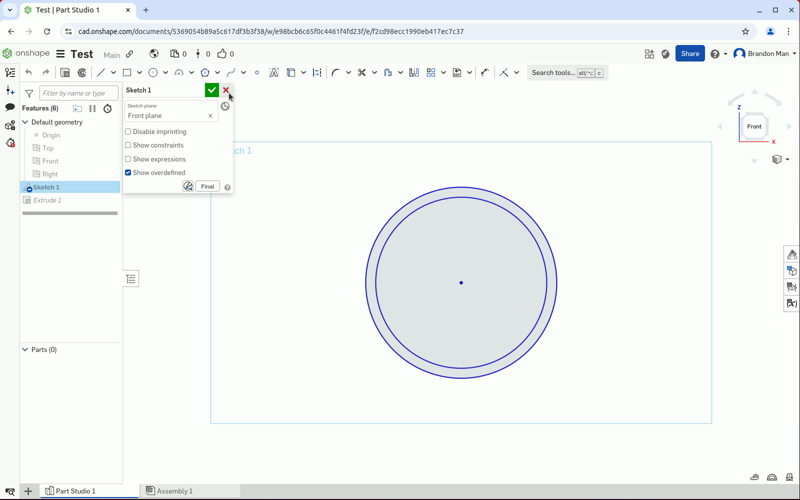
key(shift+s)
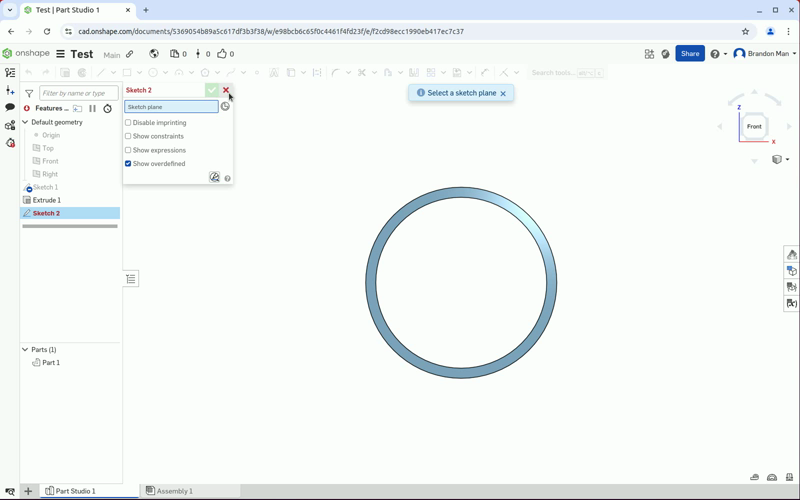
mouse_move(73, 163)
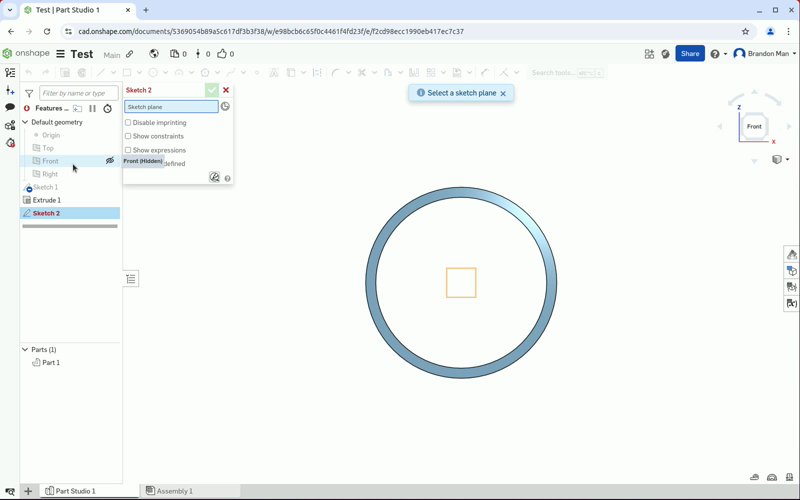
click(73, 163)
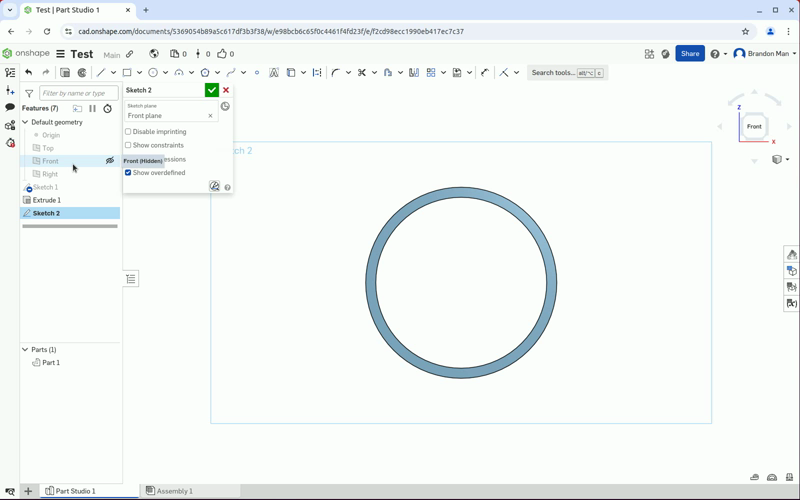
mouse_move(73, 352)
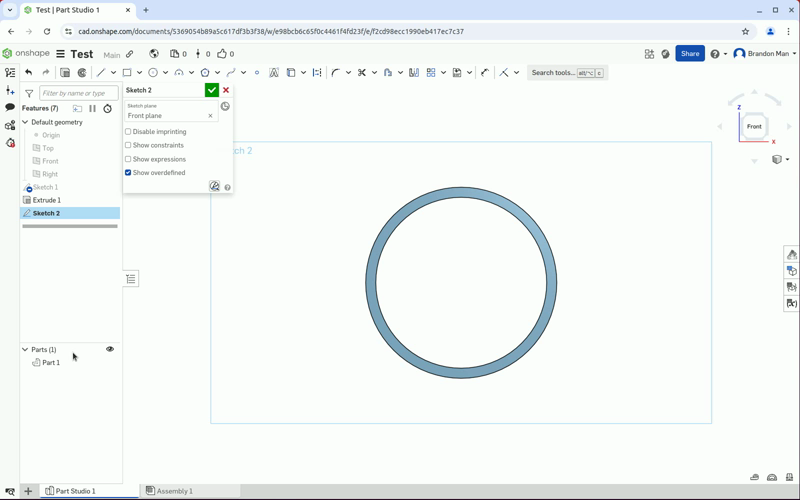
key(y)
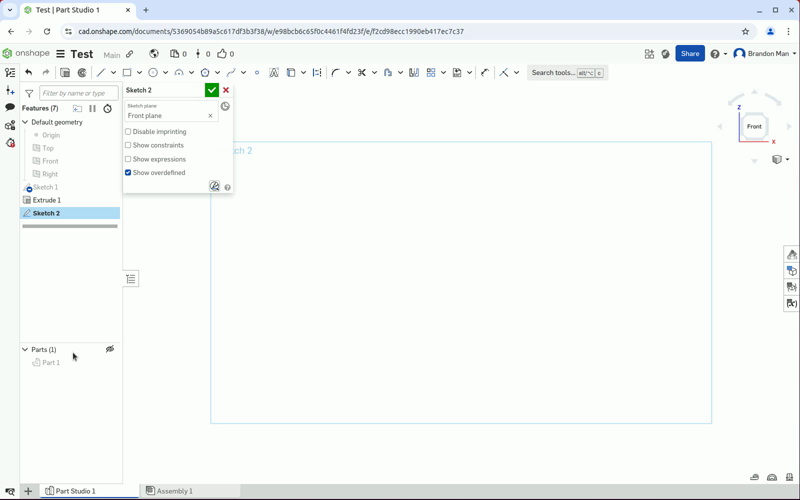
key(c)
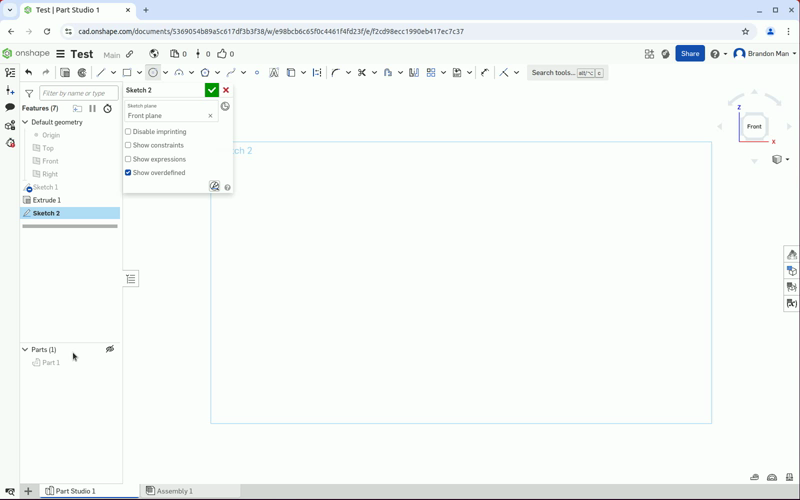
key_down(shift)
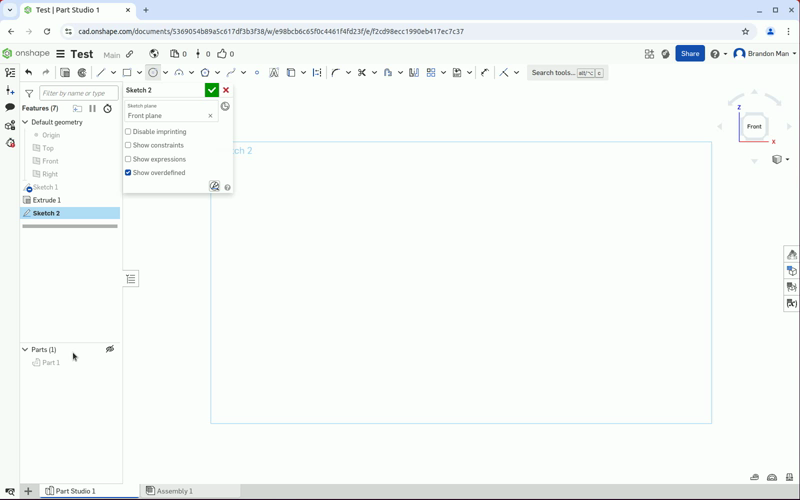
mouse_move(461, 282)
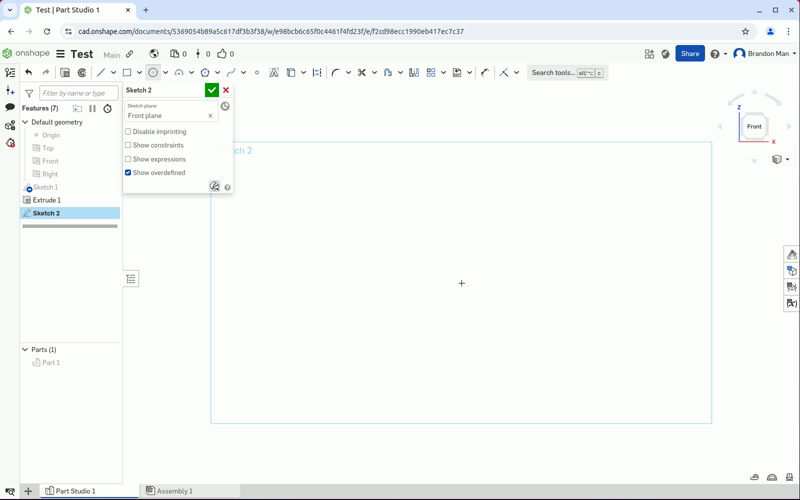
click(461, 282)
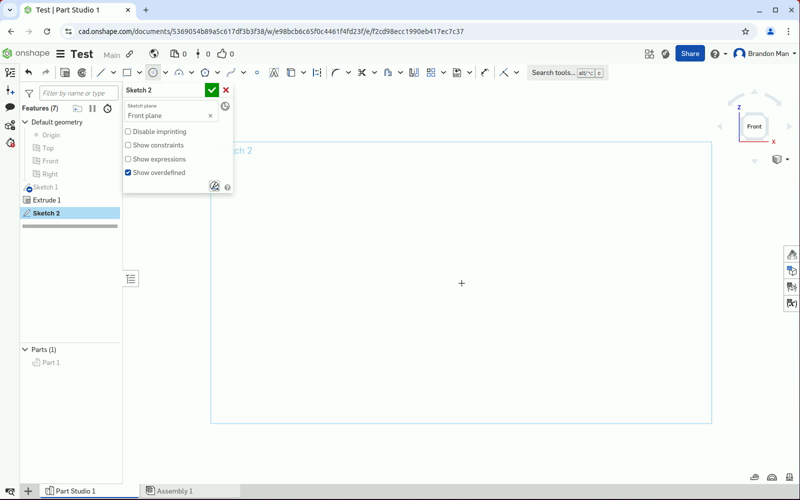
key_up(shift)
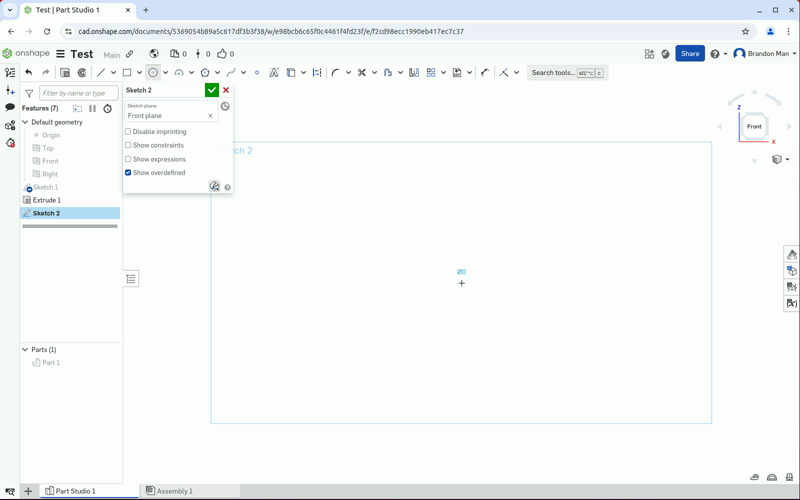
mouse_move(506, 282)
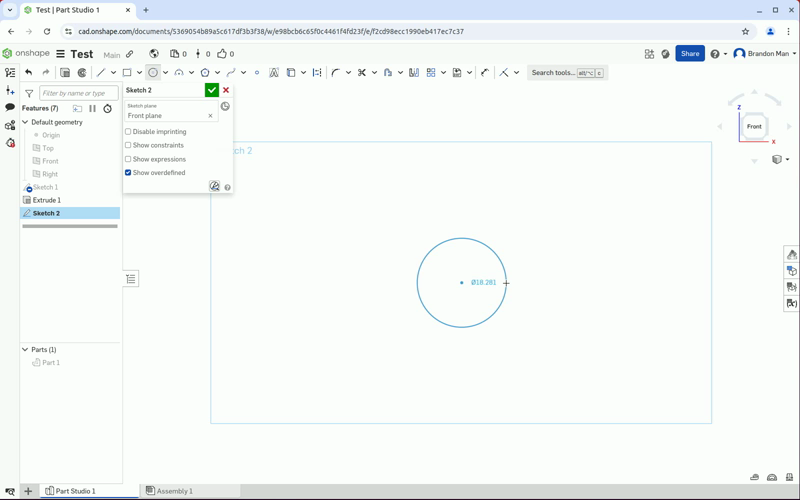
click(506, 282)
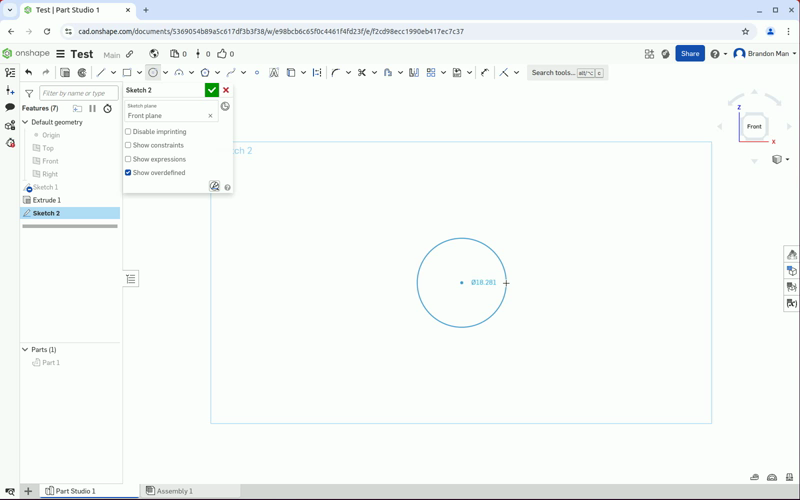
key(esc)
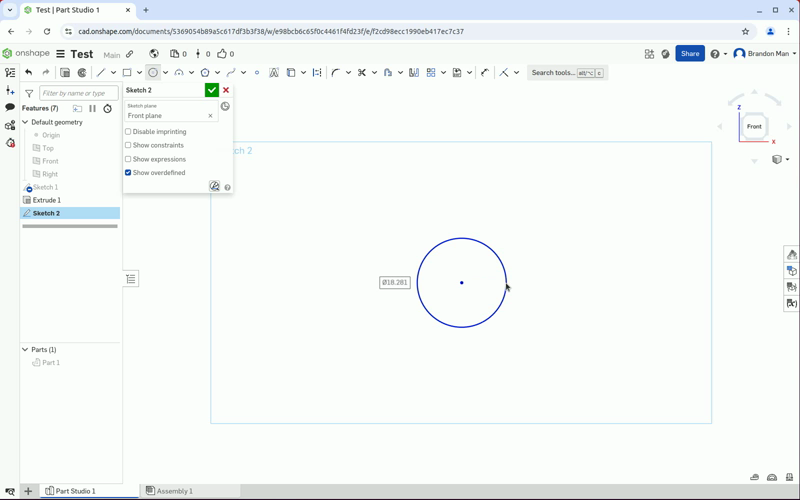
key(c)
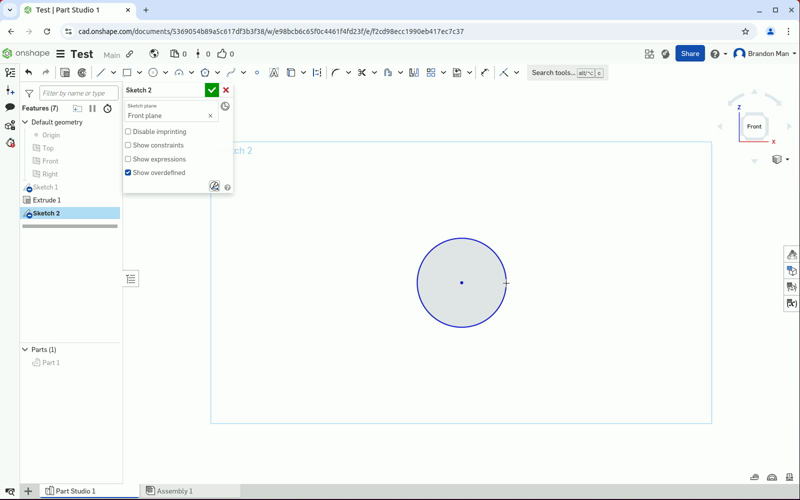
key_down(shift)
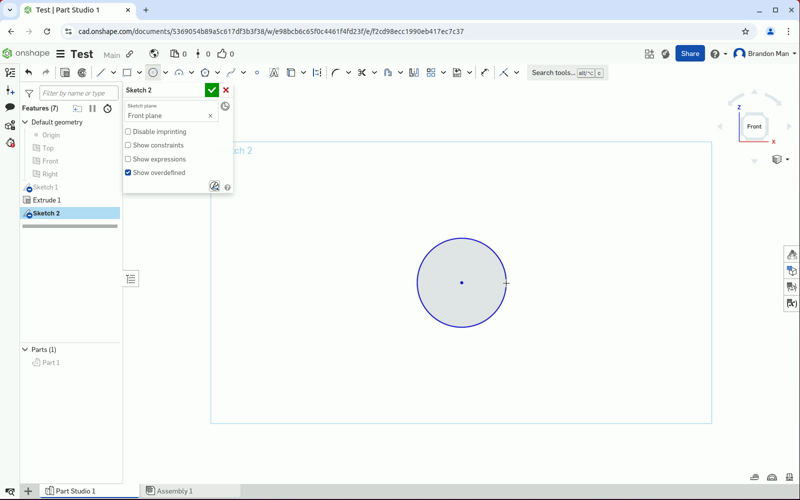
mouse_move(461, 282)
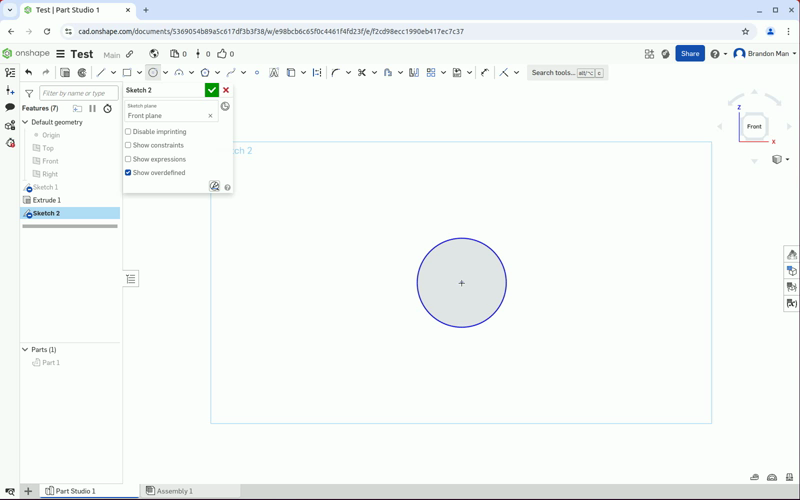
click(461, 282)
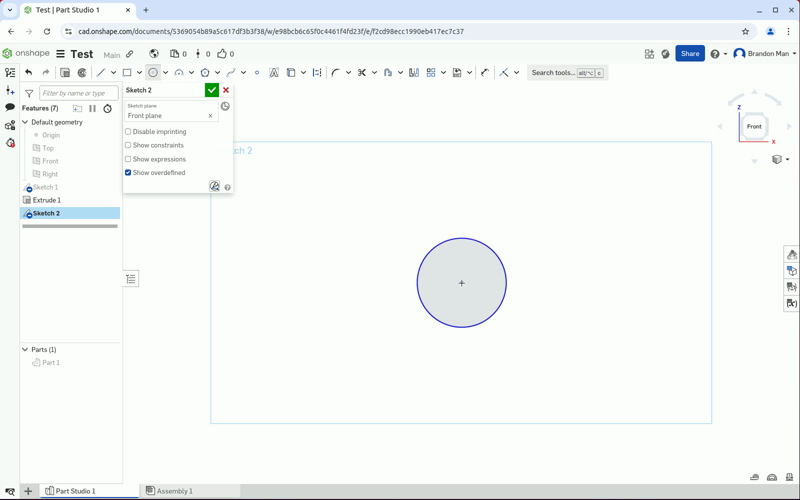
key_up(shift)
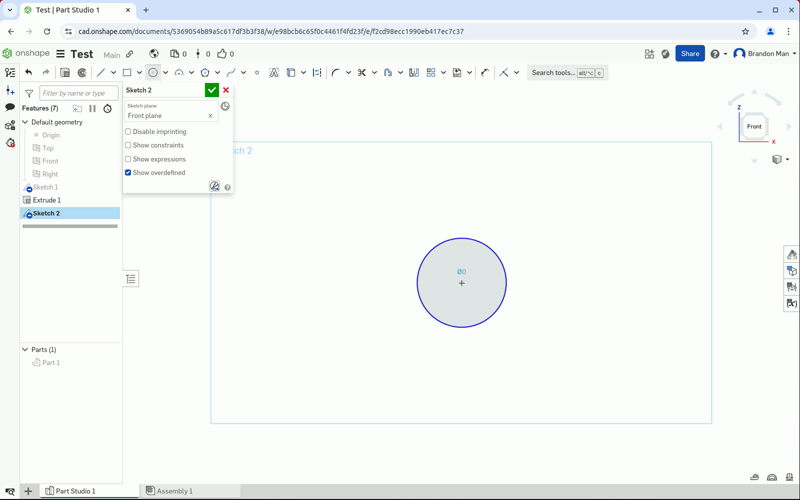
mouse_move(498, 282)
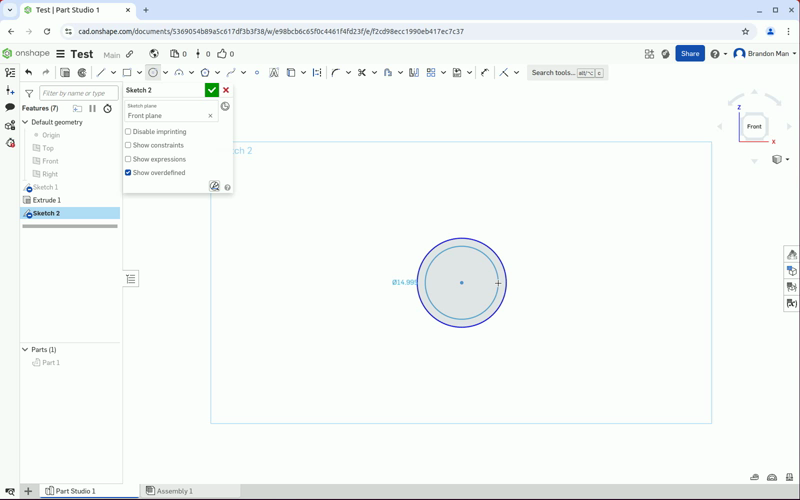
click(498, 282)
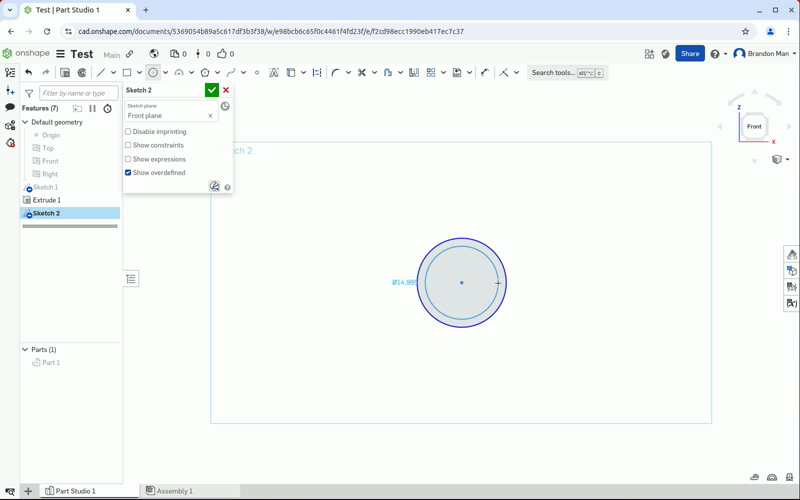
key(esc)
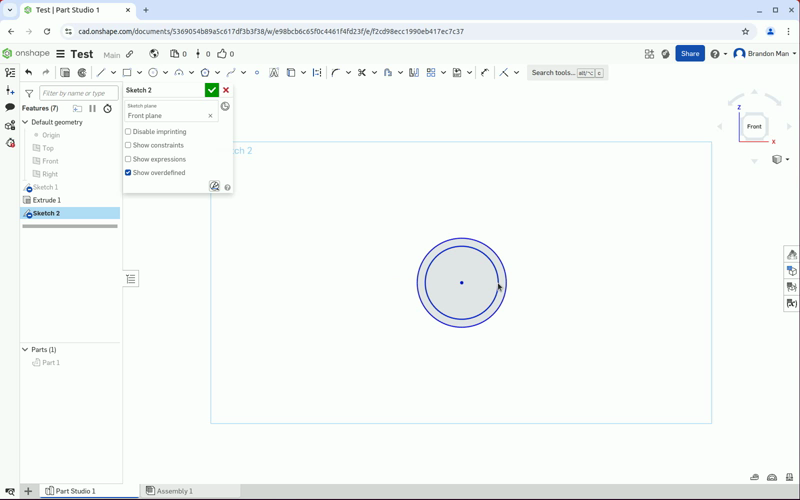
mouse_move(487, 254)
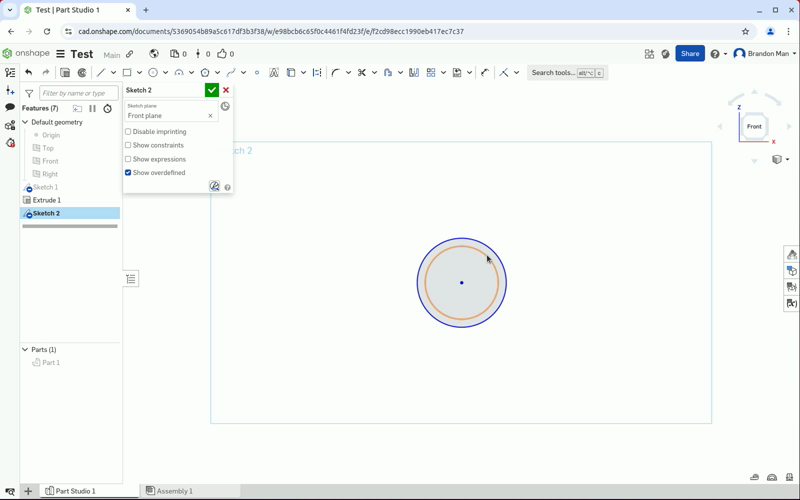
click(487, 254)
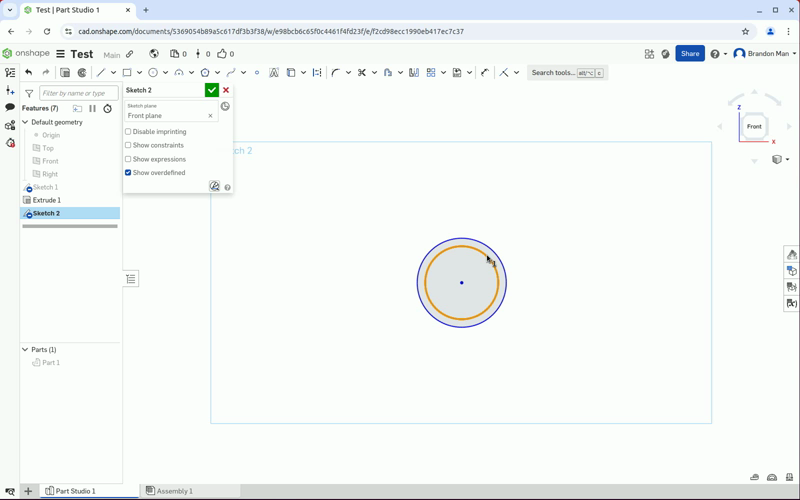
mouse_move(73, 352)
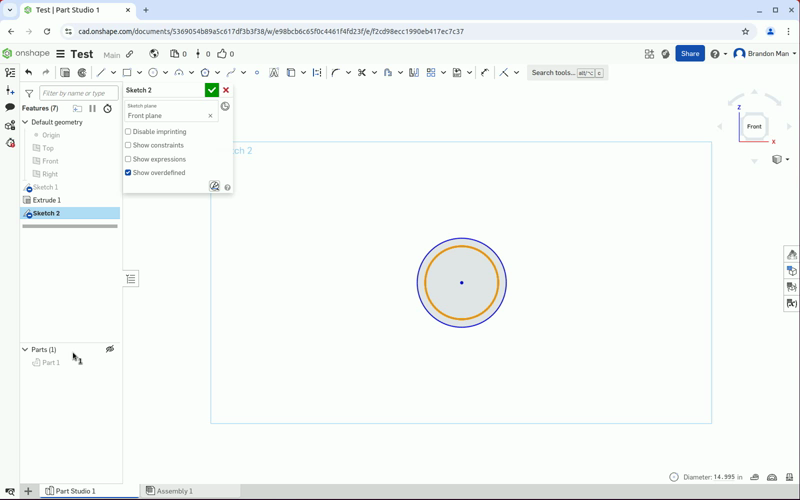
key(shift+y)
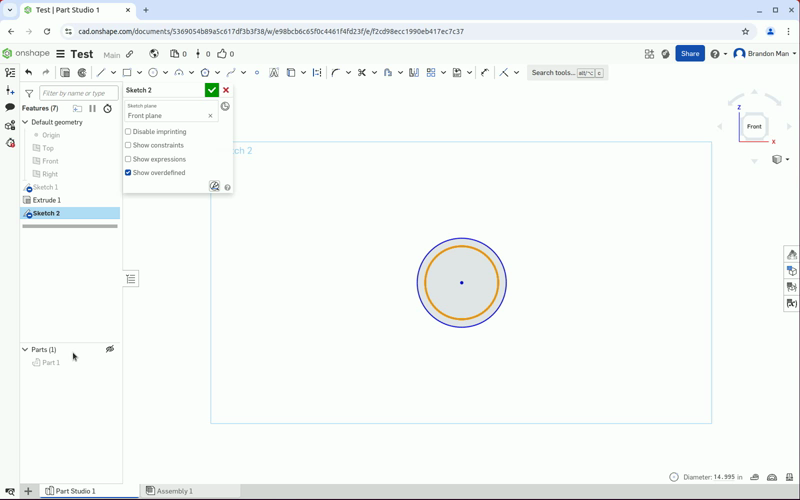
key(shift+e)
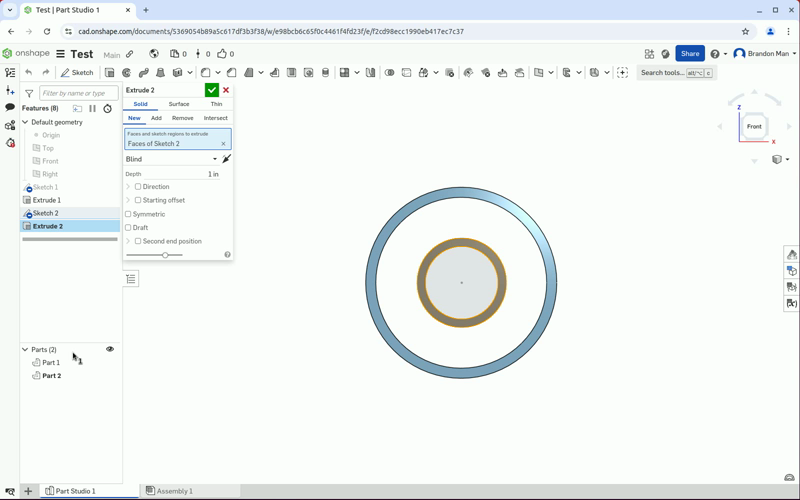
mouse_move(143, 106)
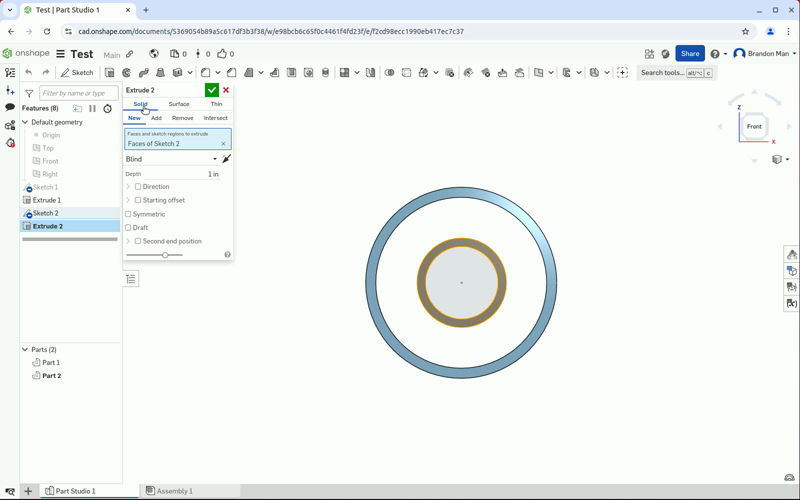
click(143, 106)
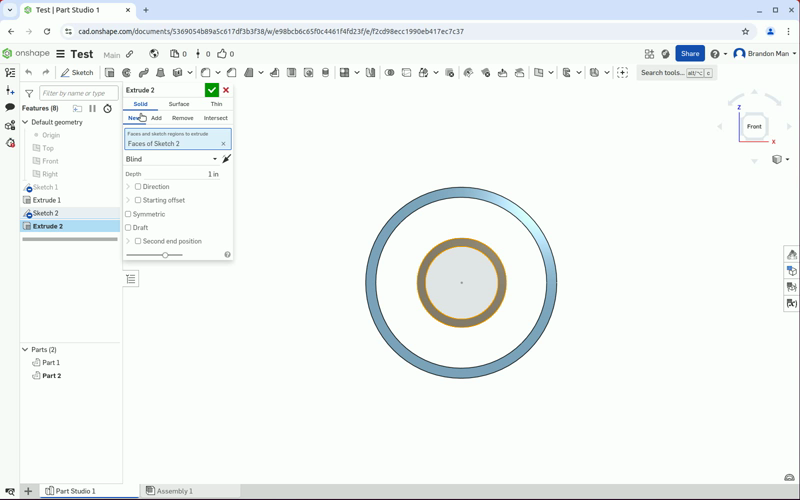
mouse_move(137, 120)
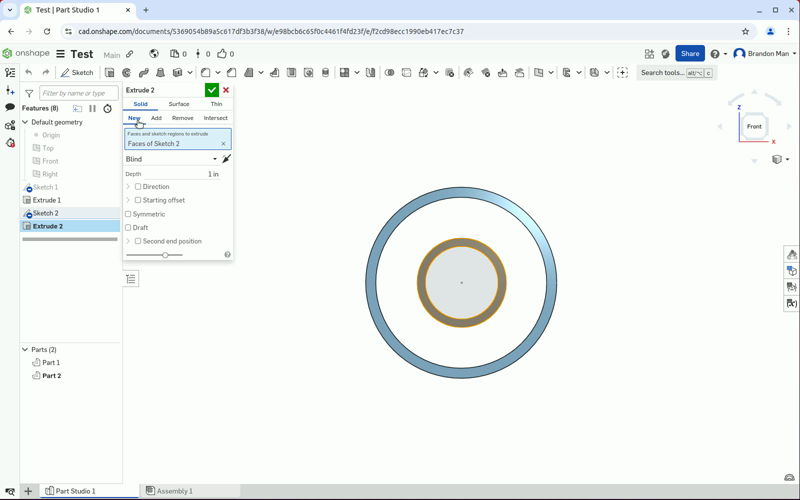
click(137, 120)
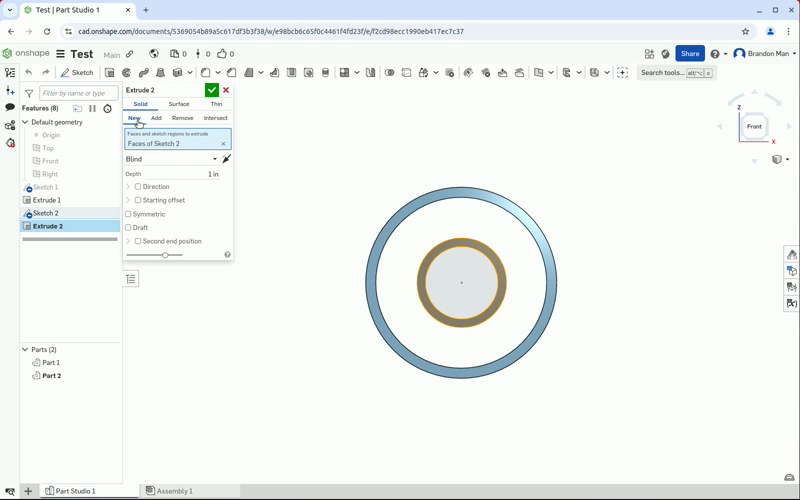
key(tab, 4)
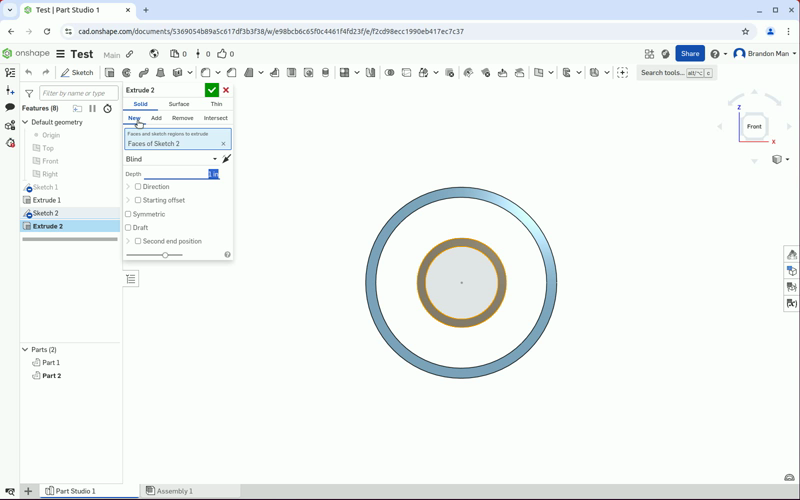
text(11.073)
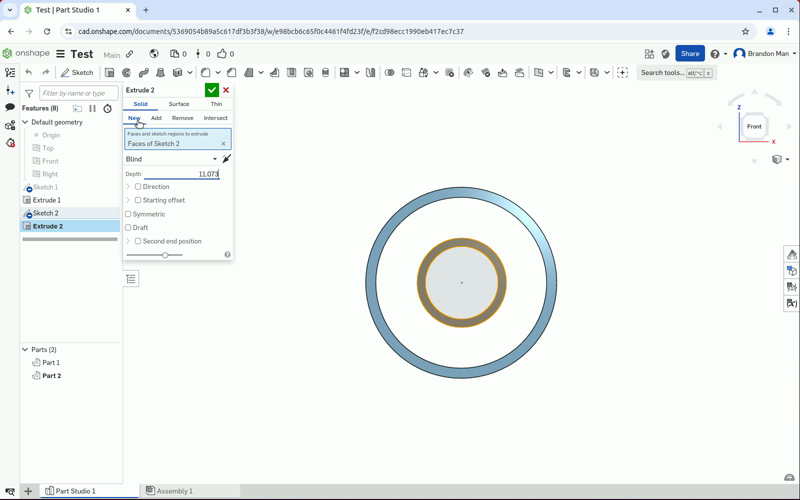
key(enter)
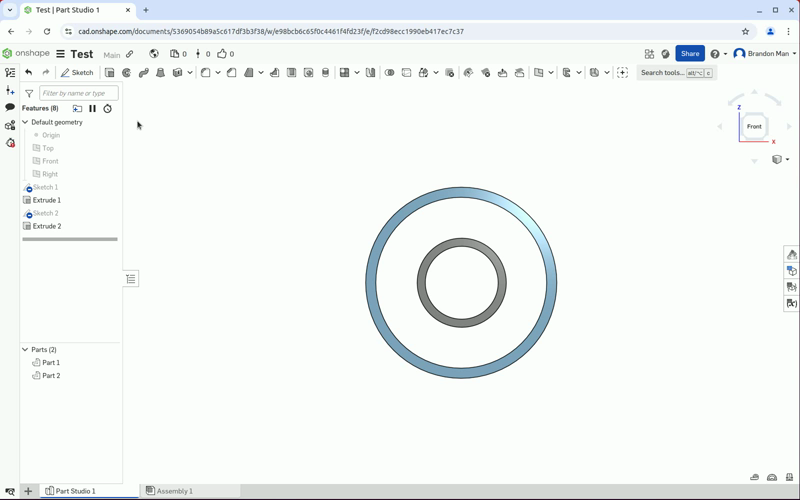
key(shift+h)
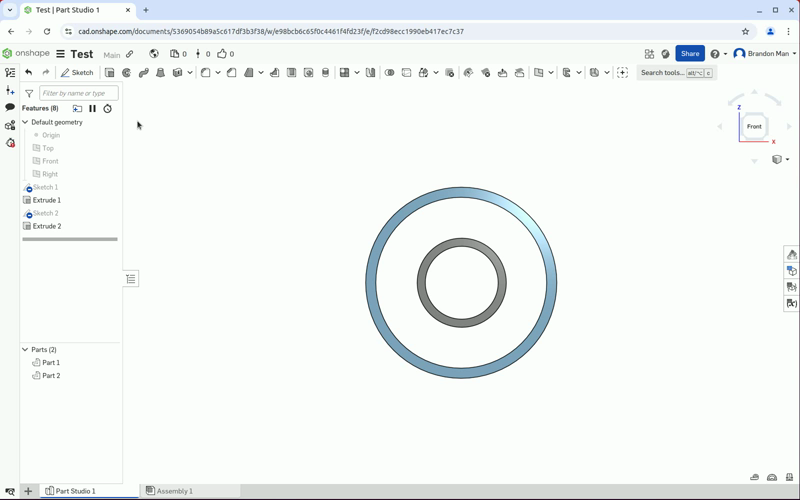
key(shift+h)
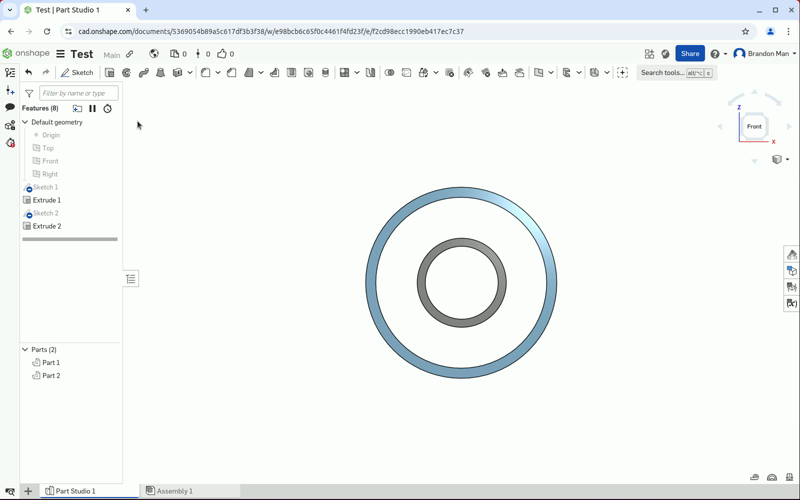
mouse_move(73, 189)
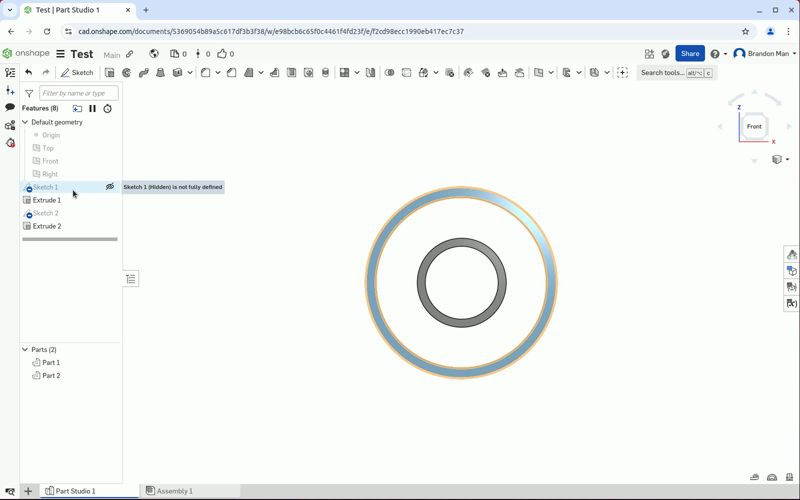
click(73, 189)
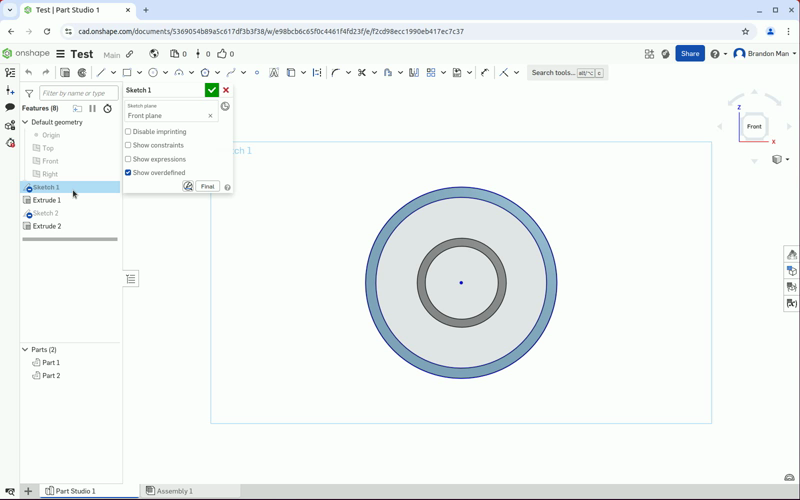
mouse_move(229, 92)
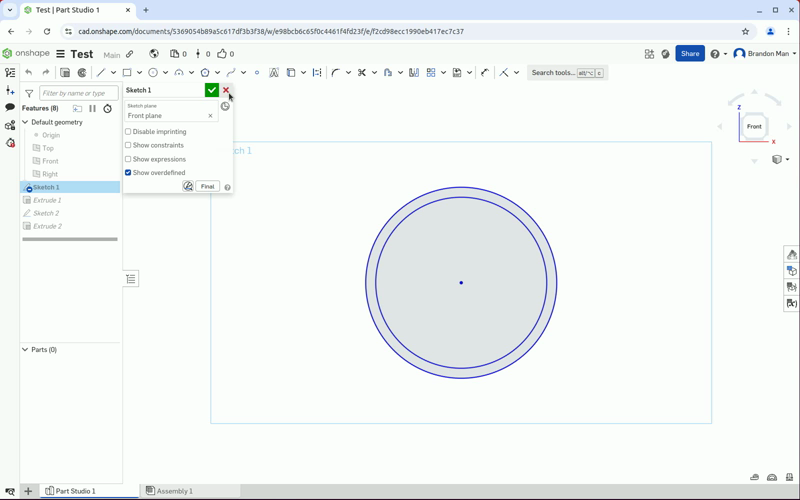
click(229, 92)
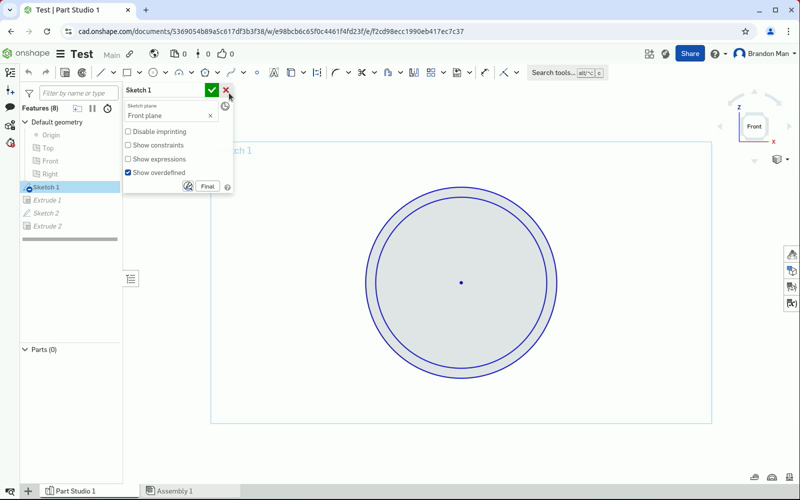
key(shift+s)
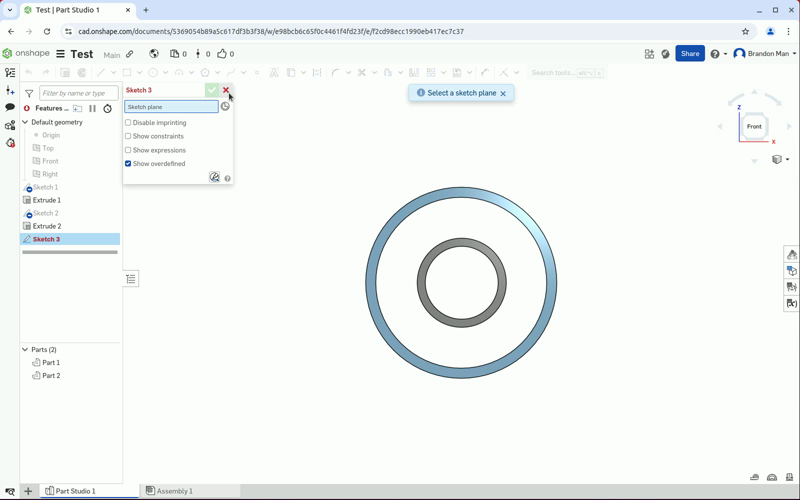
mouse_move(73, 163)
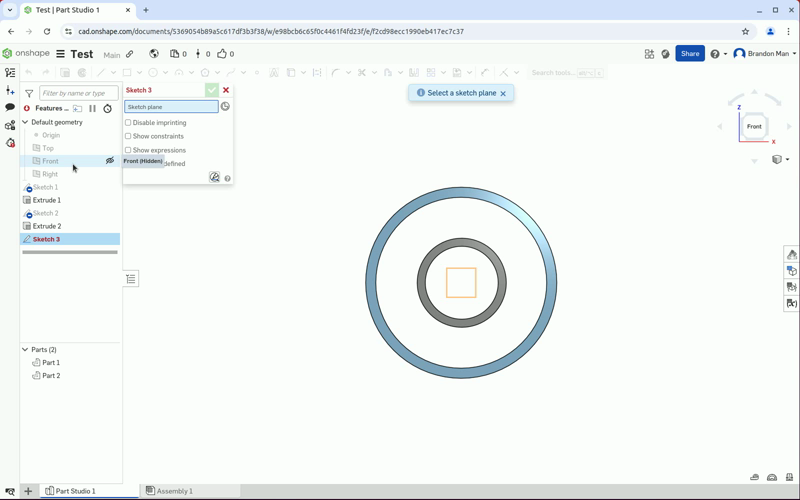
click(73, 163)
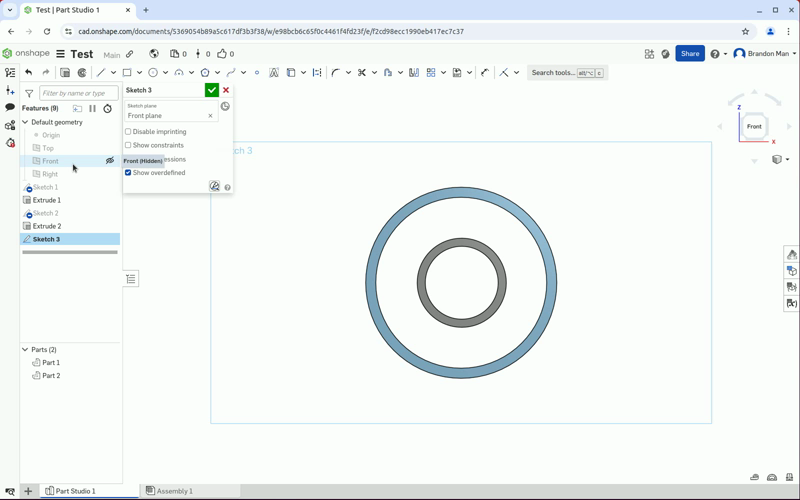
mouse_move(73, 352)
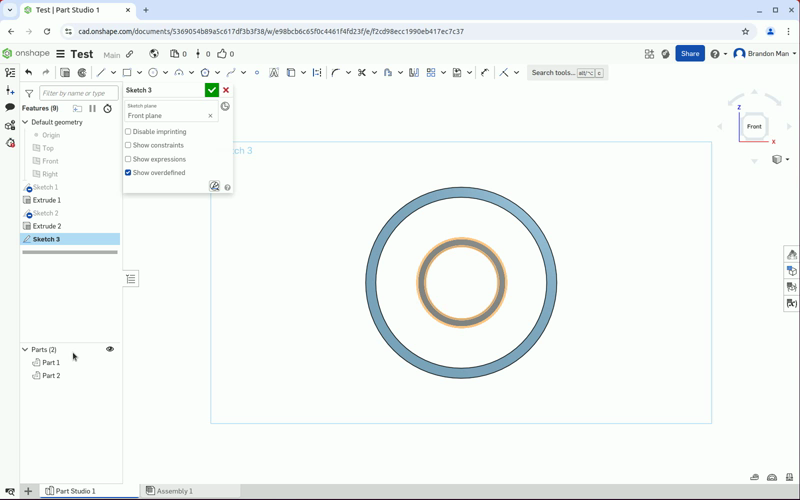
key(y)
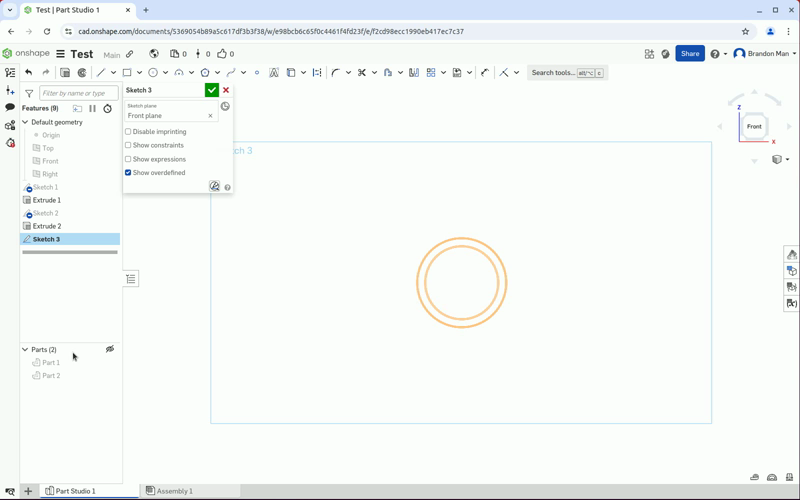
key(c)
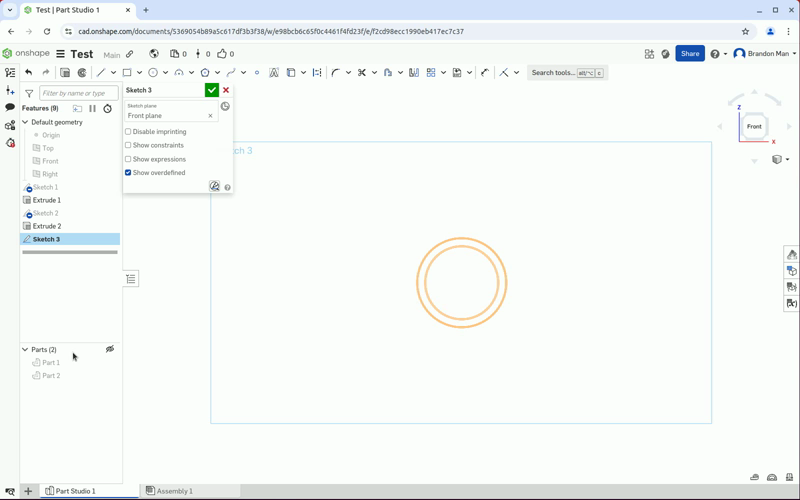
key_down(shift)
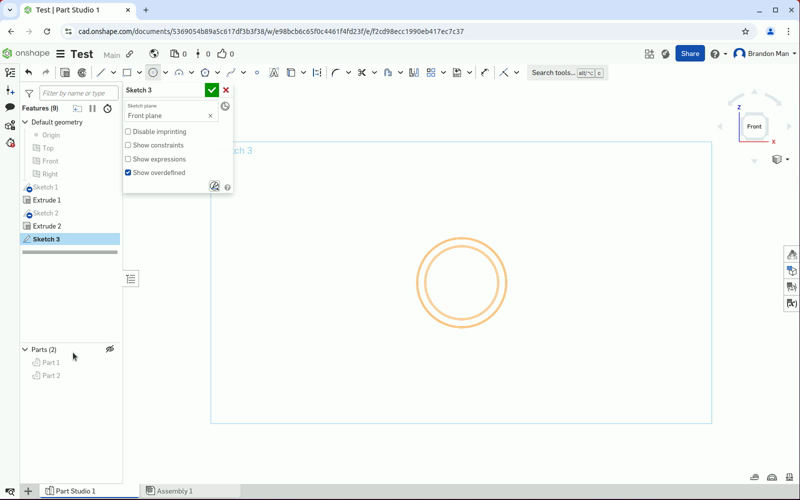
mouse_move(461, 282)
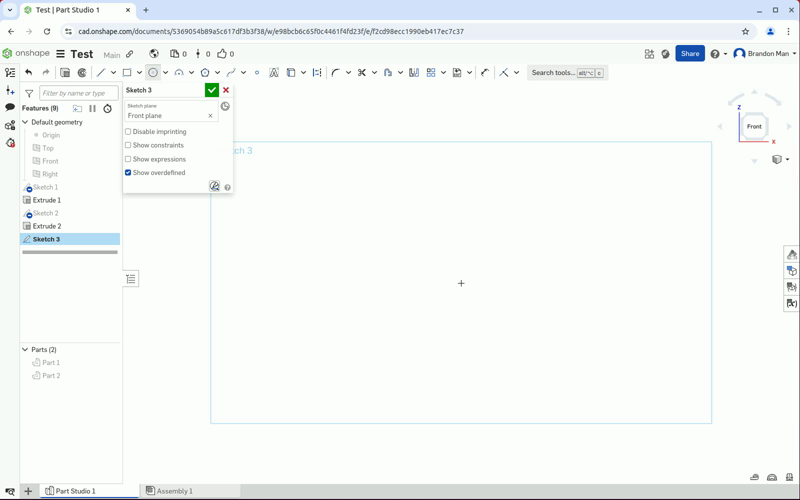
click(461, 282)
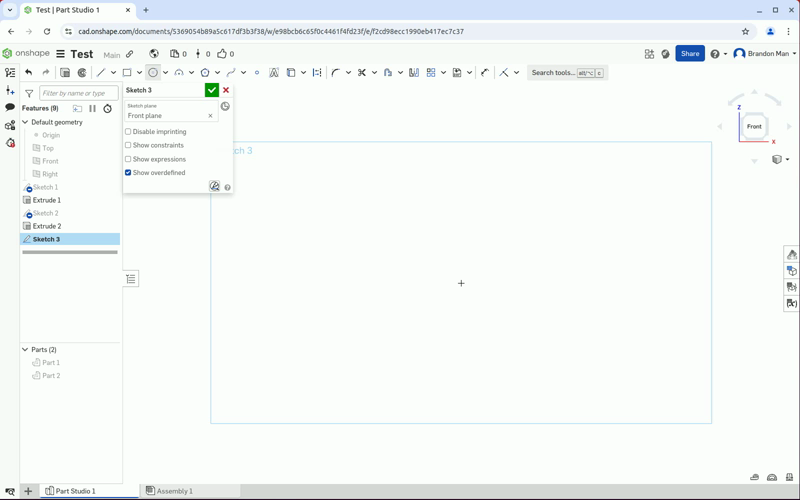
key_up(shift)
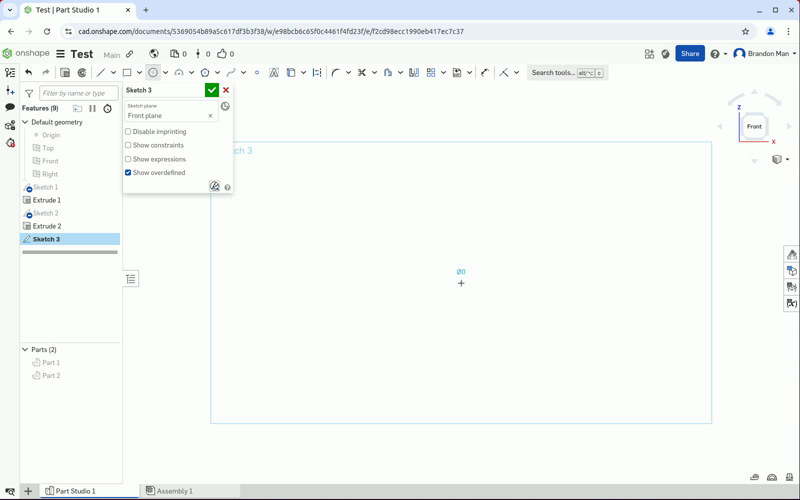
mouse_move(574, 282)
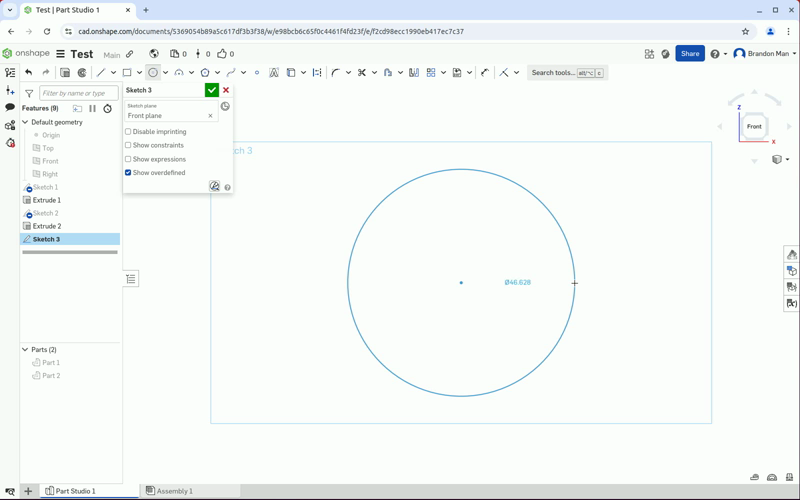
click(574, 282)
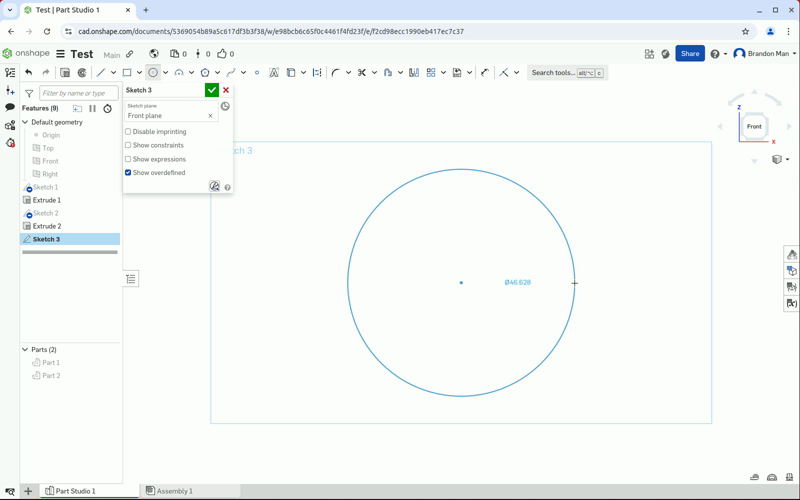
key(esc)
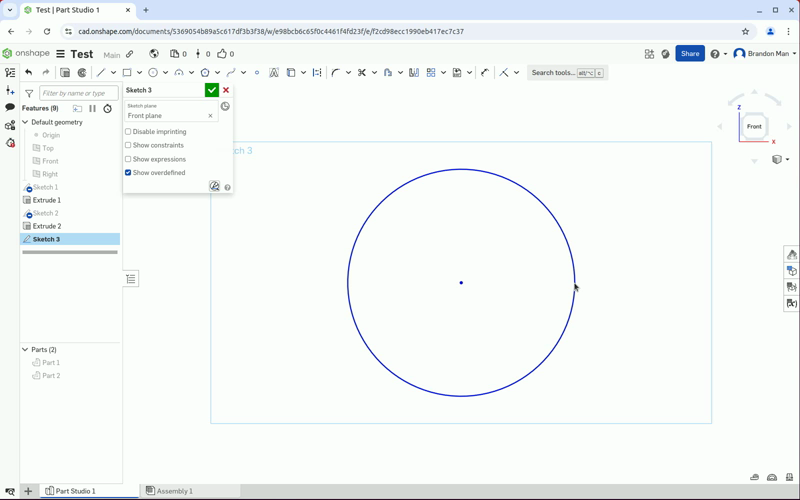
key(c)
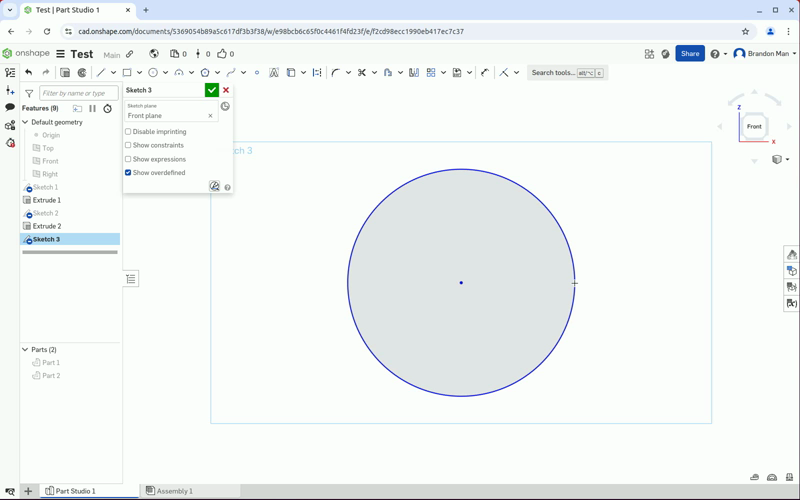
key_down(shift)
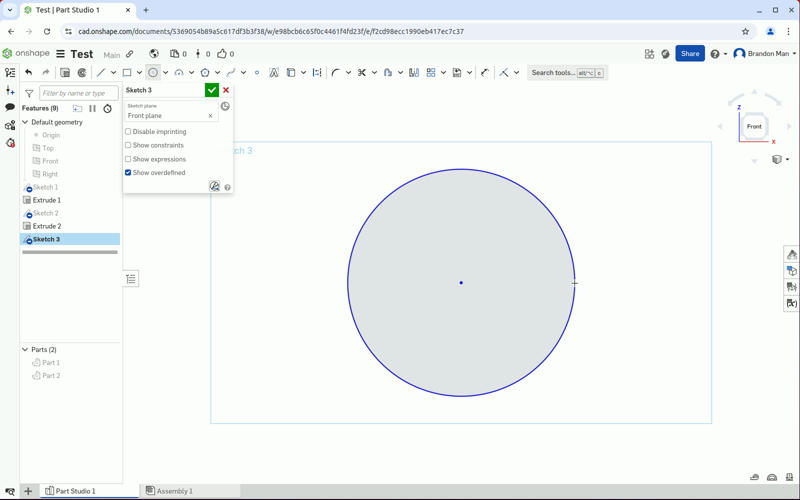
mouse_move(461, 282)
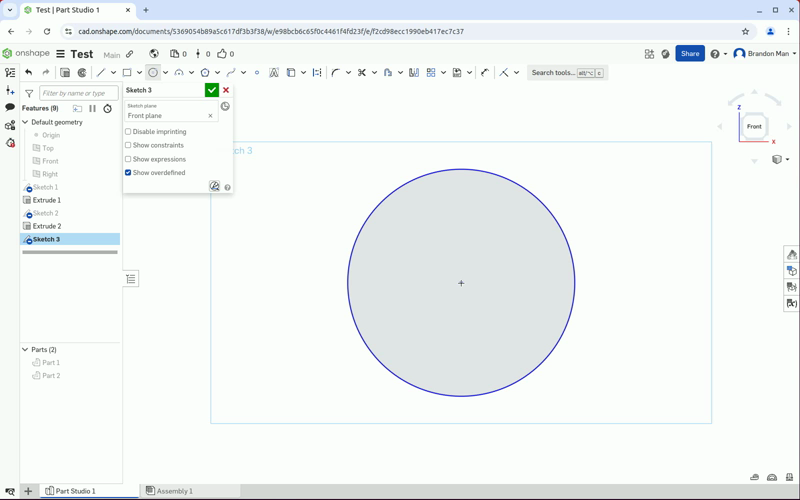
click(461, 282)
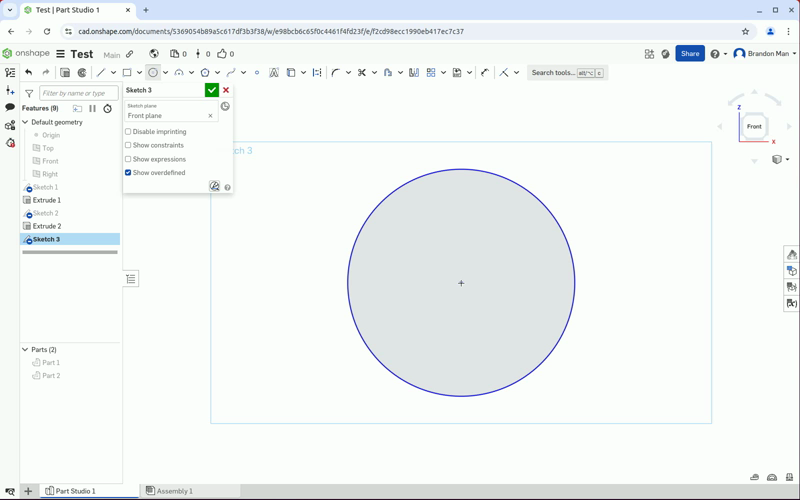
key_up(shift)
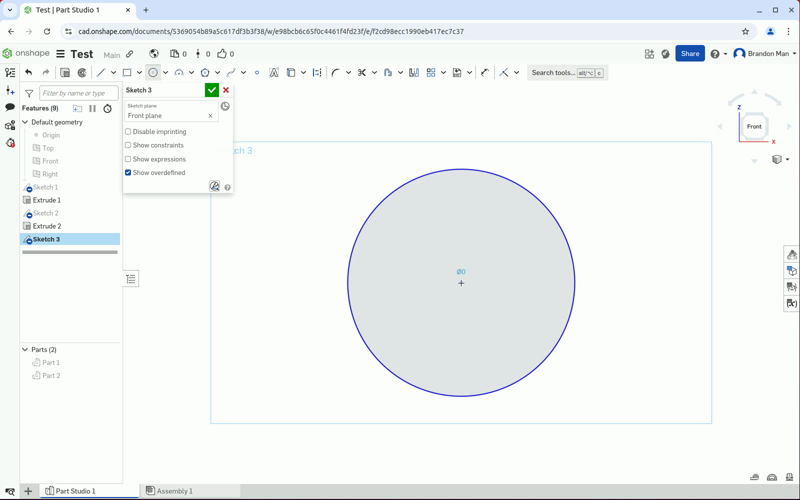
mouse_move(555, 282)
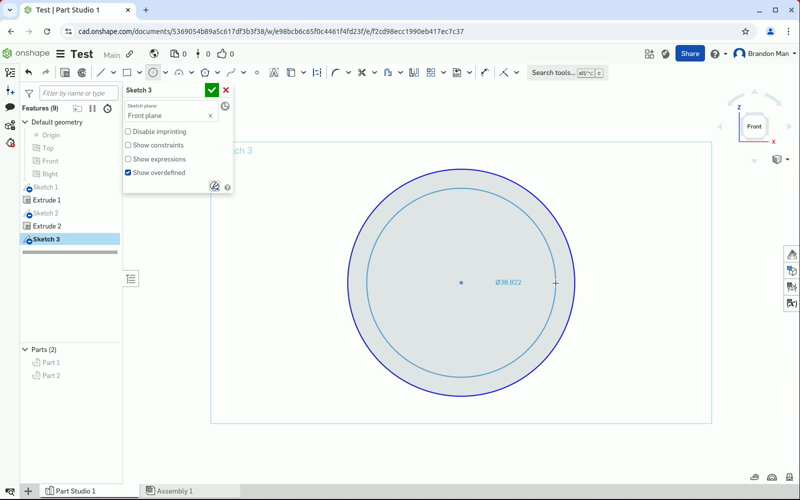
click(555, 282)
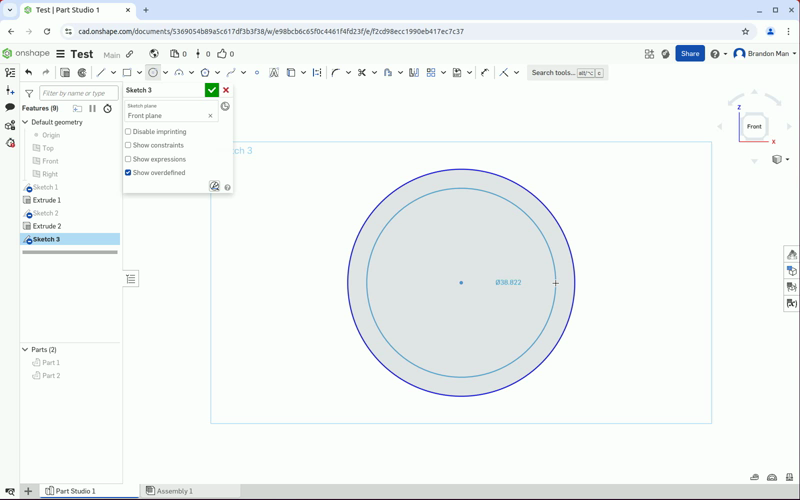
key(esc)
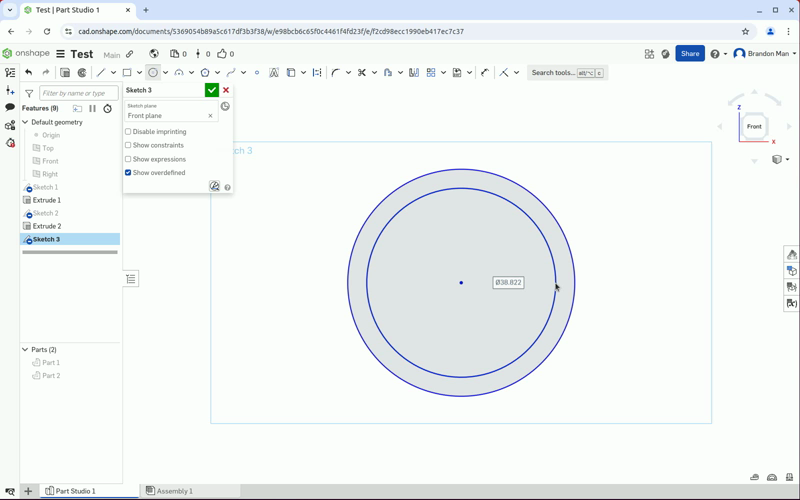
mouse_move(529, 206)
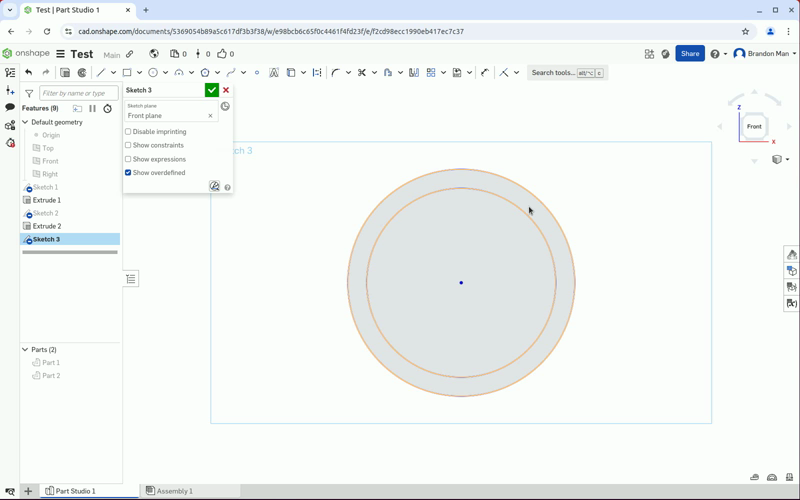
click(529, 206)
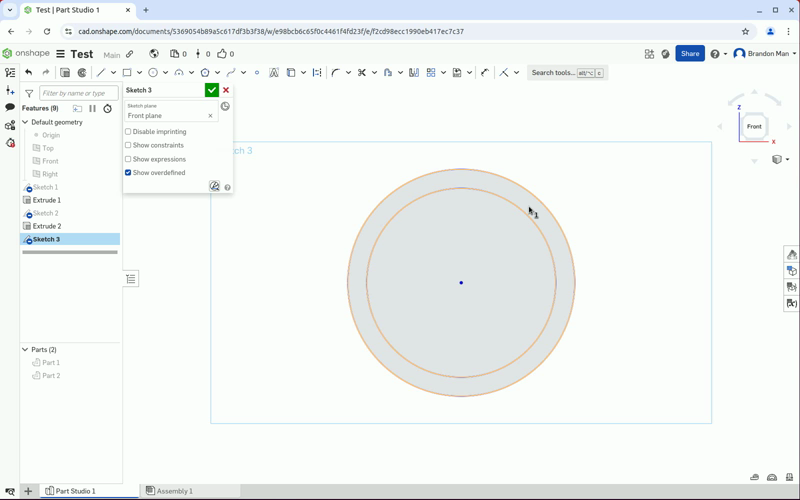
mouse_move(73, 352)
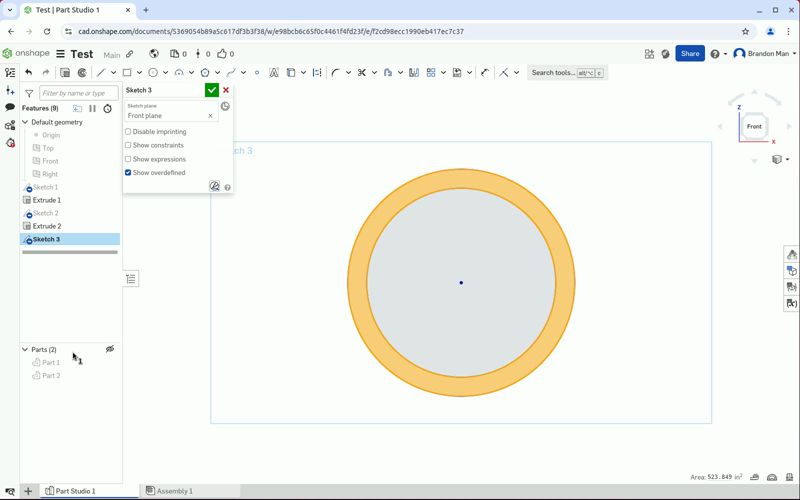
key(shift+y)
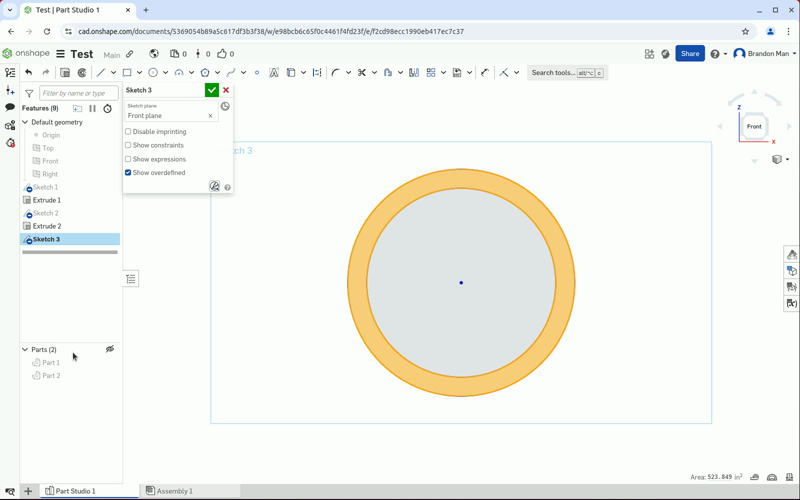
key(shift+e)
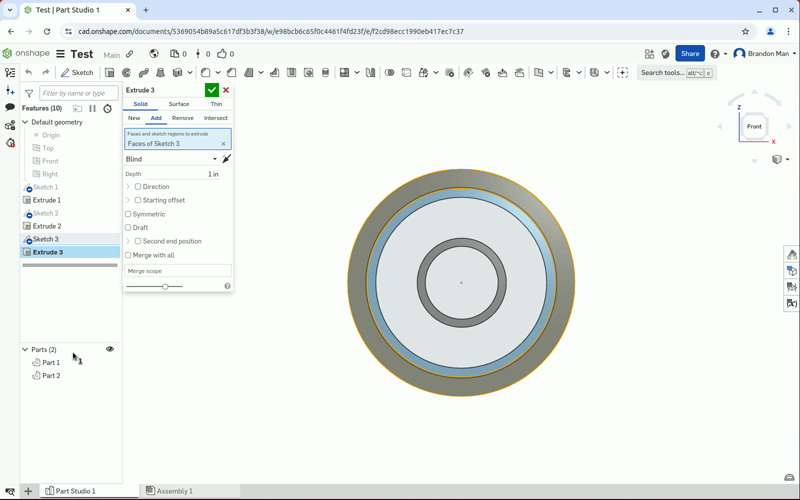
mouse_move(143, 106)
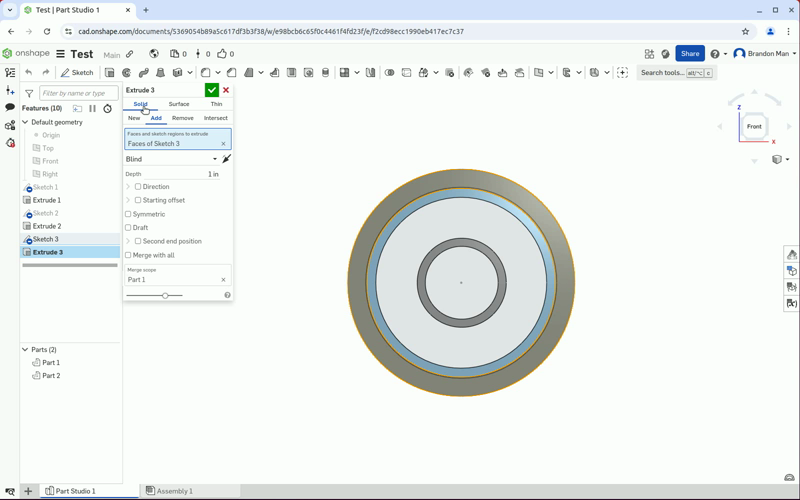
click(143, 106)
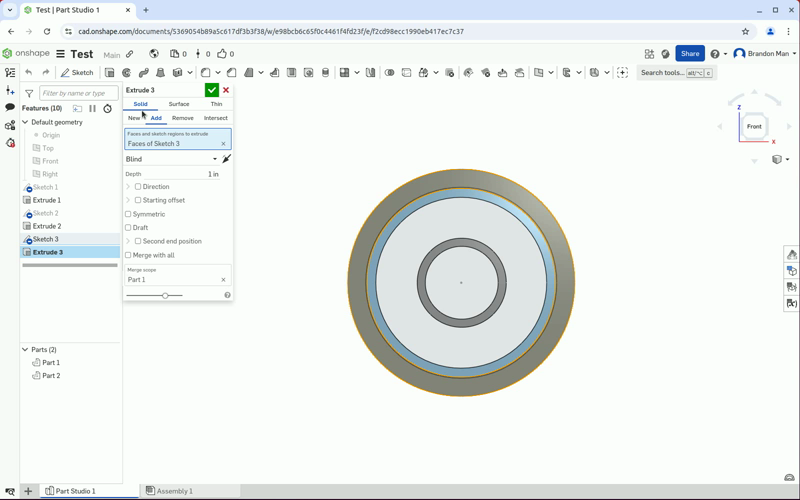
mouse_move(137, 120)
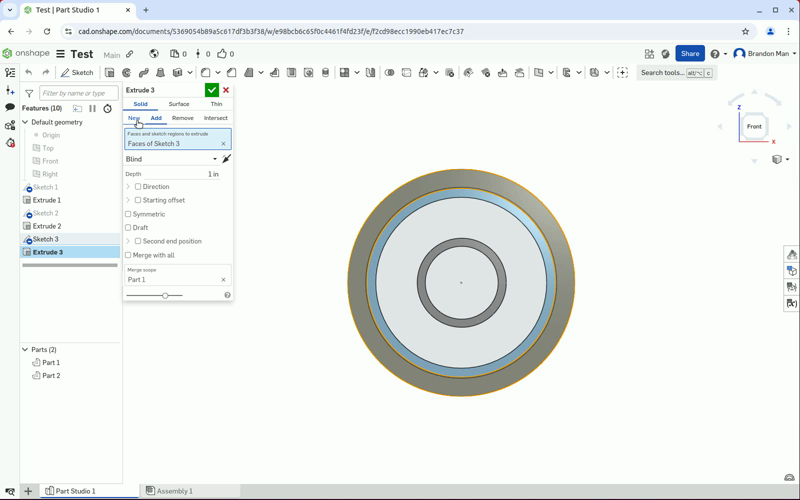
click(137, 120)
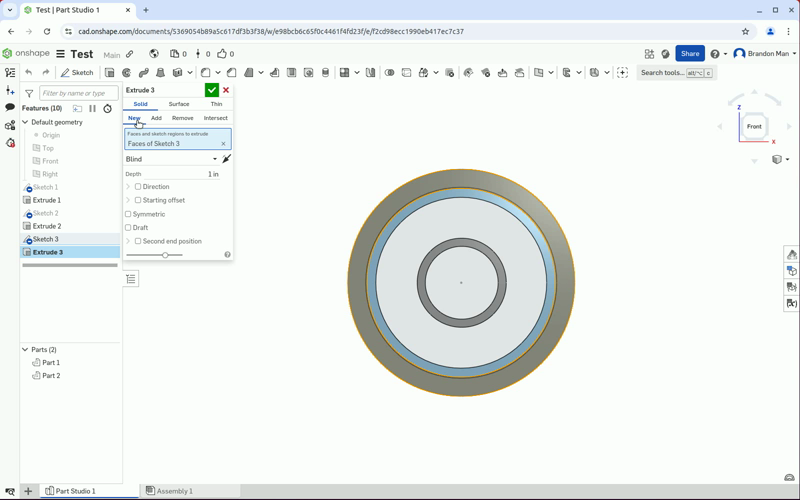
key(tab, 4)
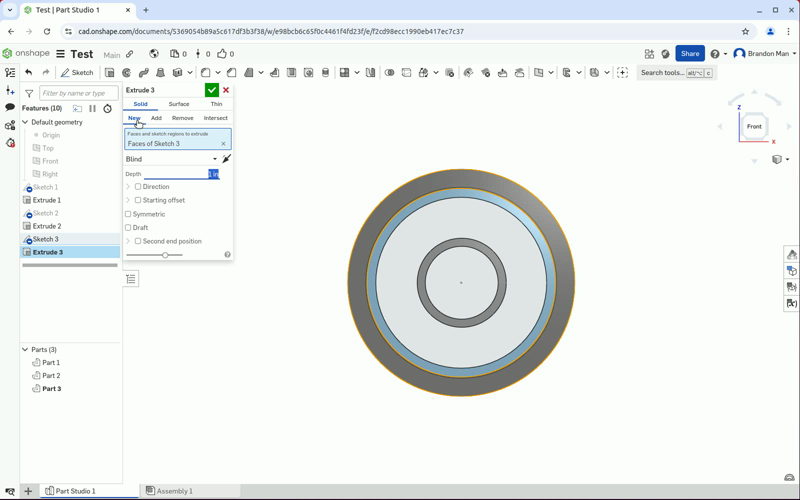
text(-3.37)
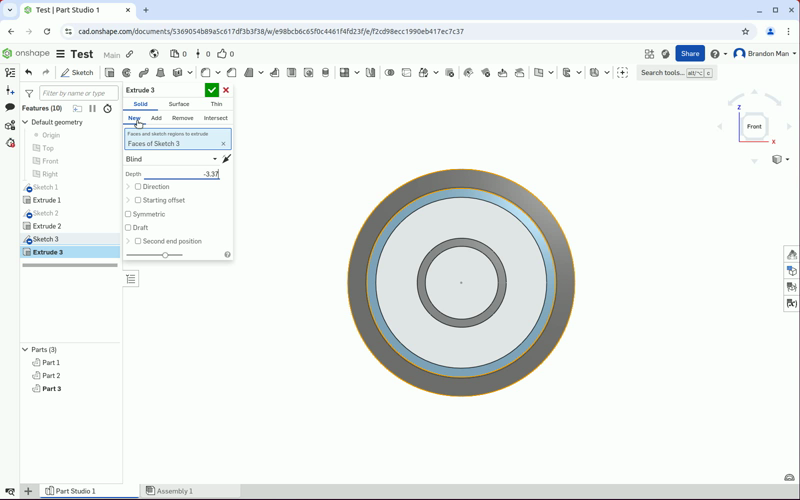
key(enter)
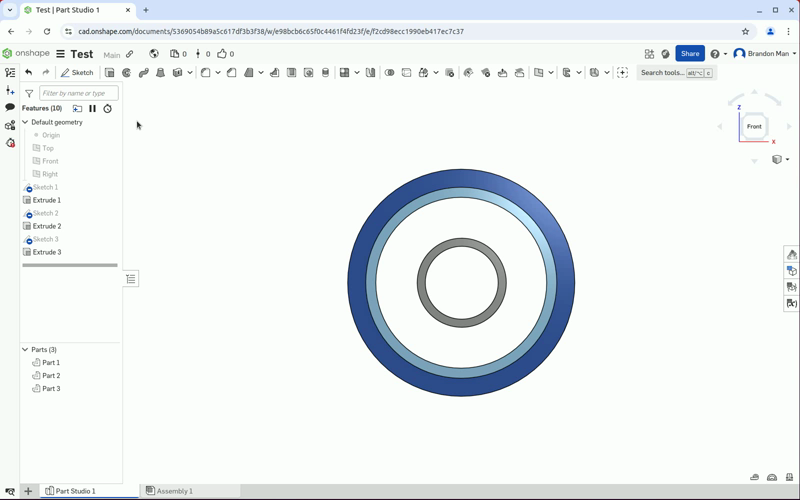
key(shift+h)
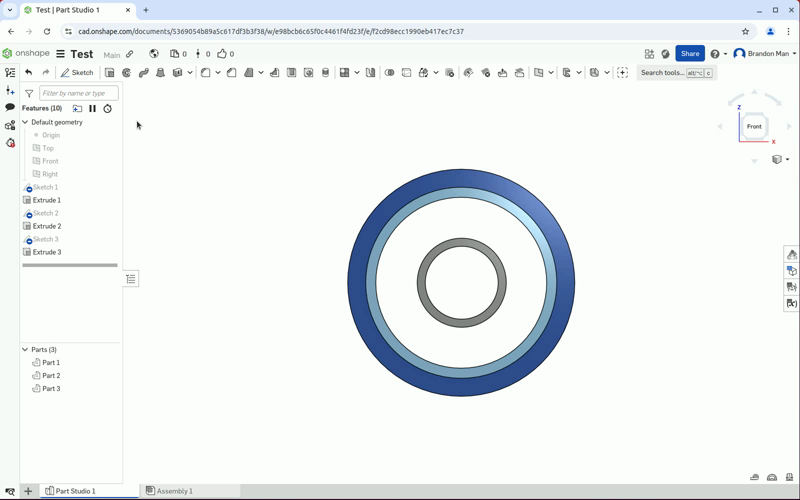
key(shift+h)
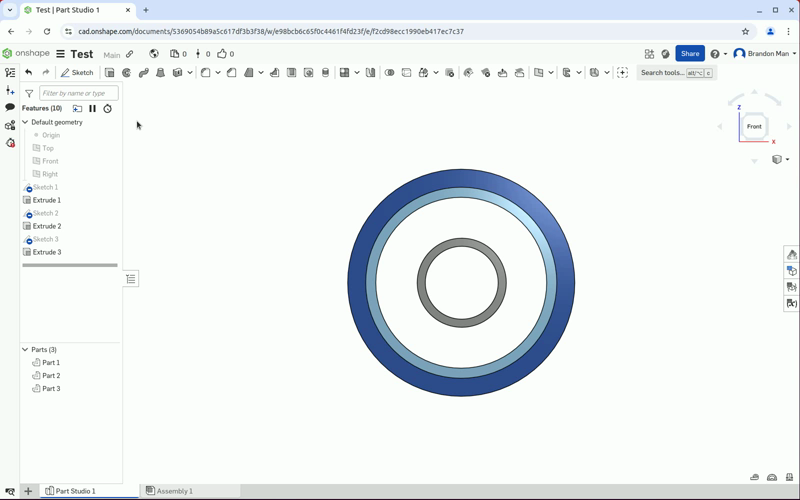
mouse_move(73, 189)
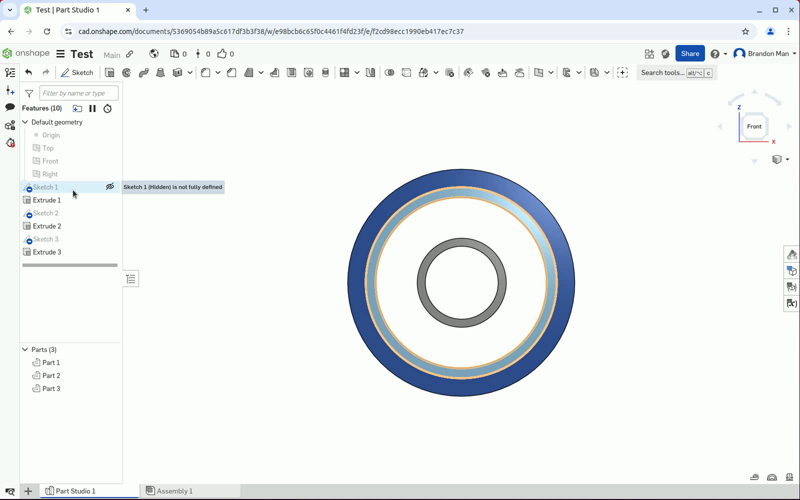
click(73, 189)
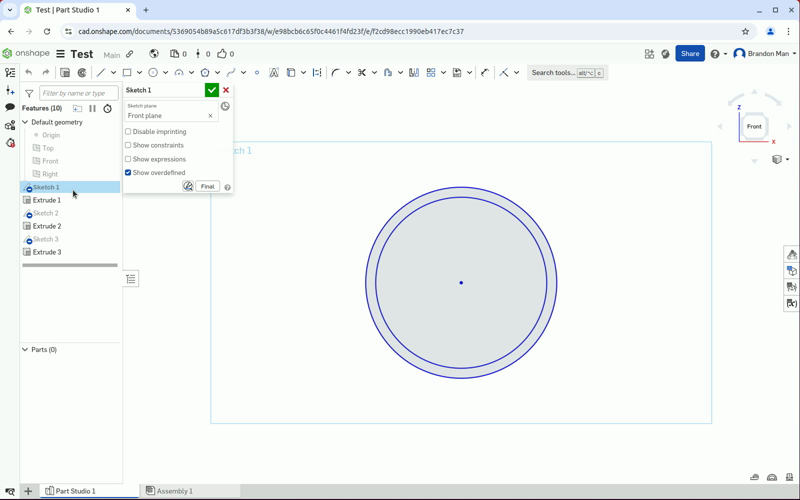
mouse_move(229, 92)
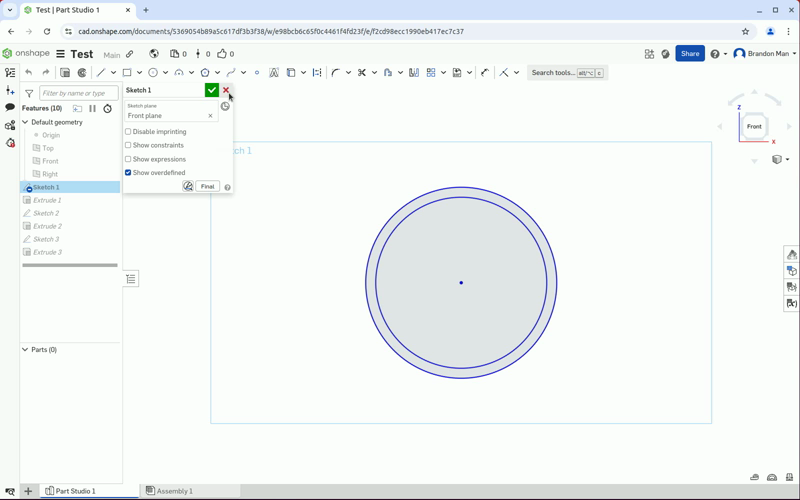
click(229, 92)
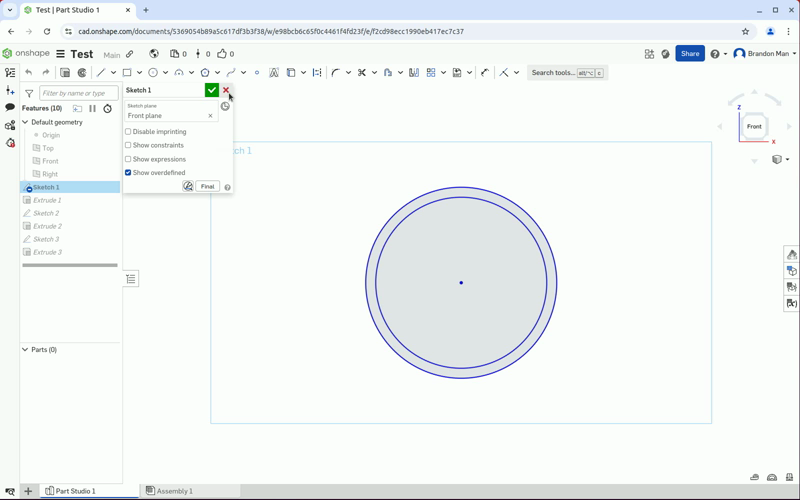
key(shift+s)
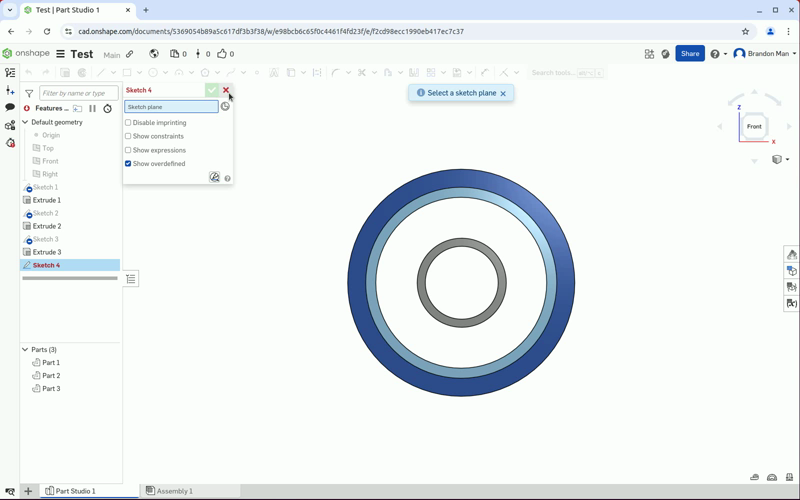
mouse_move(73, 163)
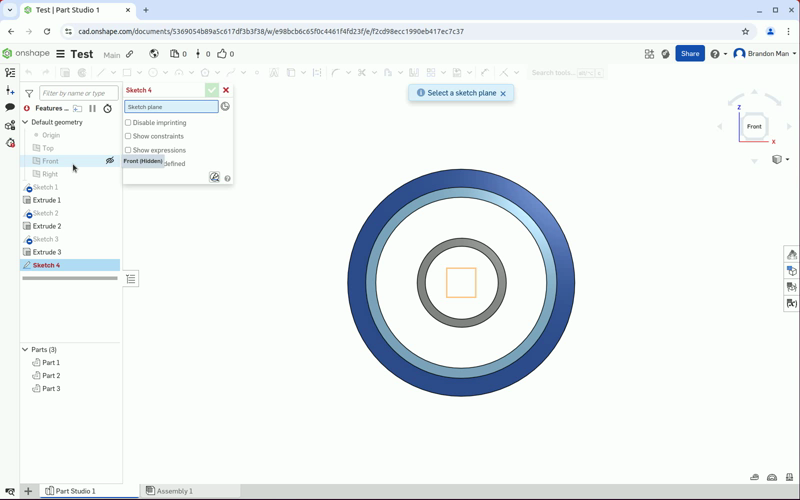
click(73, 163)
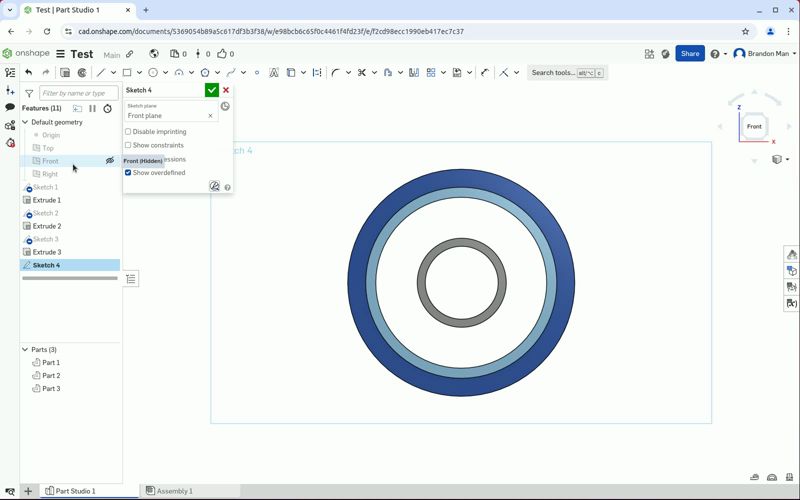
mouse_move(73, 352)
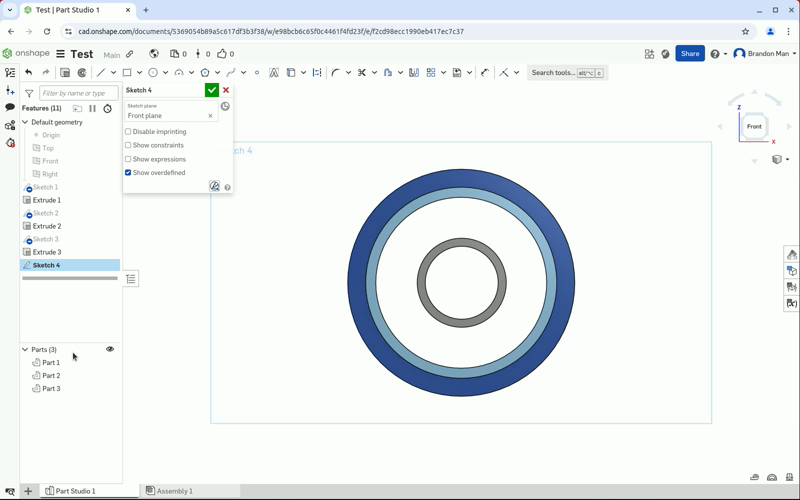
key(y)
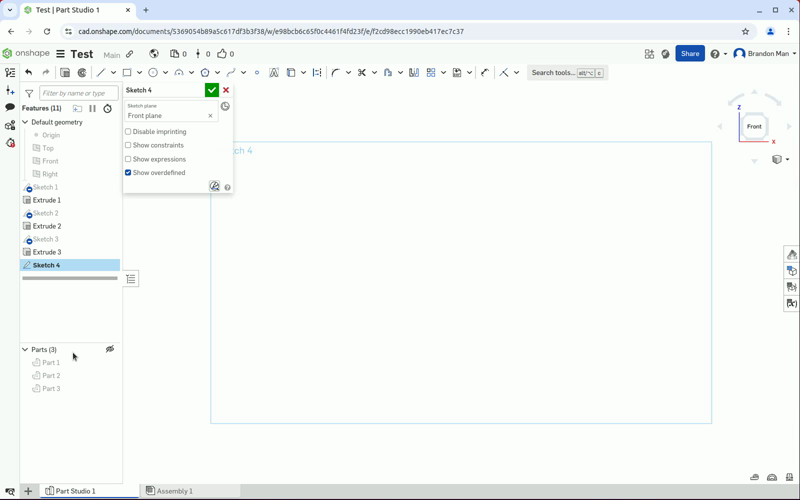
key(c)
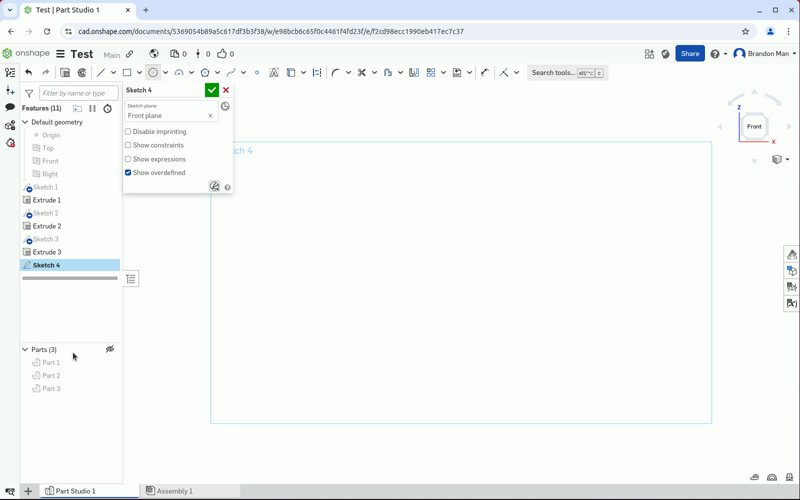
key_down(shift)
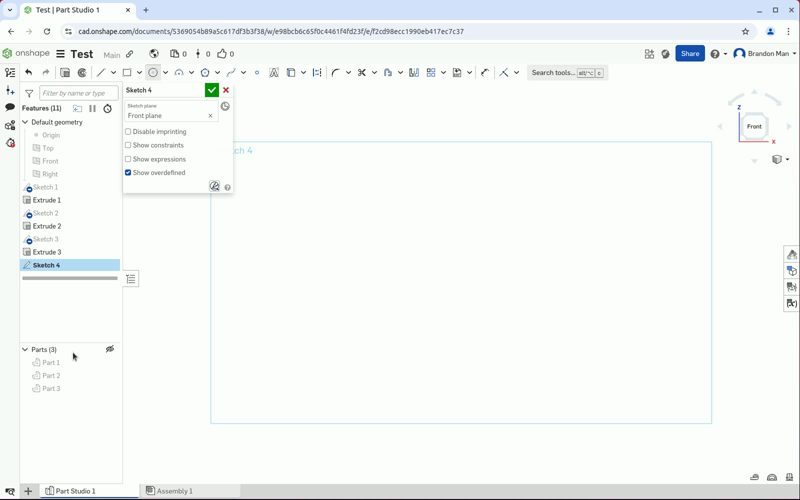
mouse_move(461, 282)
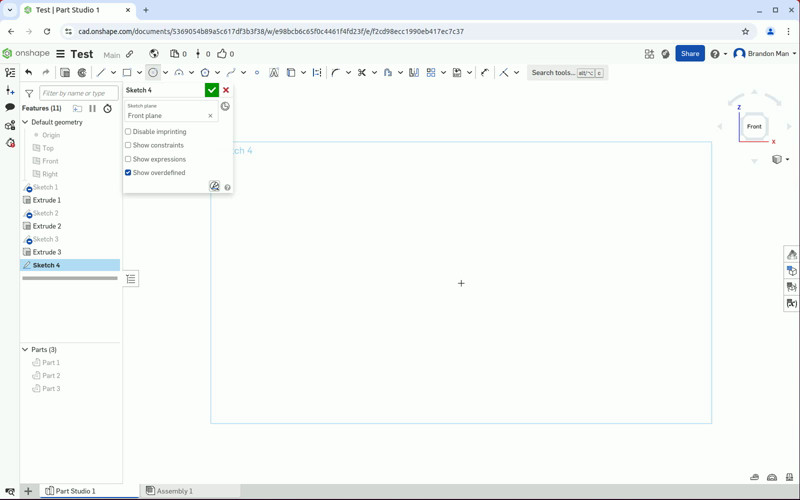
click(461, 282)
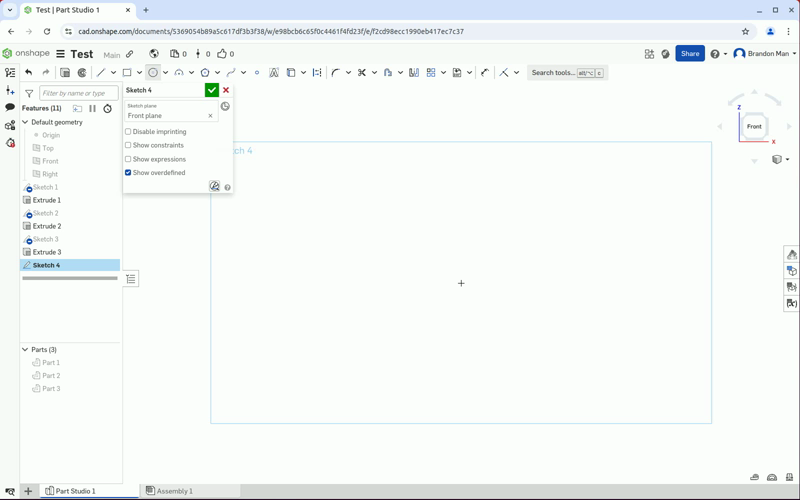
key_up(shift)
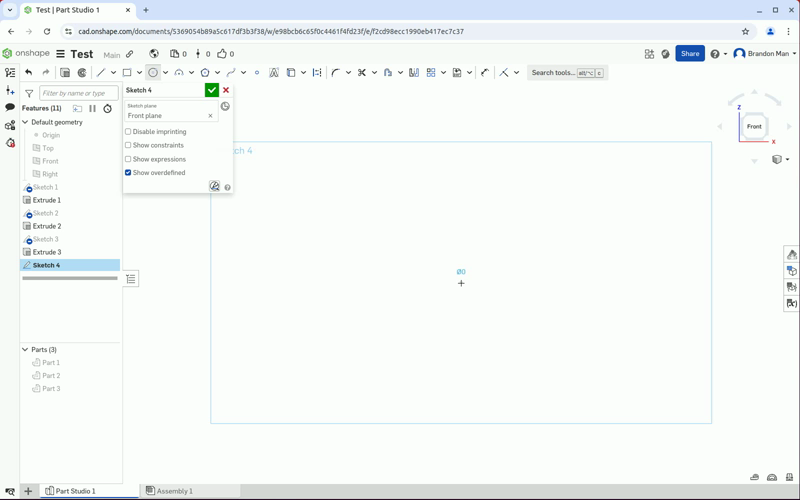
mouse_move(556, 282)
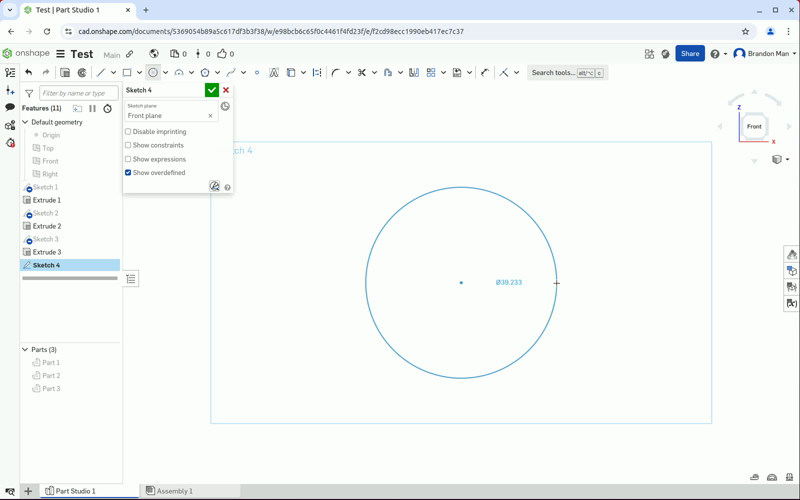
click(556, 282)
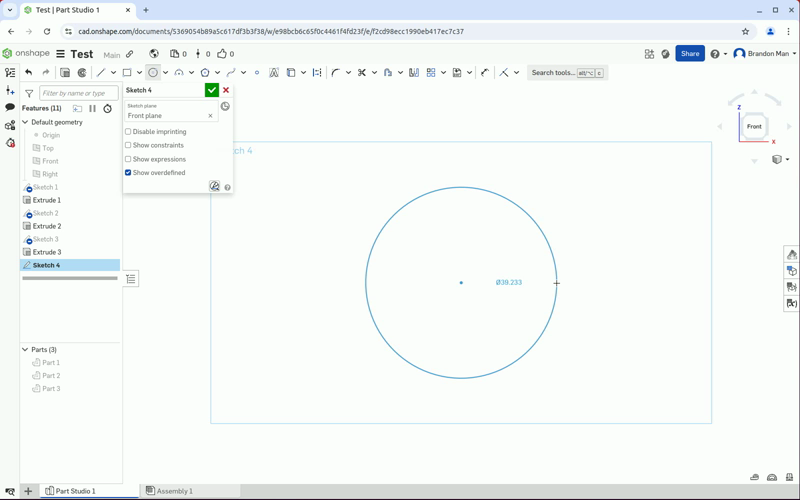
key(esc)
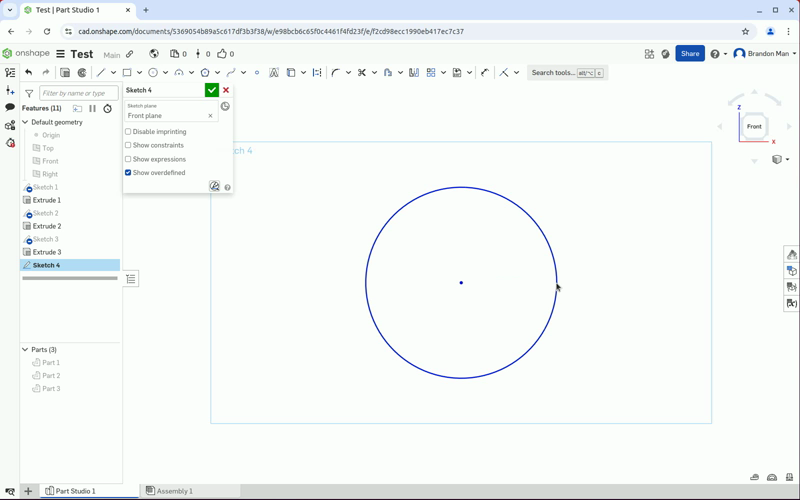
key(c)
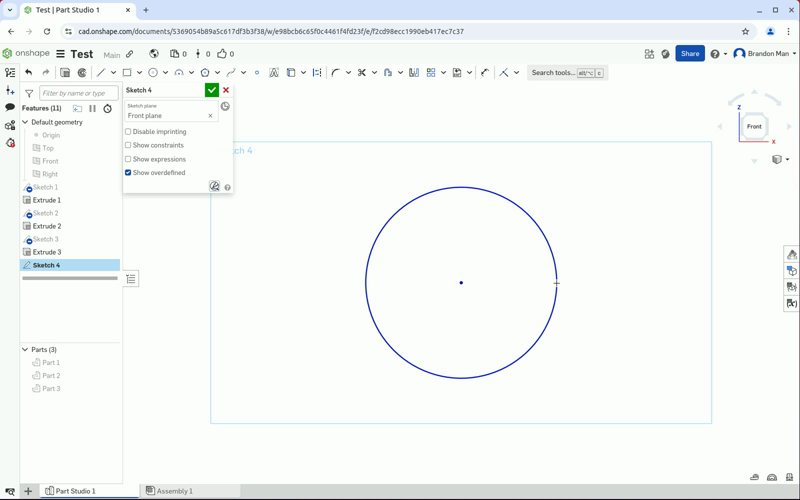
key_down(shift)
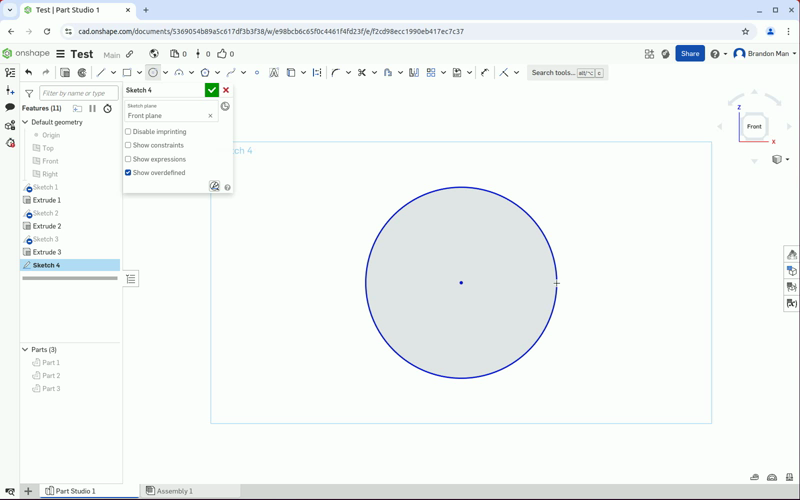
mouse_move(461, 282)
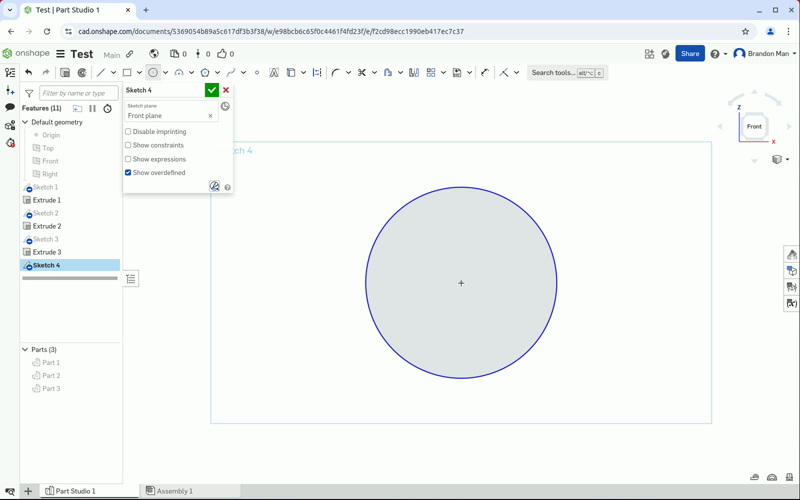
click(461, 282)
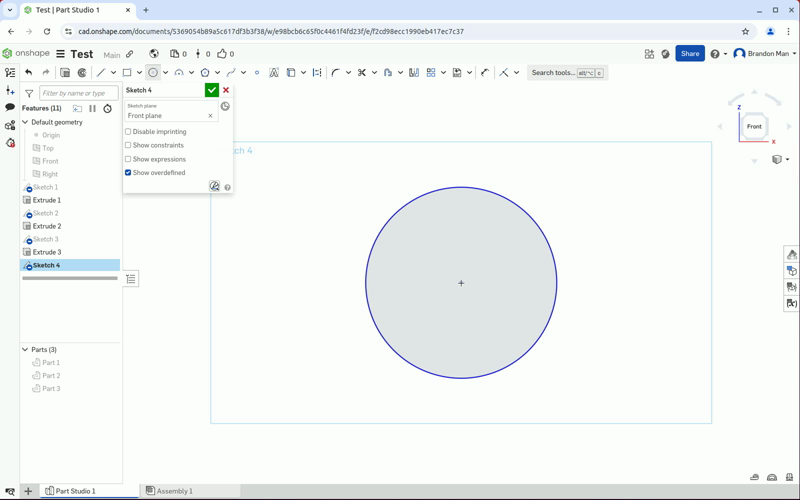
key_up(shift)
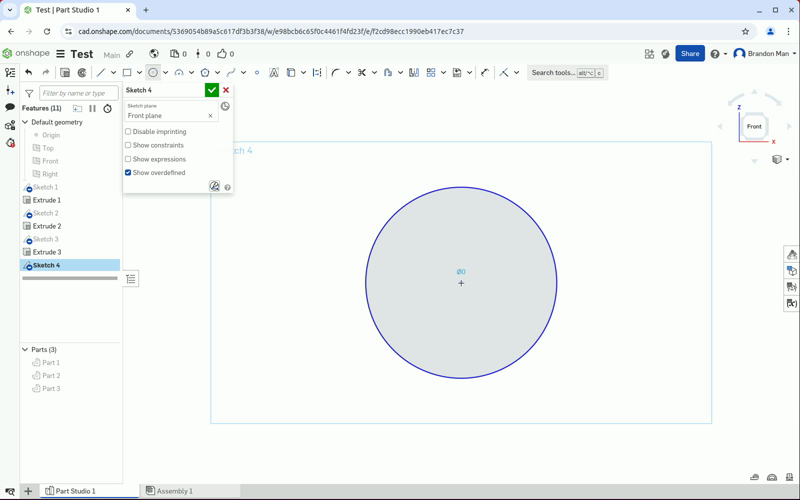
mouse_move(546, 282)
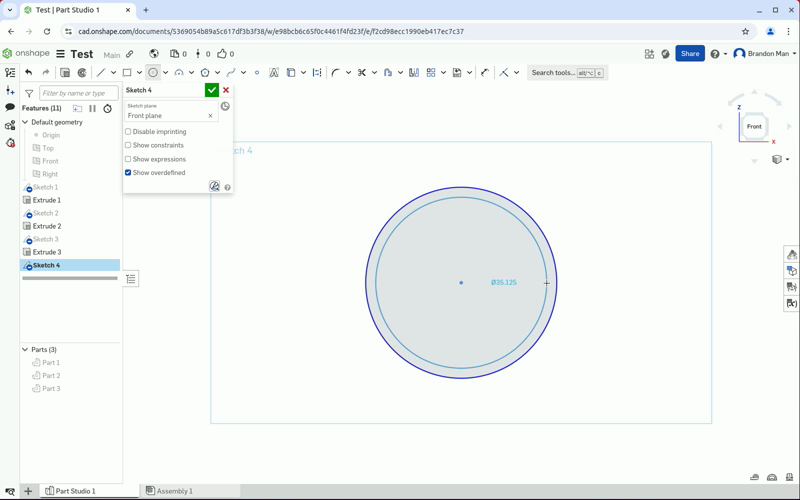
click(546, 282)
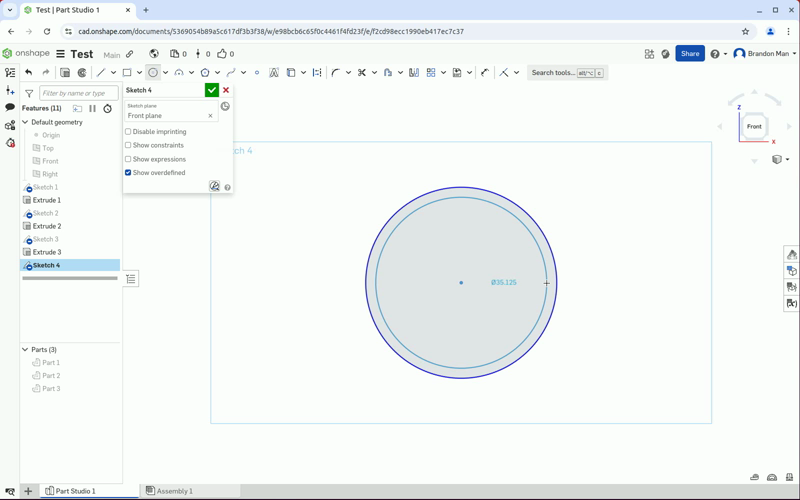
key(esc)
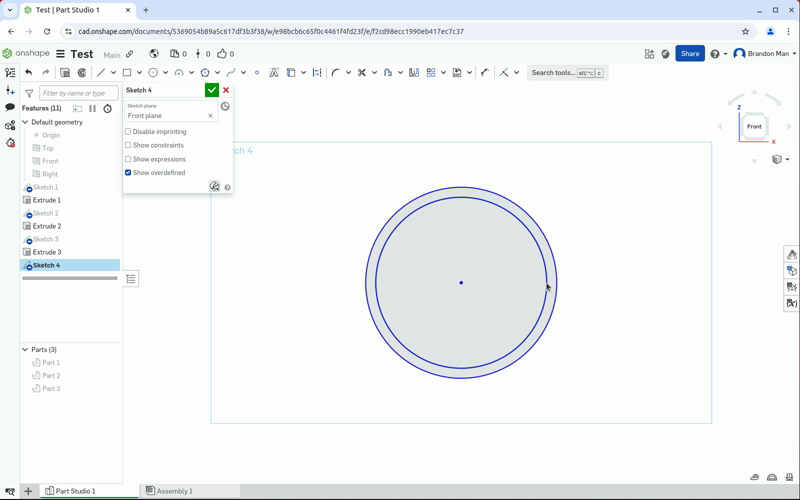
mouse_move(464, 193)
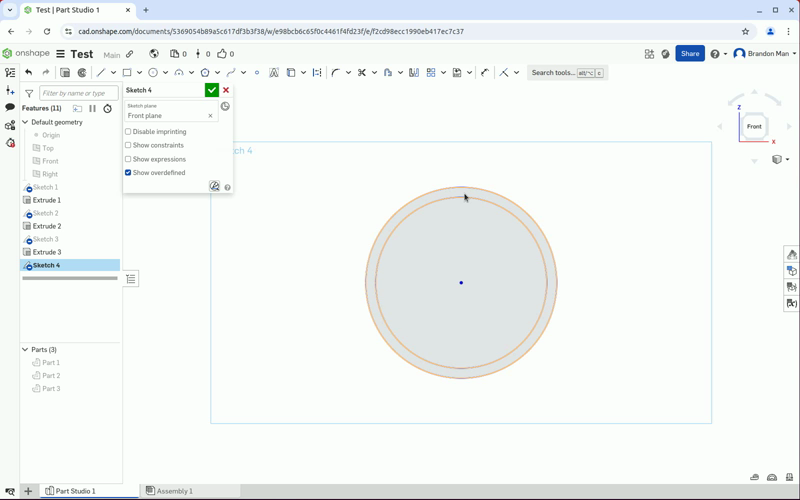
click(464, 193)
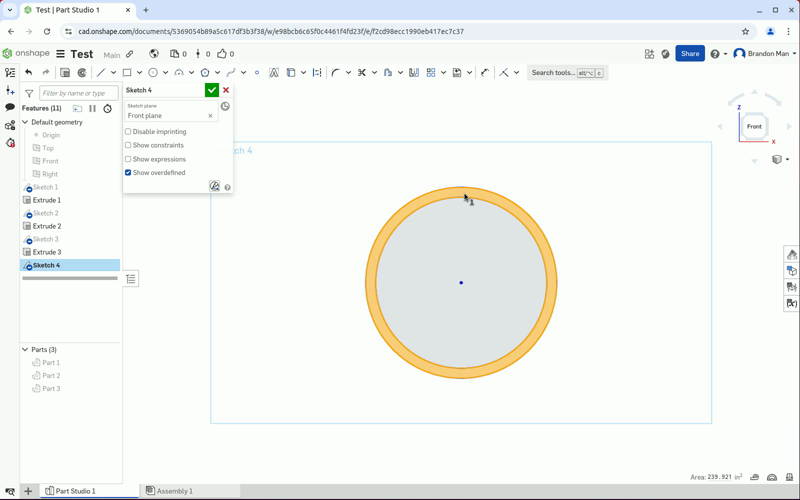
mouse_move(73, 352)
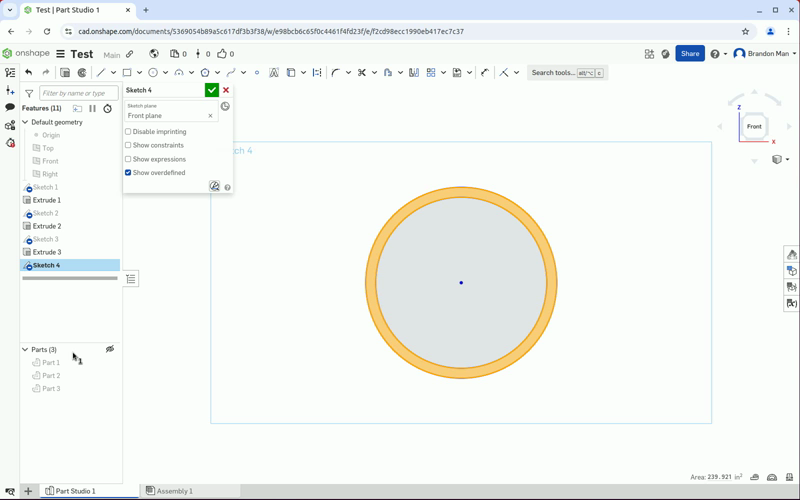
key(shift+y)
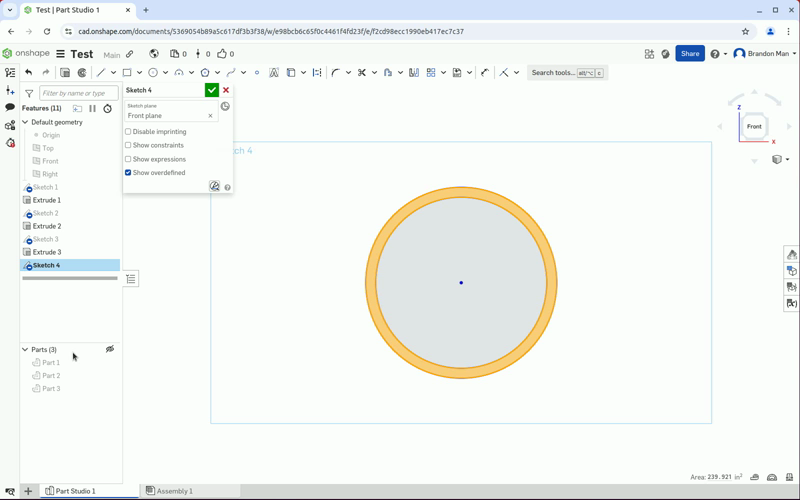
key(shift+e)
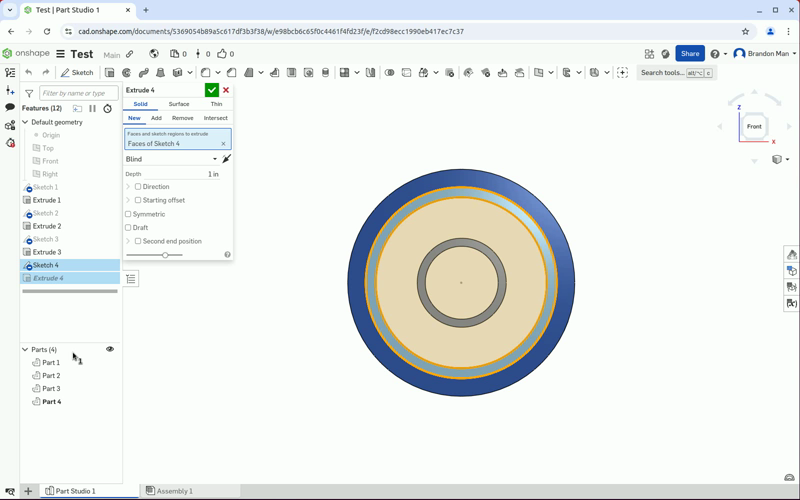
mouse_move(143, 106)
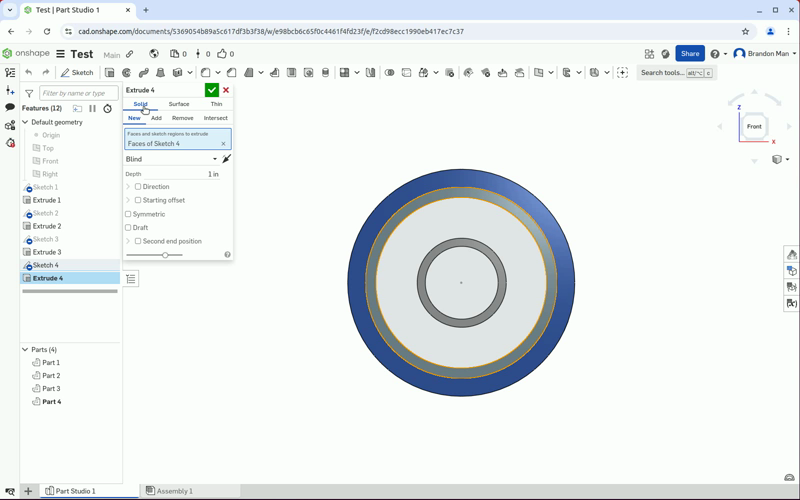
click(143, 106)
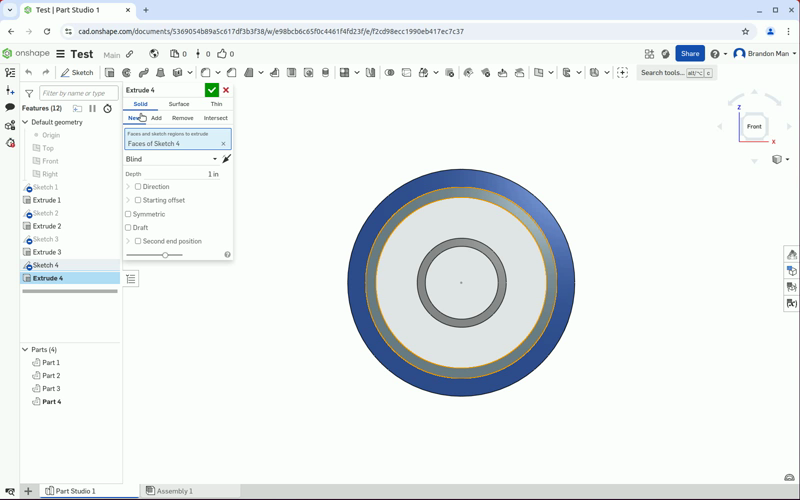
mouse_move(137, 120)
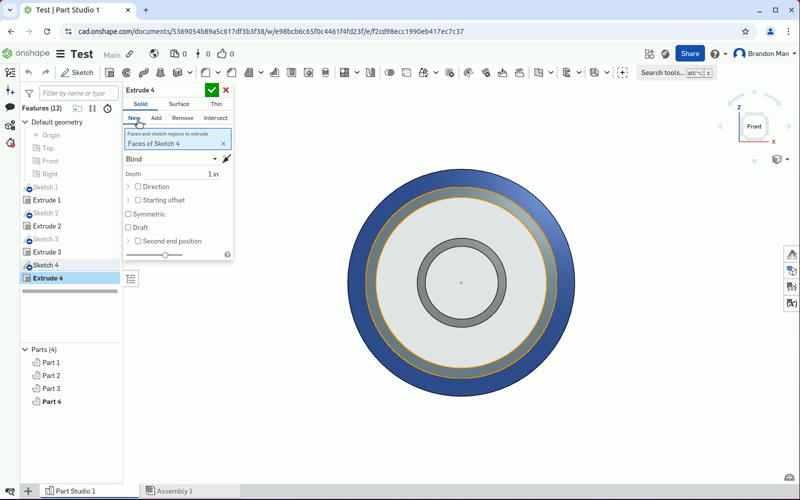
click(137, 120)
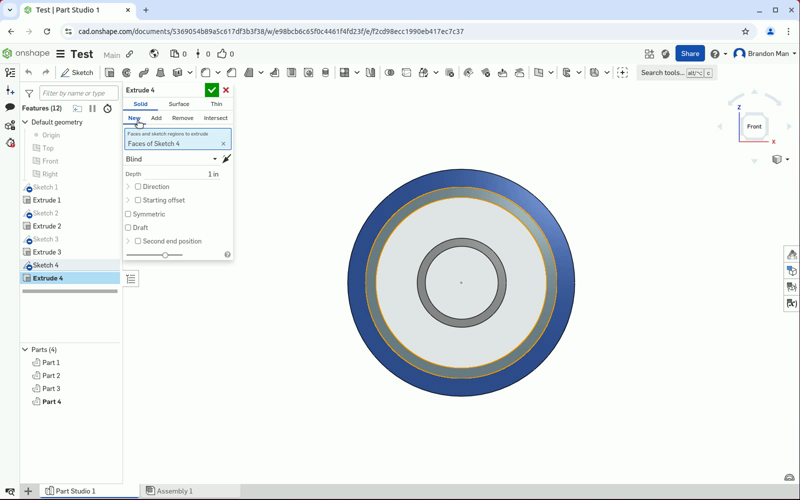
key(tab, 4)
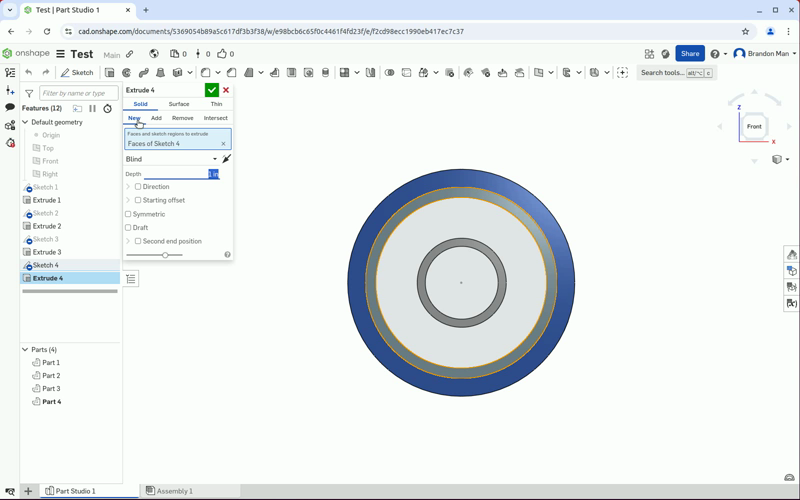
text(-3.37)
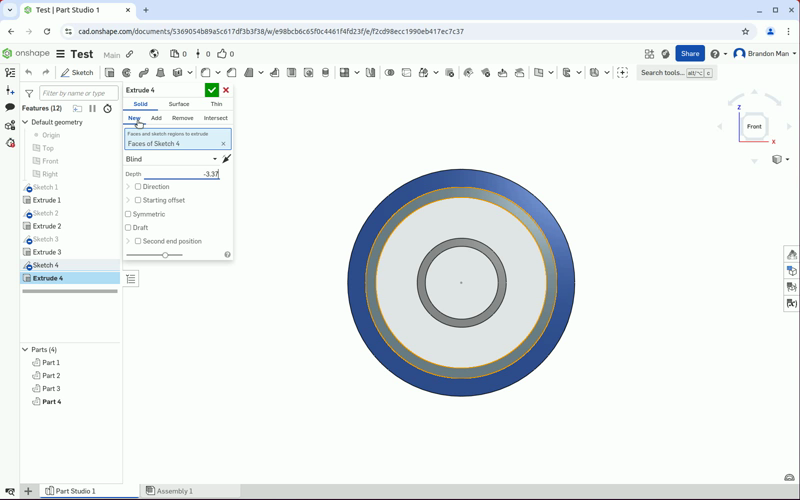
key(enter)
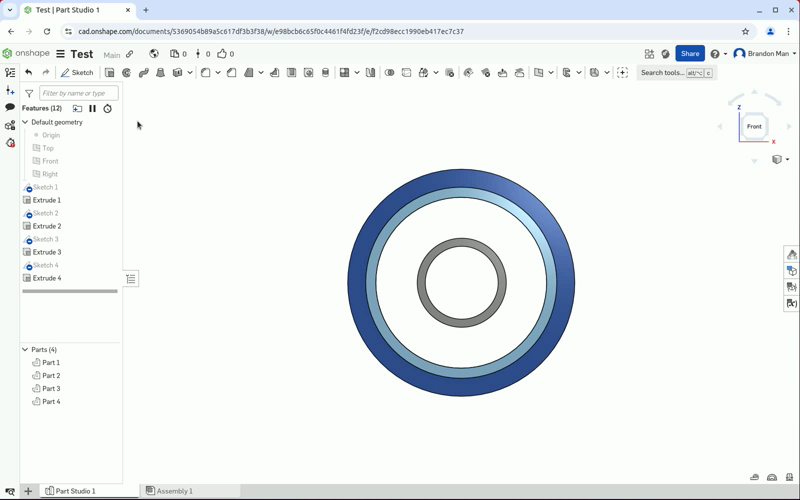
key(shift+h)
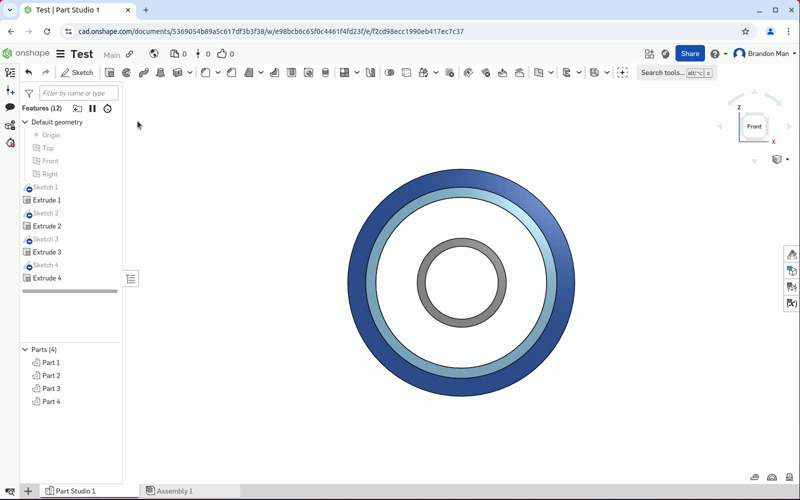
key(shift+h)
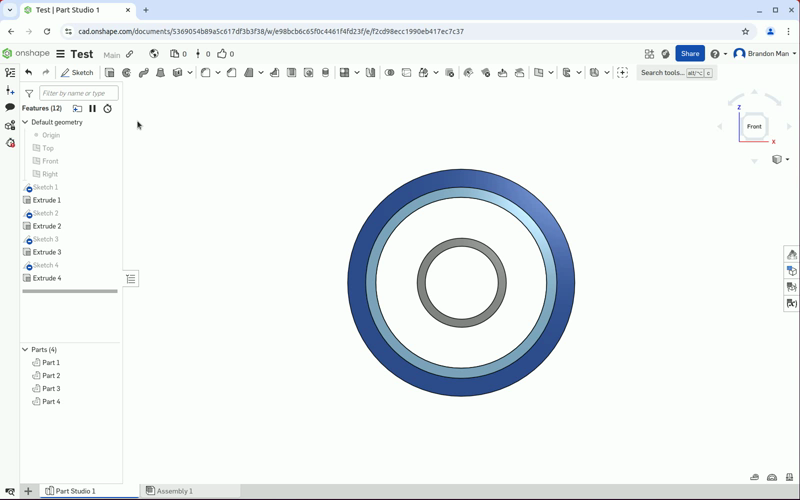
mouse_move(73, 189)
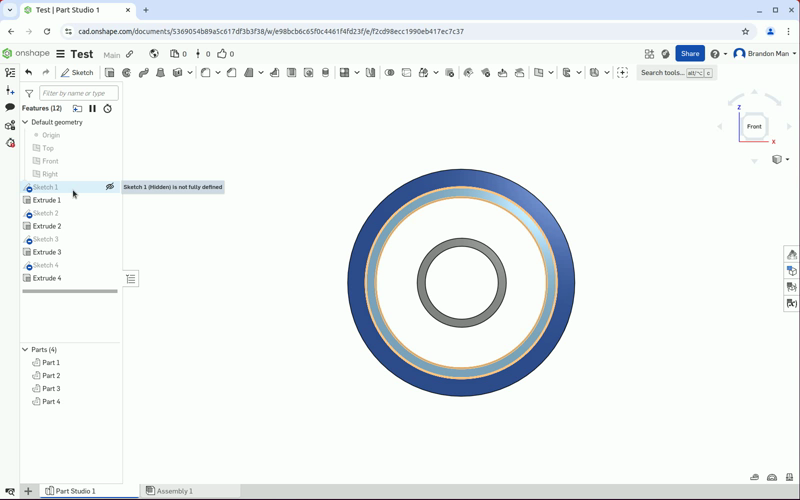
click(73, 189)
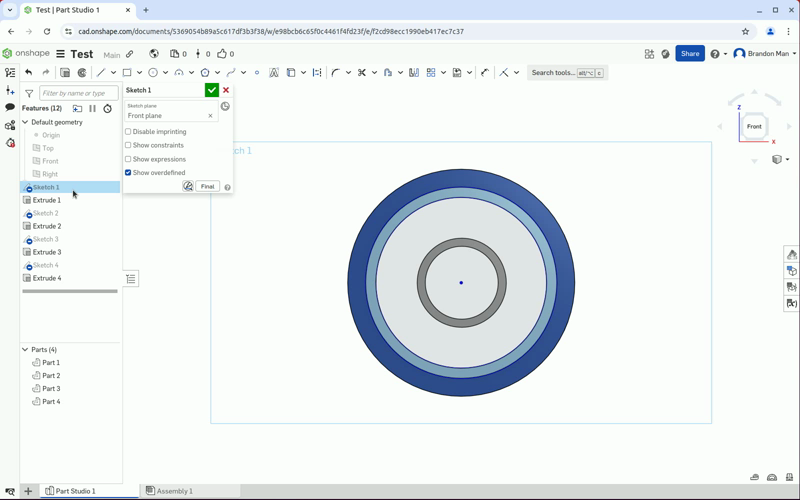
mouse_move(229, 92)
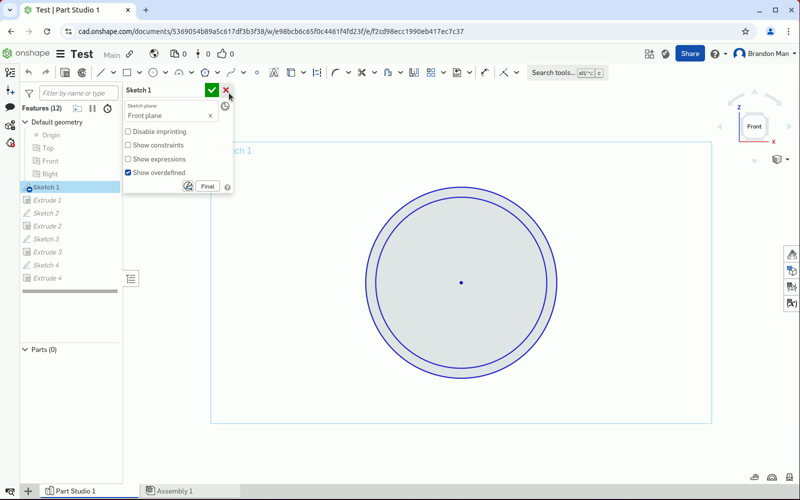
click(229, 92)
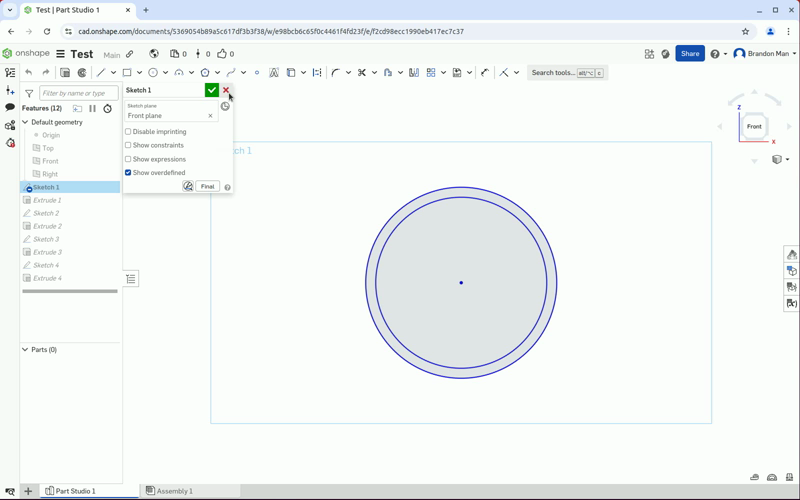
key(shift+s)
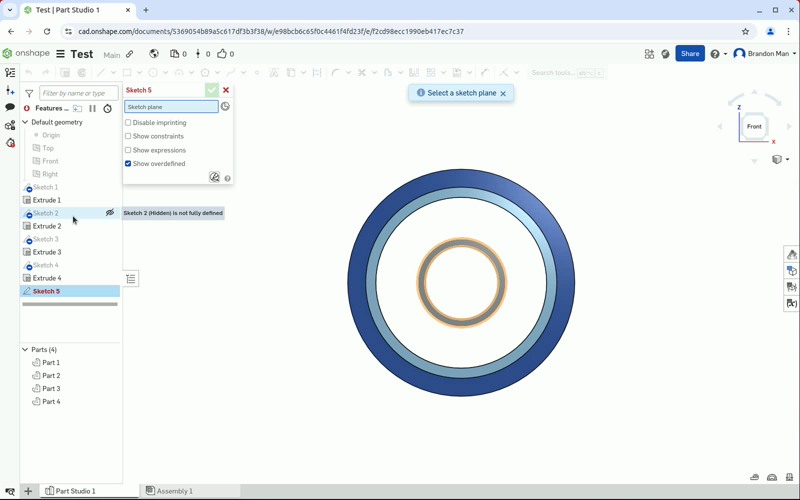
scroll(3)
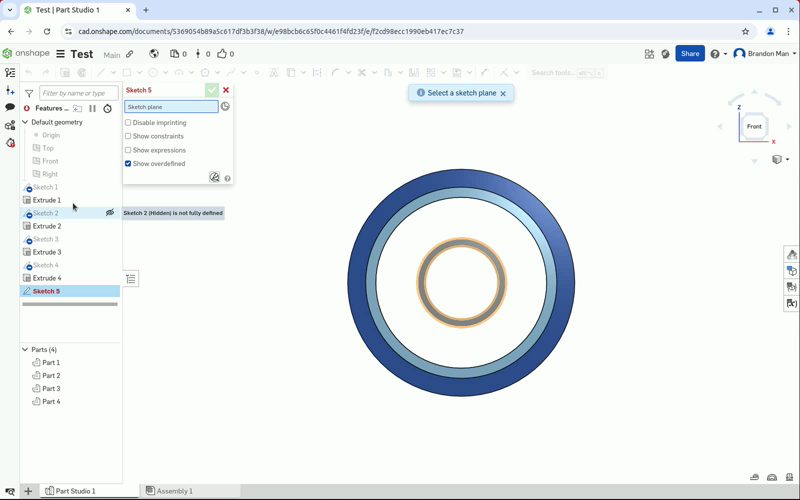
mouse_move(73, 163)
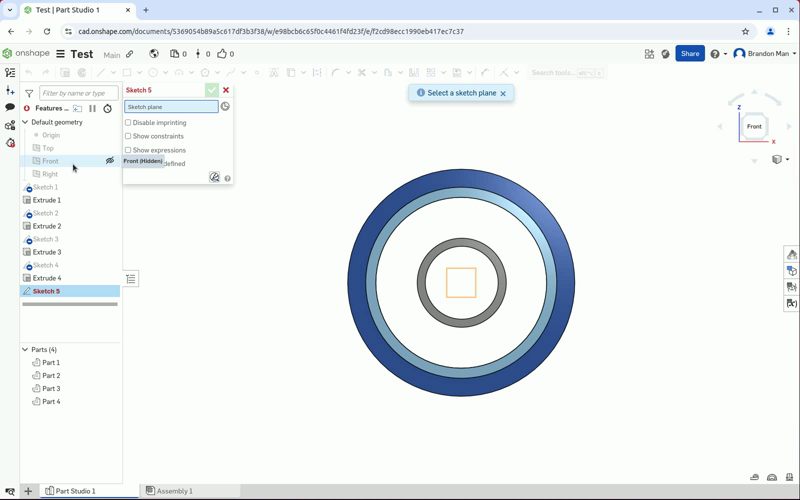
click(73, 163)
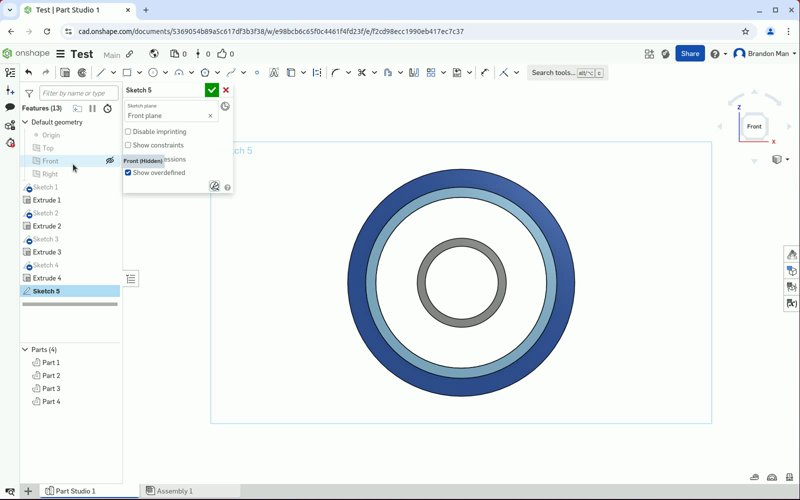
mouse_move(73, 352)
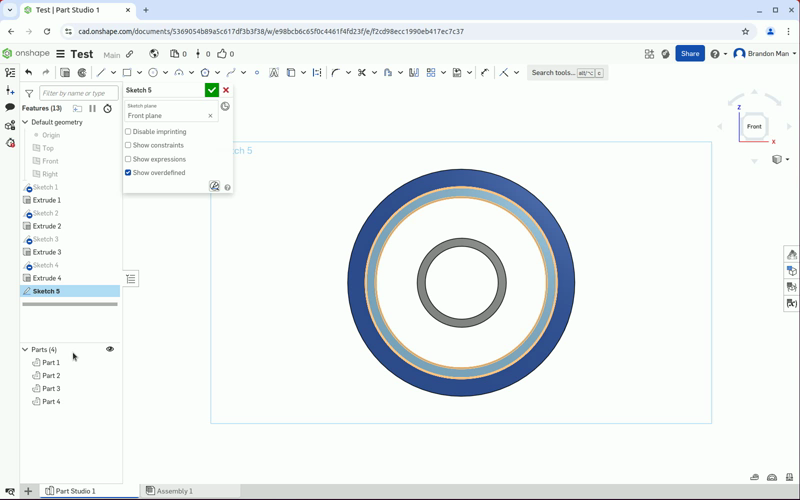
key(y)
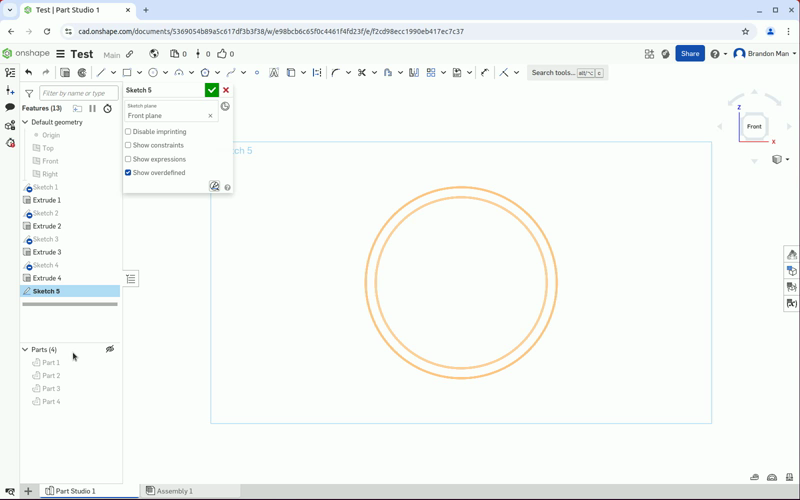
key(c)
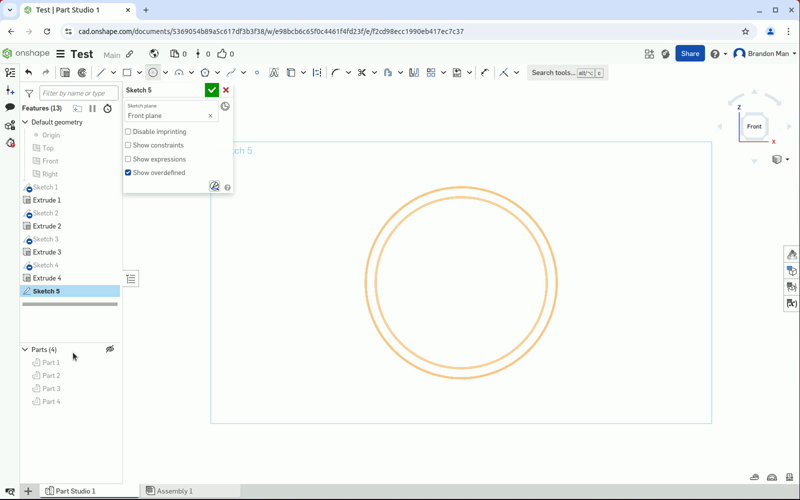
key_down(shift)
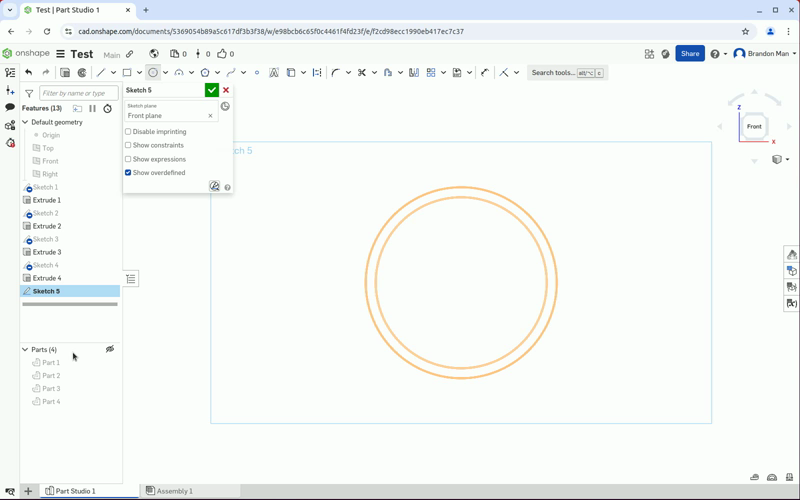
mouse_move(461, 282)
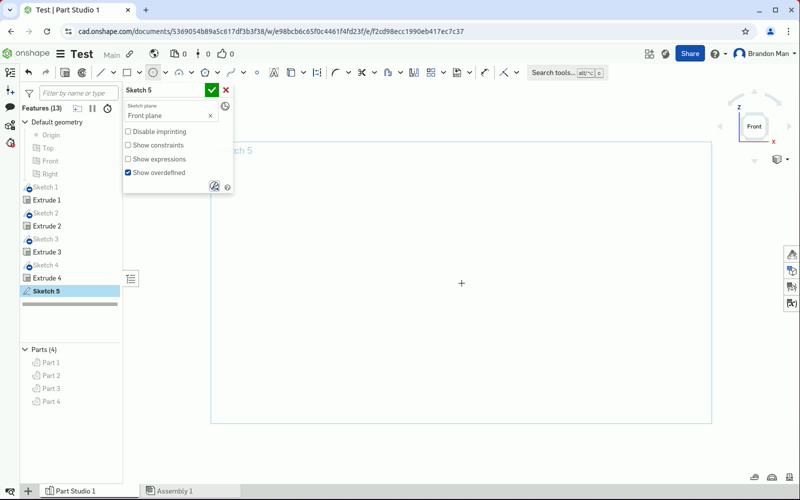
click(461, 282)
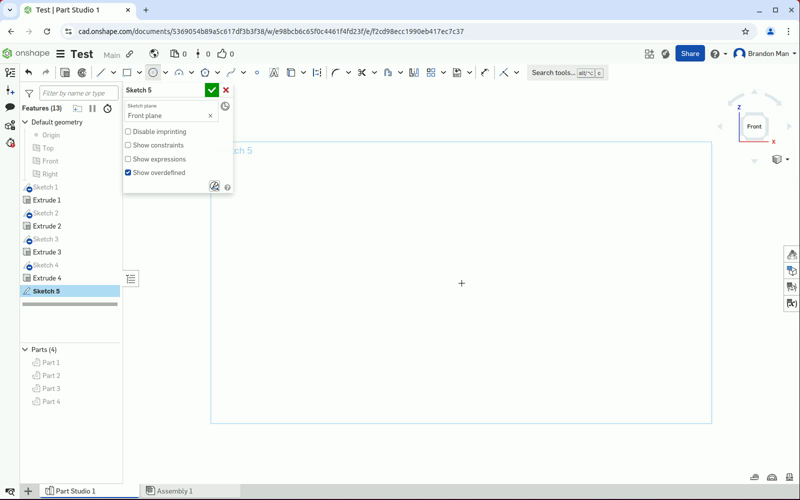
key_up(shift)
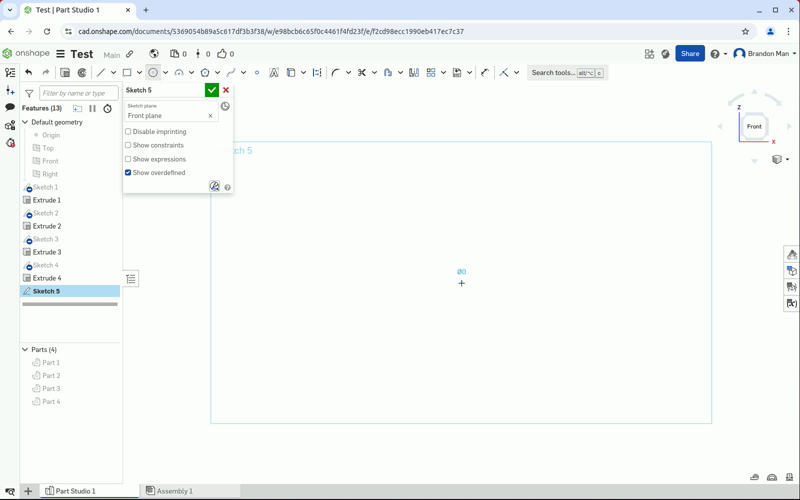
mouse_move(506, 282)
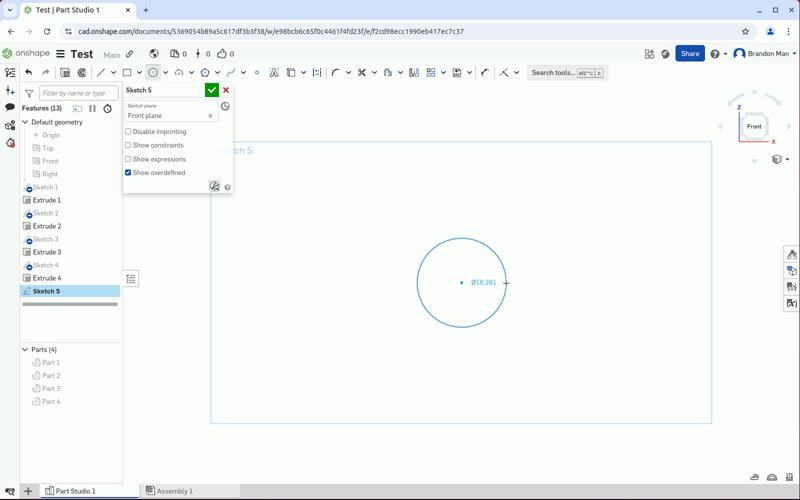
click(506, 282)
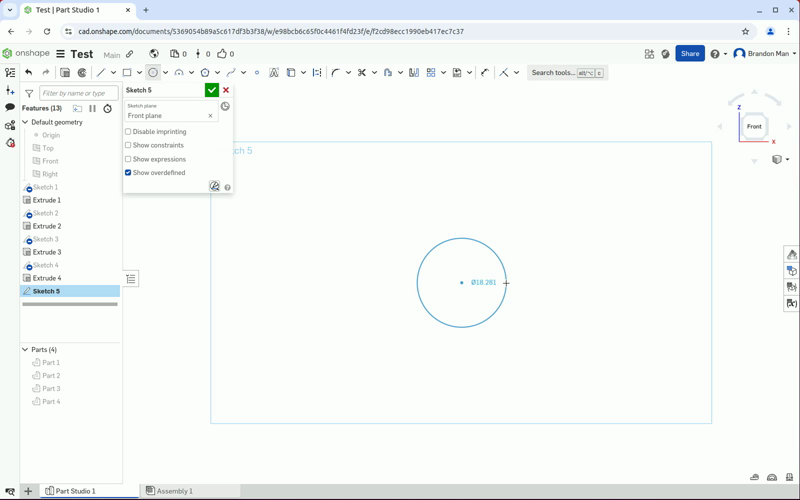
key(esc)
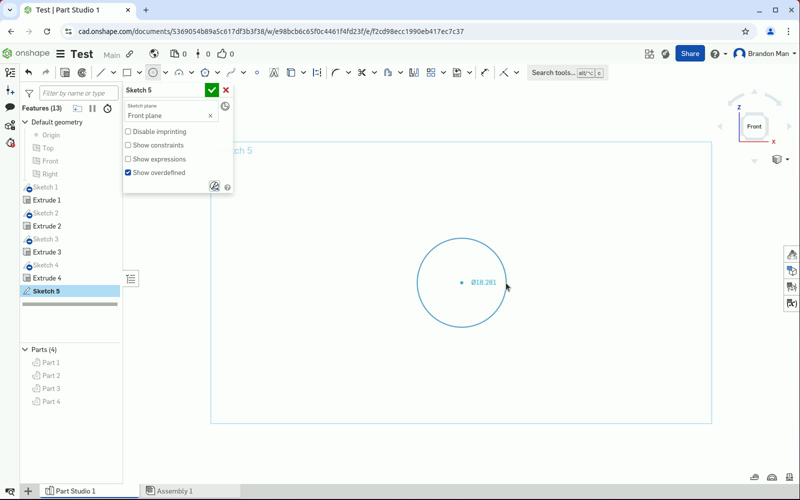
key(c)
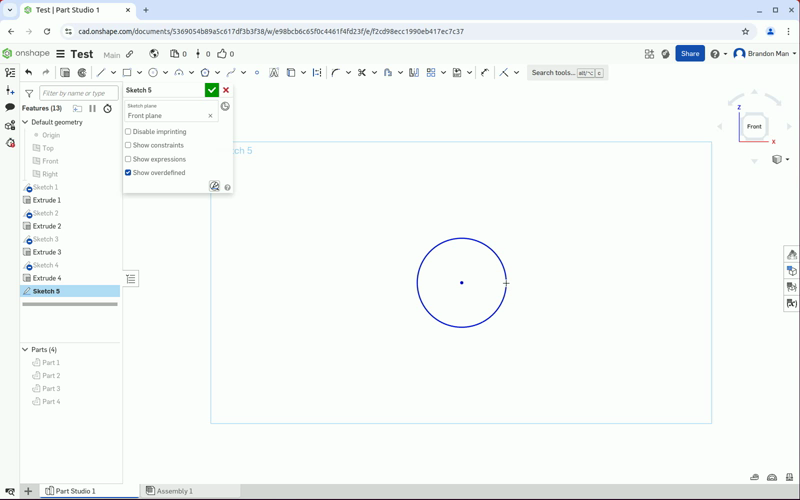
key_down(shift)
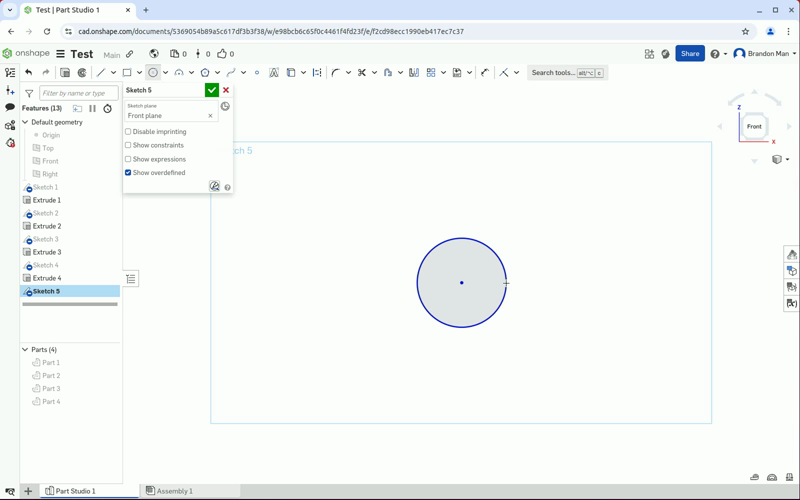
mouse_move(461, 282)
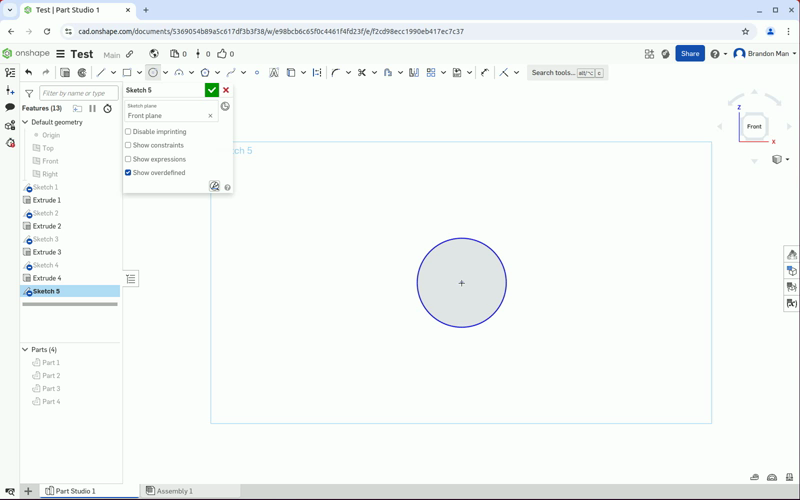
click(461, 282)
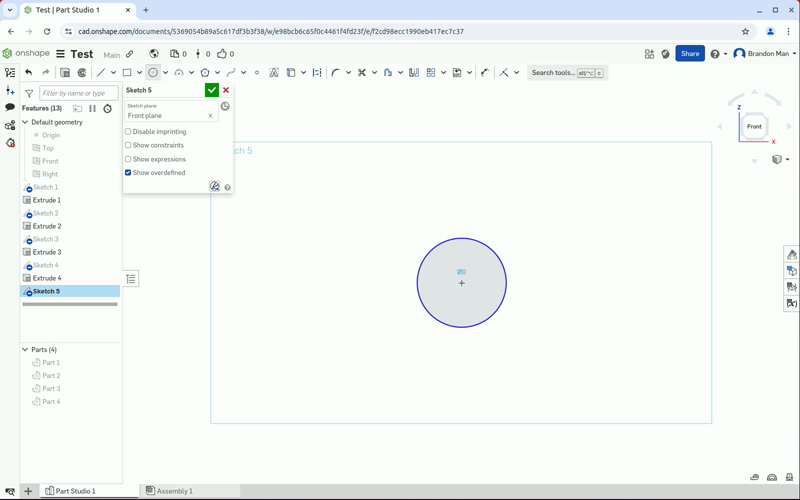
key_up(shift)
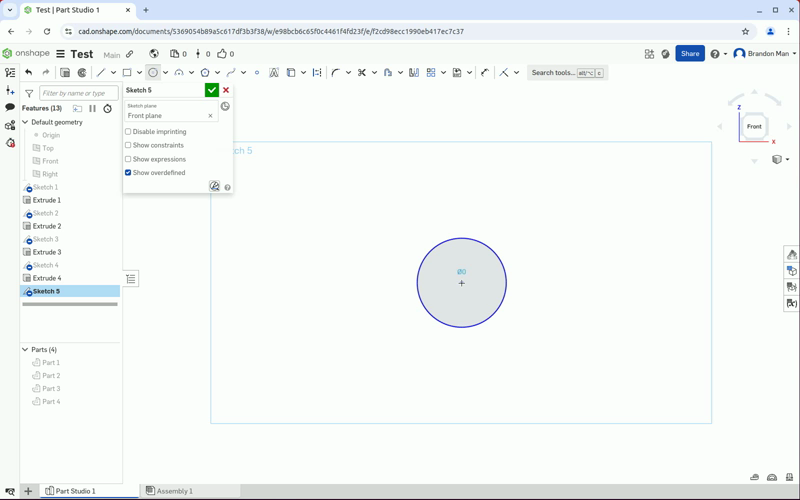
mouse_move(498, 282)
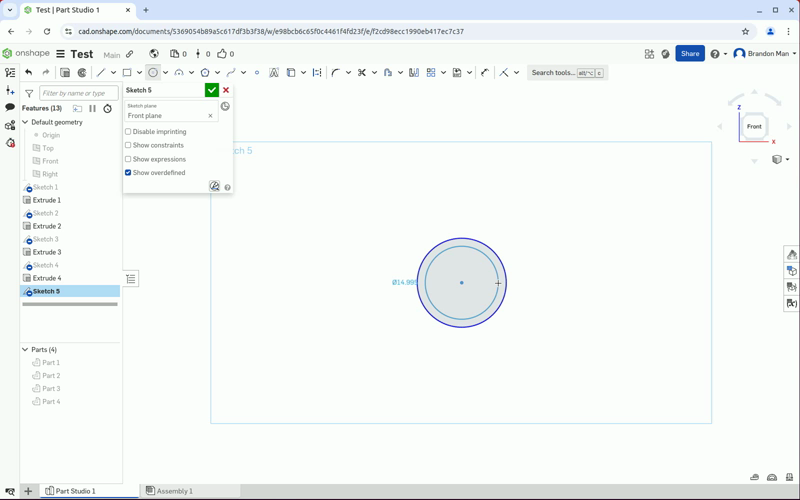
click(498, 282)
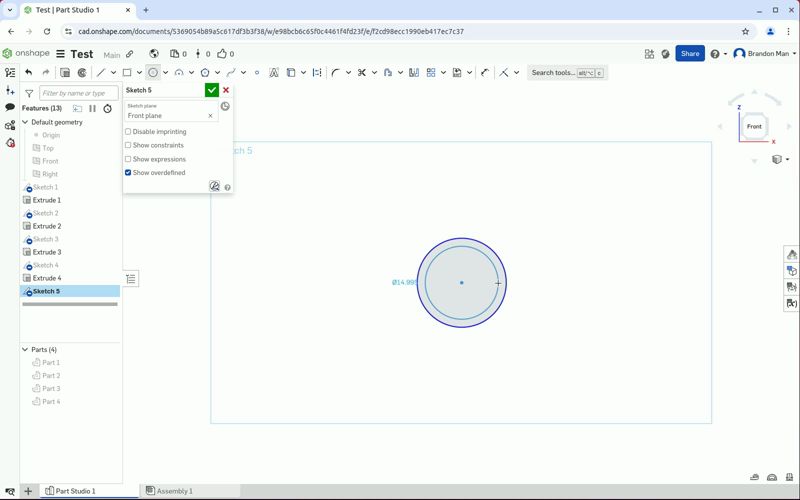
key(esc)
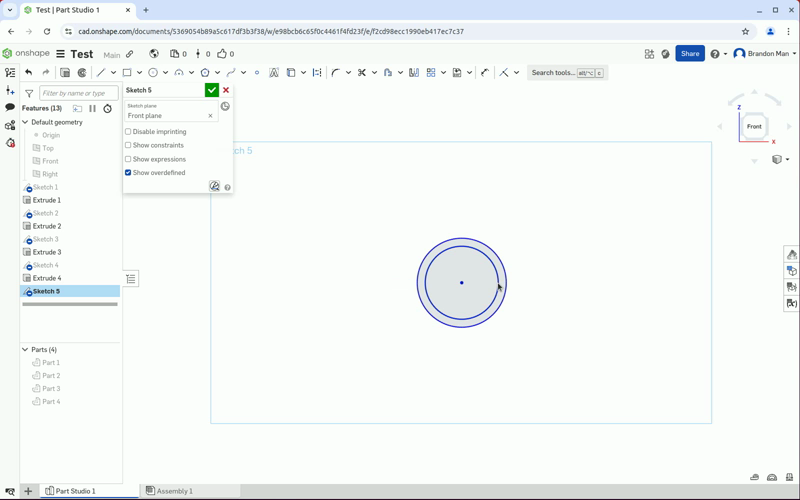
mouse_move(498, 261)
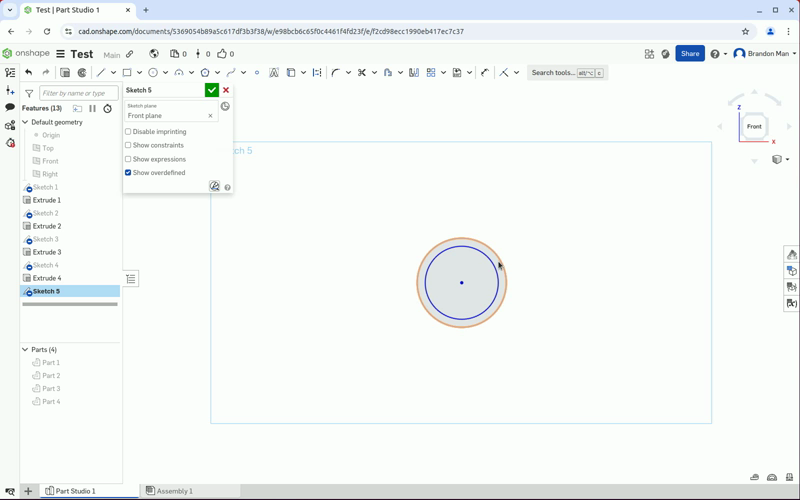
click(498, 261)
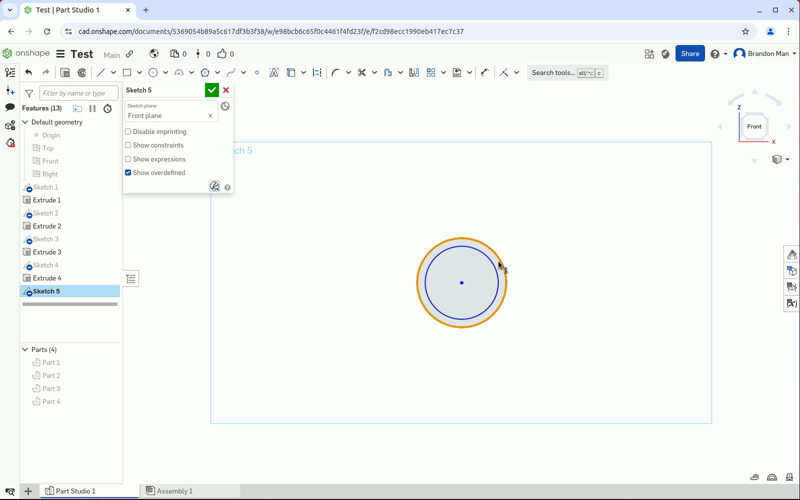
mouse_move(73, 352)
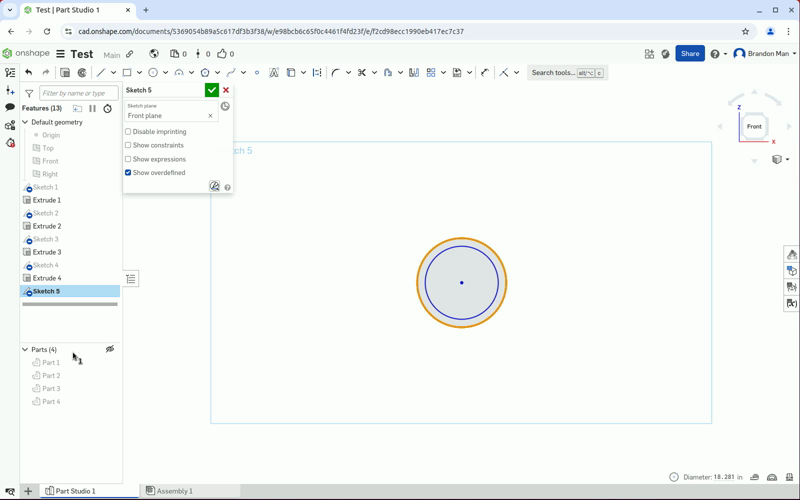
key(shift+y)
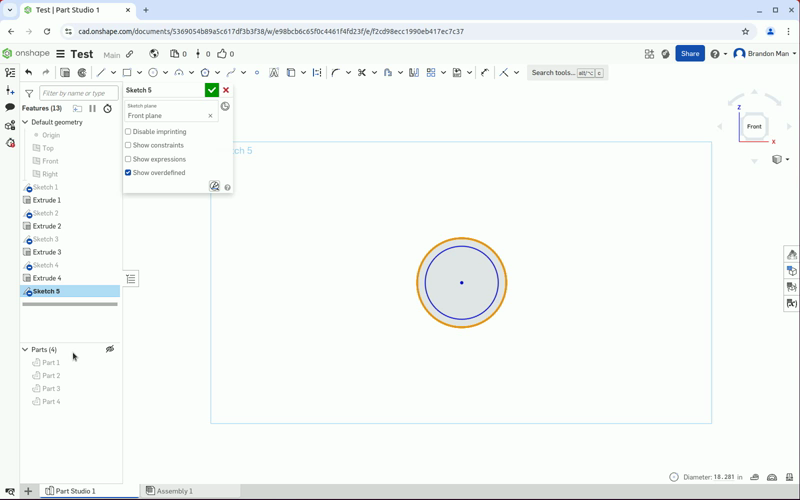
key(shift+e)
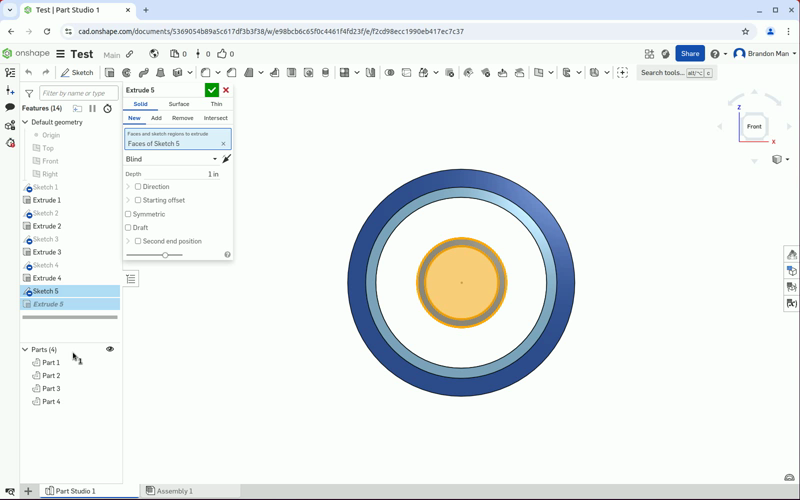
mouse_move(143, 106)
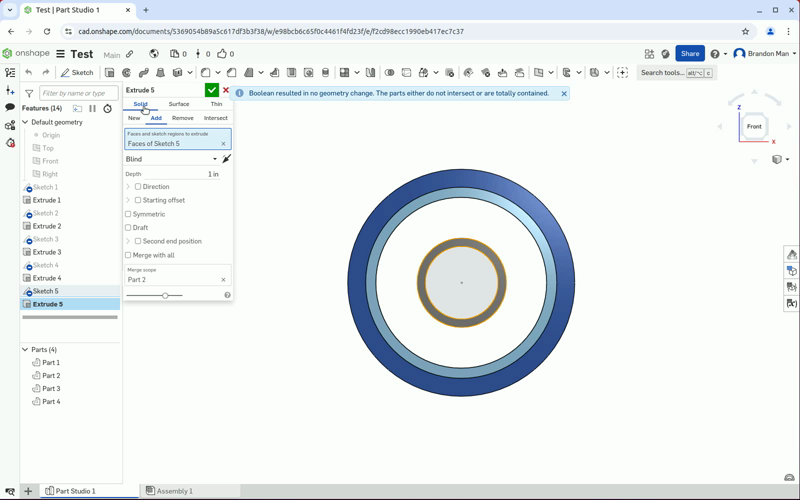
click(143, 106)
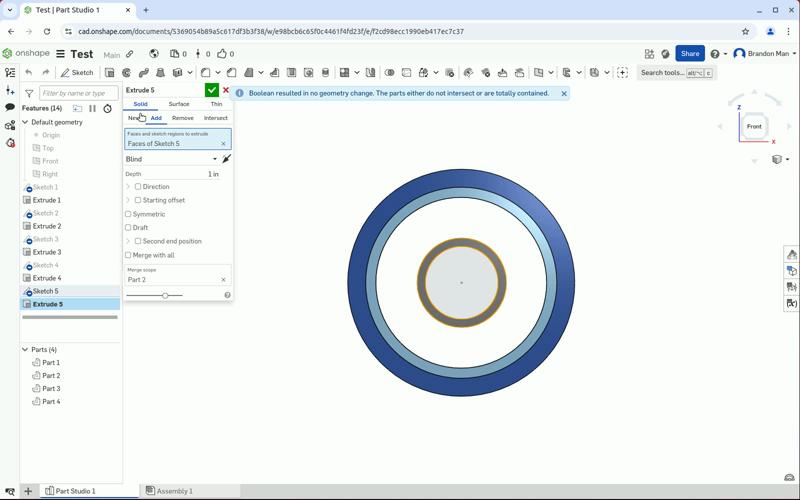
mouse_move(137, 120)
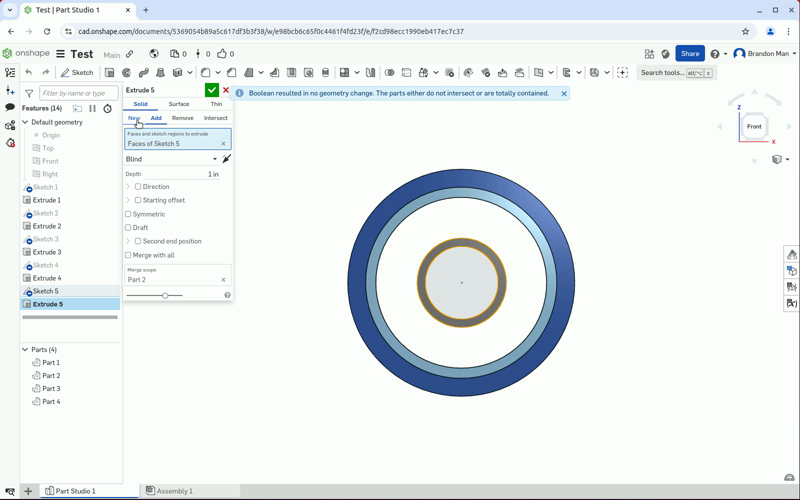
click(137, 120)
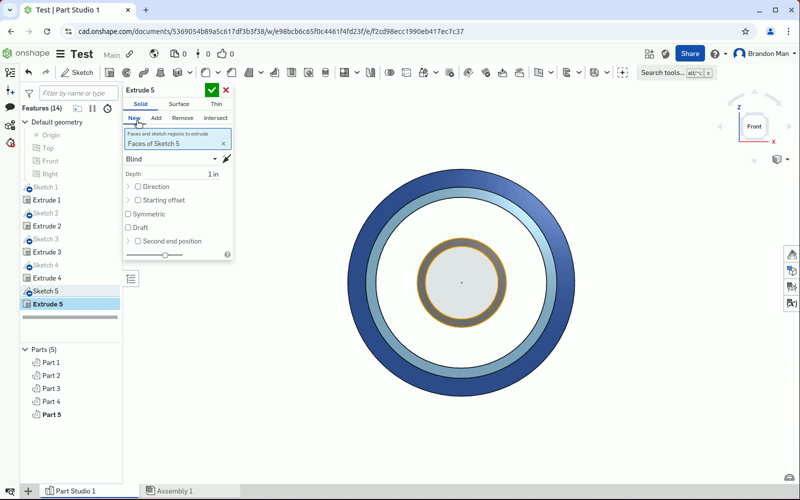
key(tab, 4)
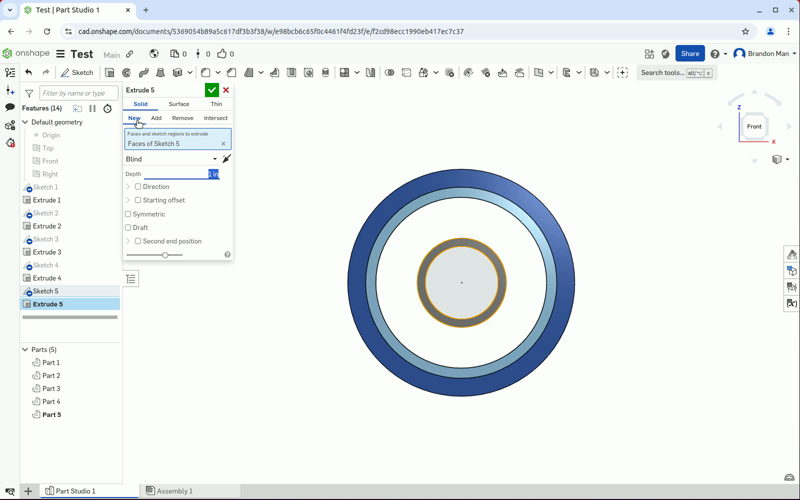
text(-3.37)
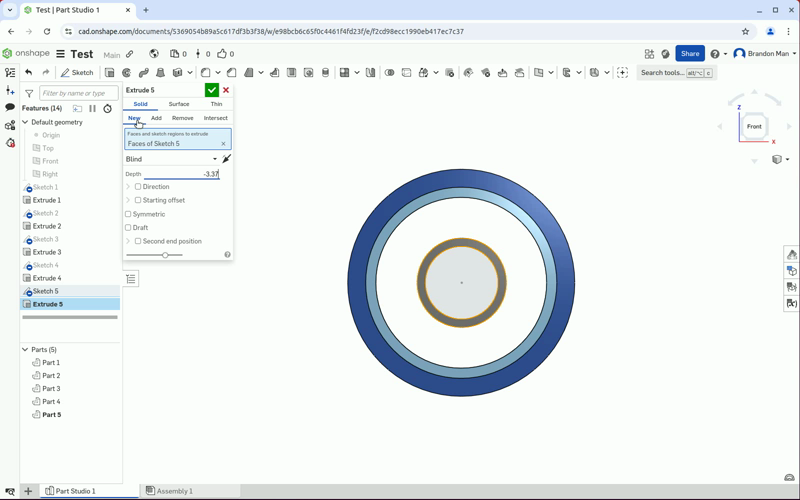
key(enter)
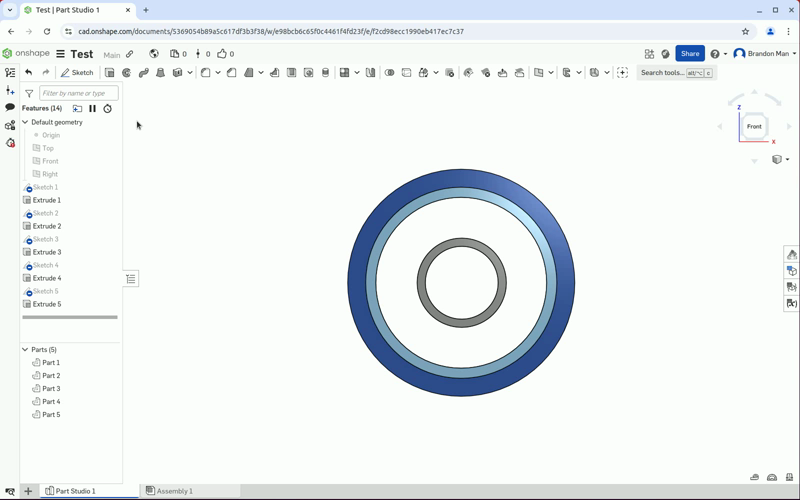
key(shift+h)
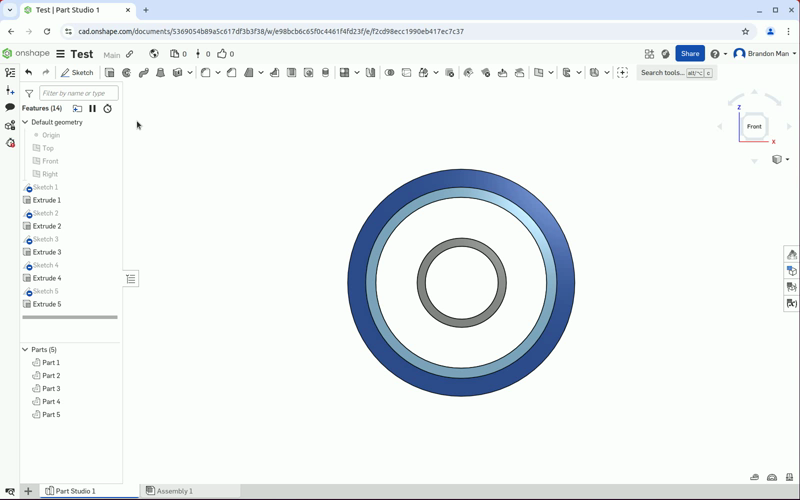
key(shift+h)
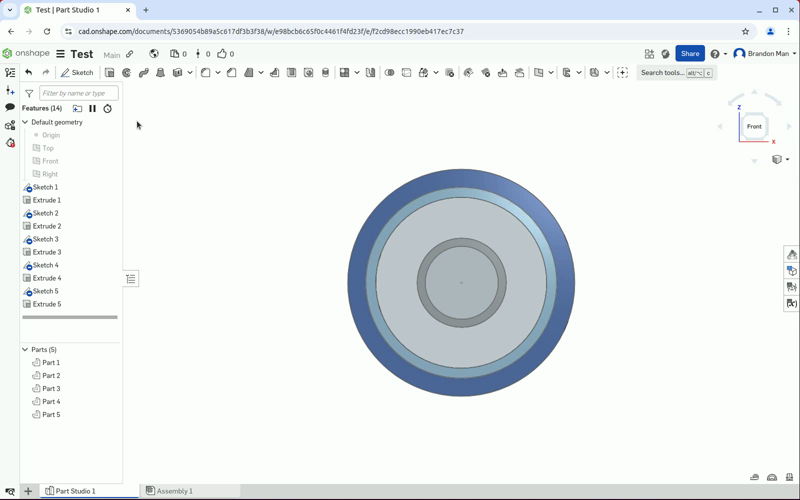
key(shift+7)
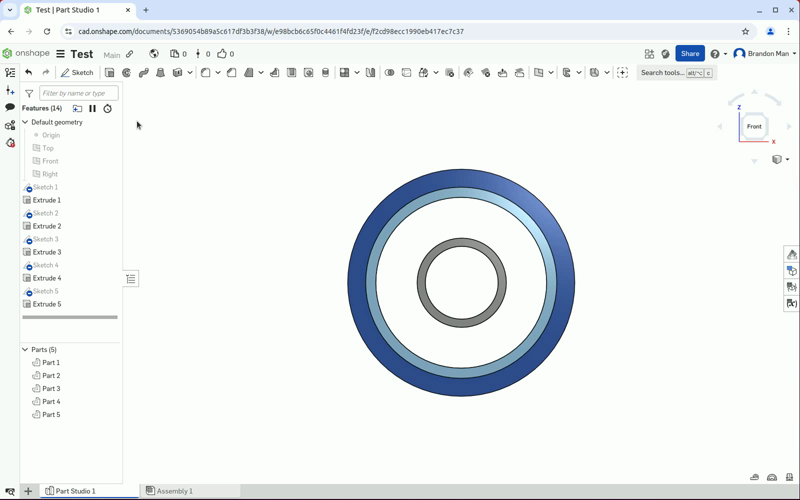
key(left, 2)
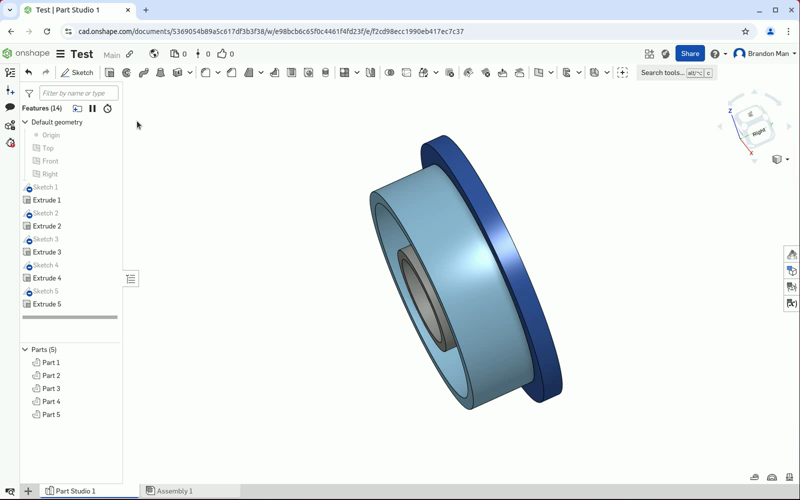
key(down, 2)
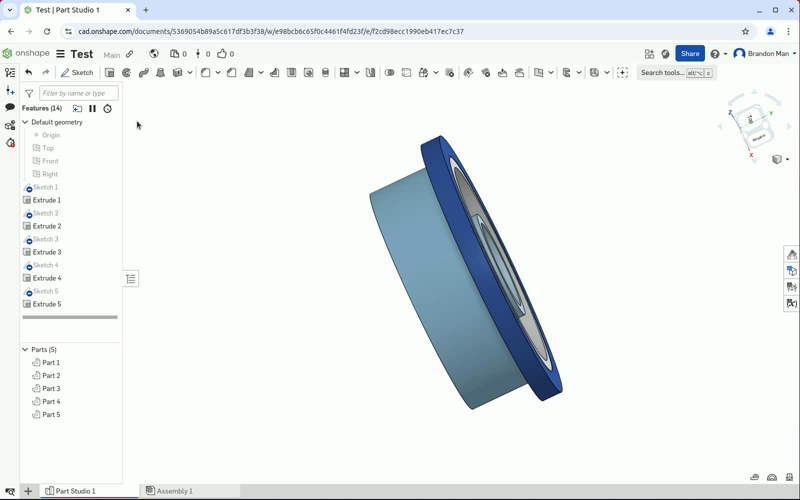
key(up, 2)
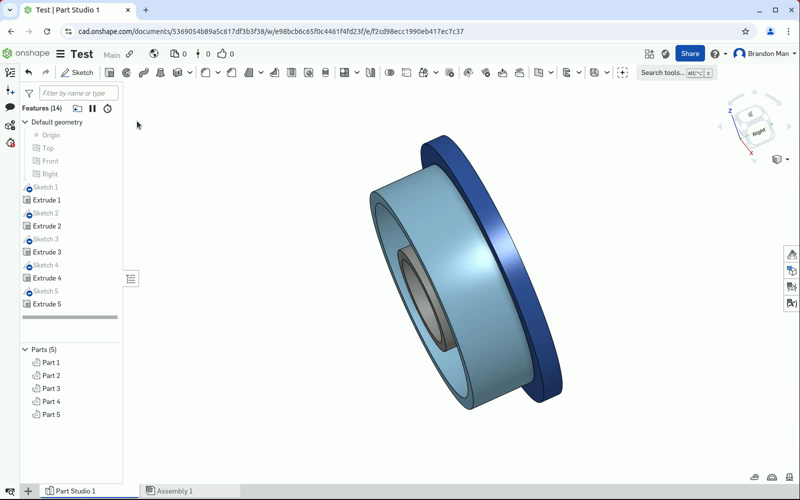
key(right, 2)
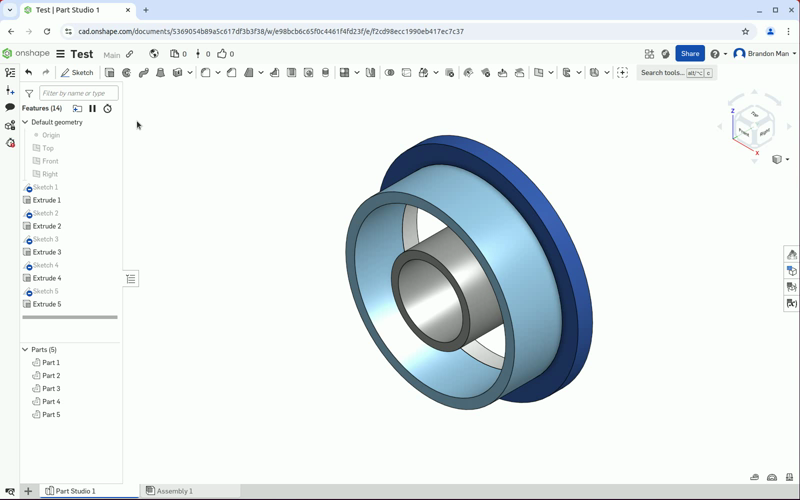
mouse_move(73, 189)
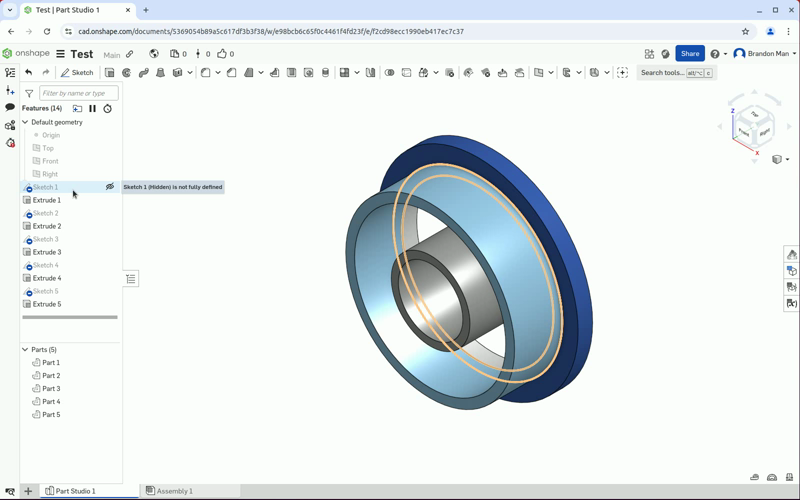
click(73, 189)